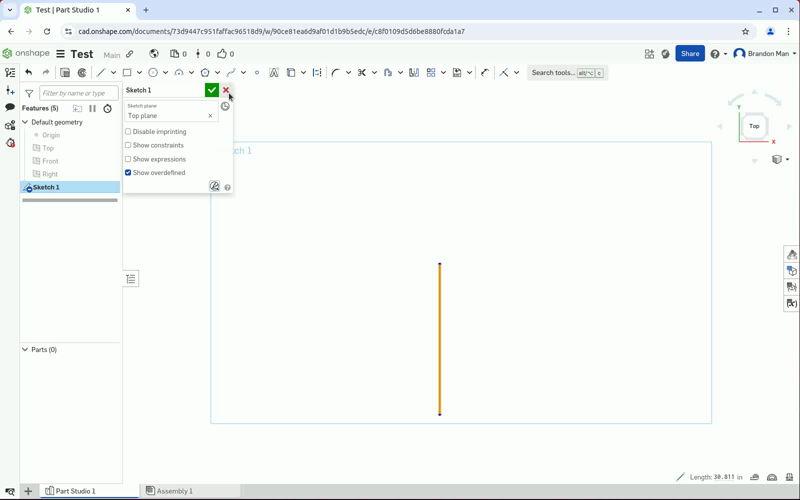
key(shift+h)
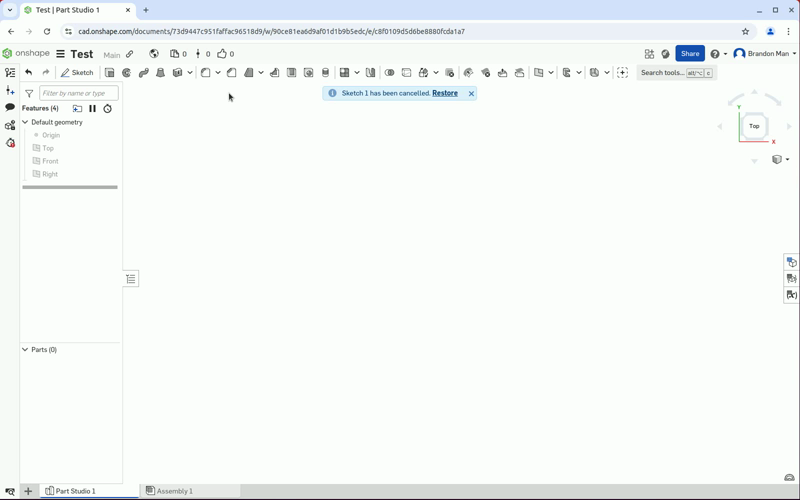
mouse_move(73, 352)
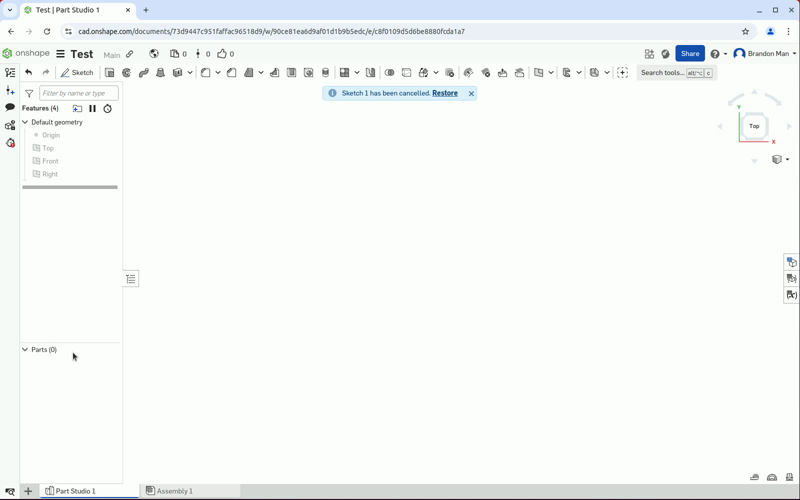
key(y)
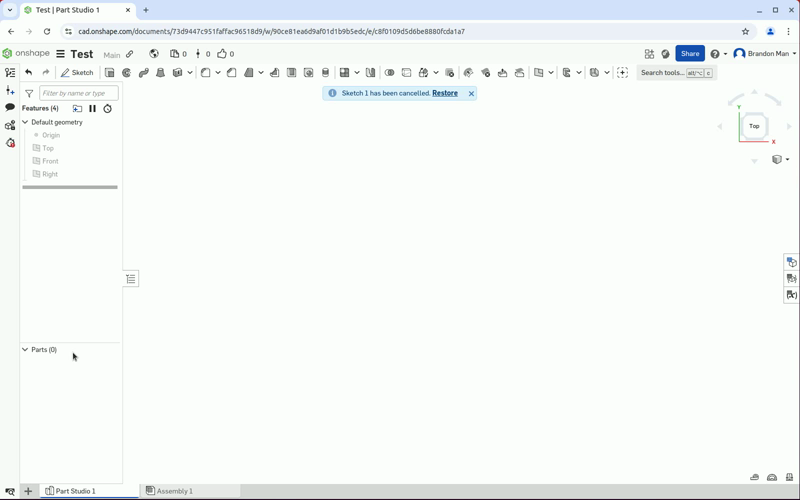
key(shift+p)
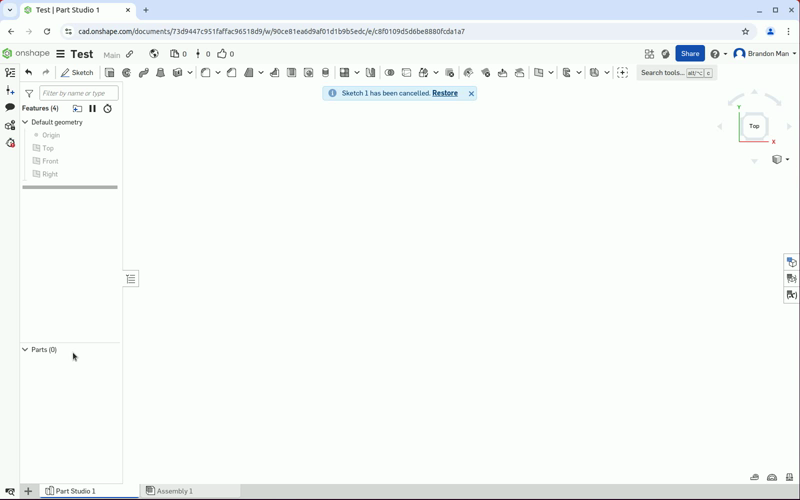
key(space)
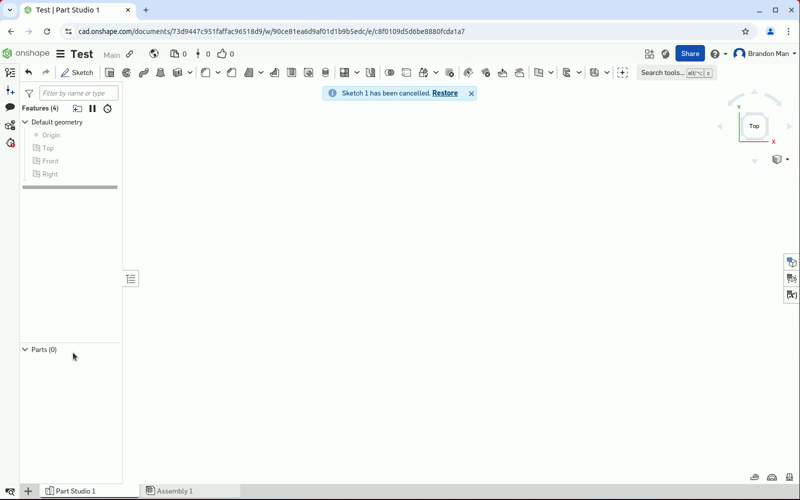
key_down(shift)
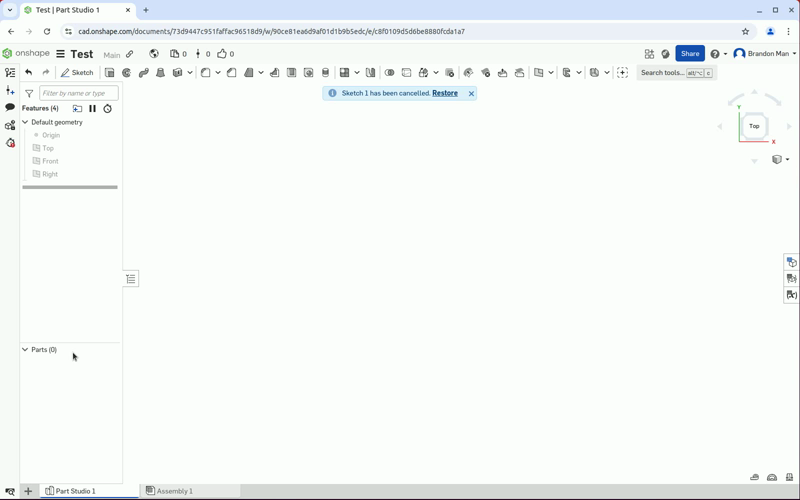
key(up)
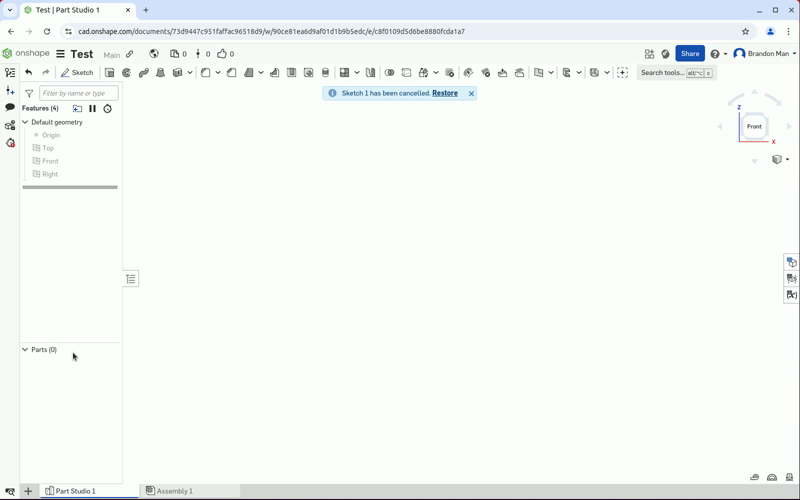
key_up(shift)
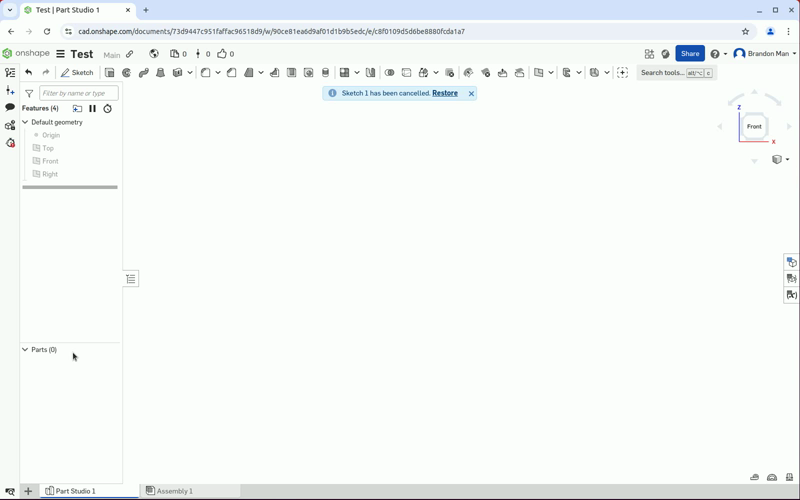
mouse_move(73, 352)
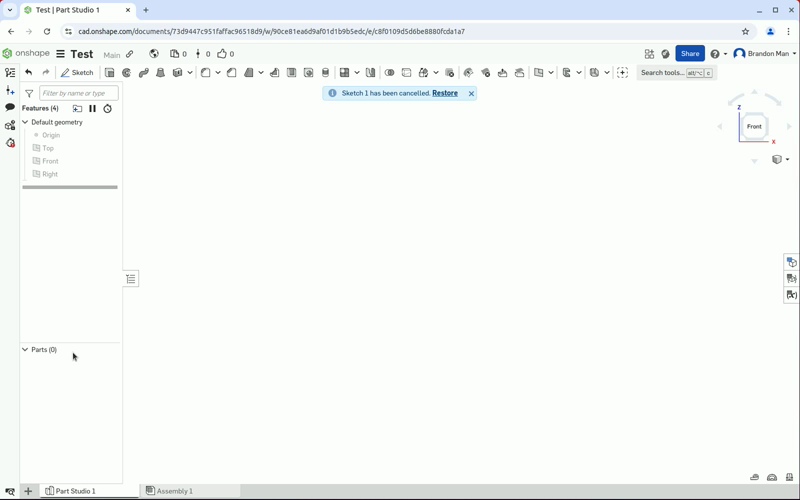
key(shift+y)
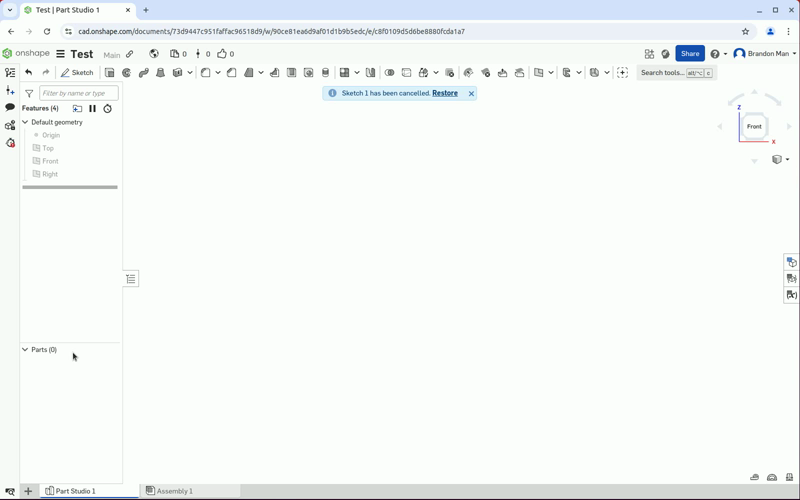
key(shift+s)
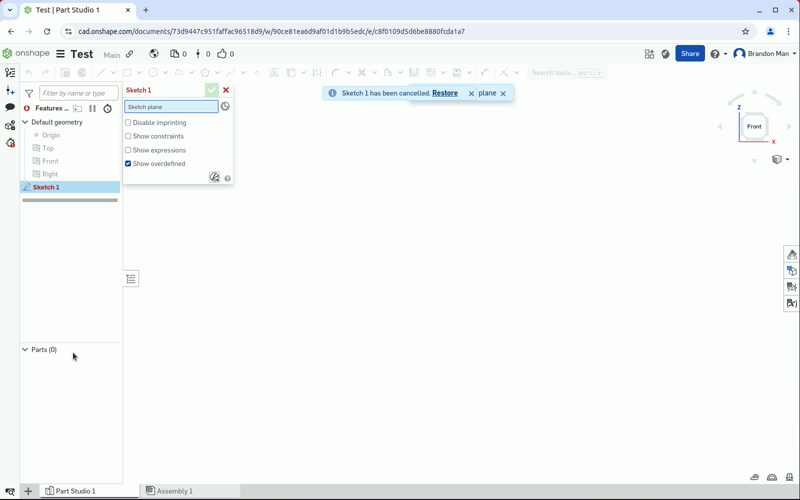
mouse_move(73, 163)
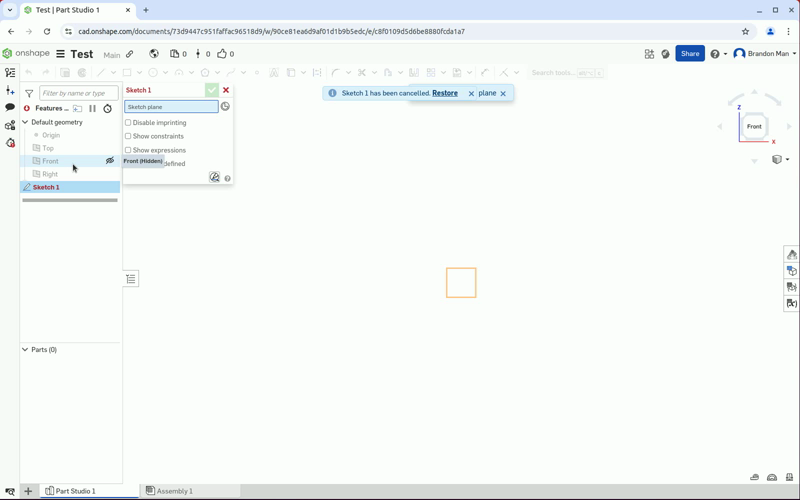
click(73, 163)
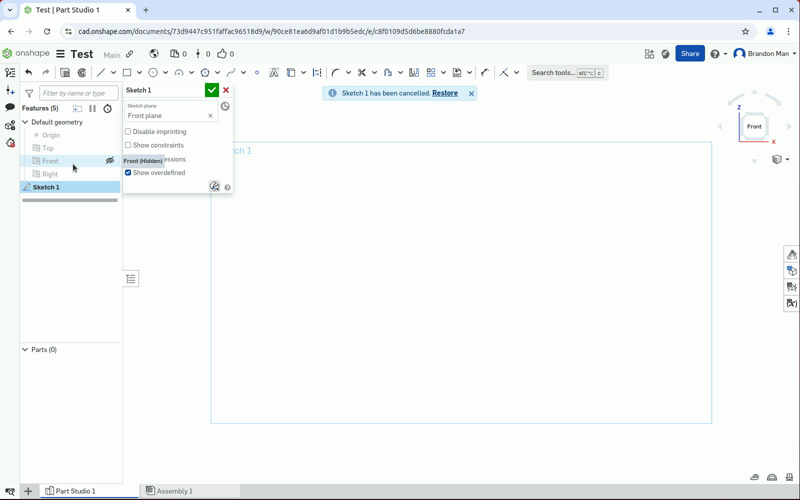
mouse_move(73, 352)
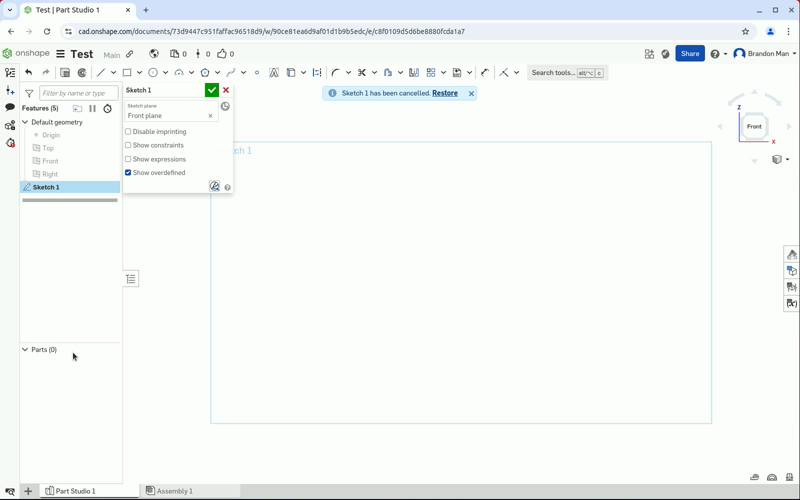
key(y)
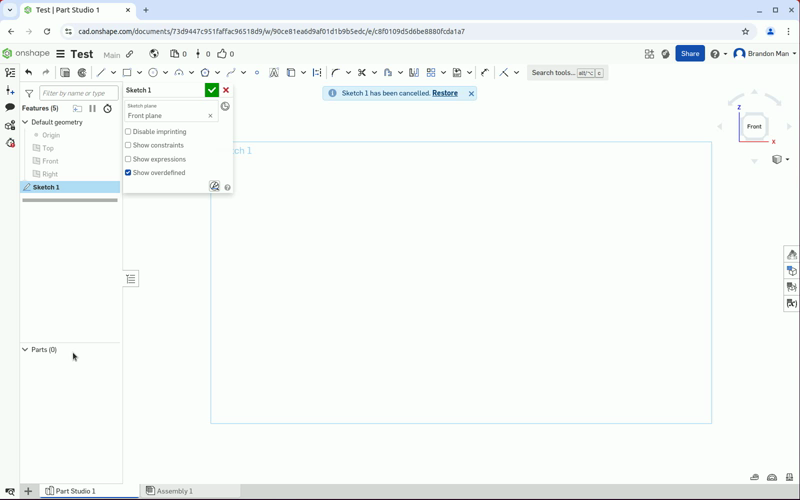
key(c)
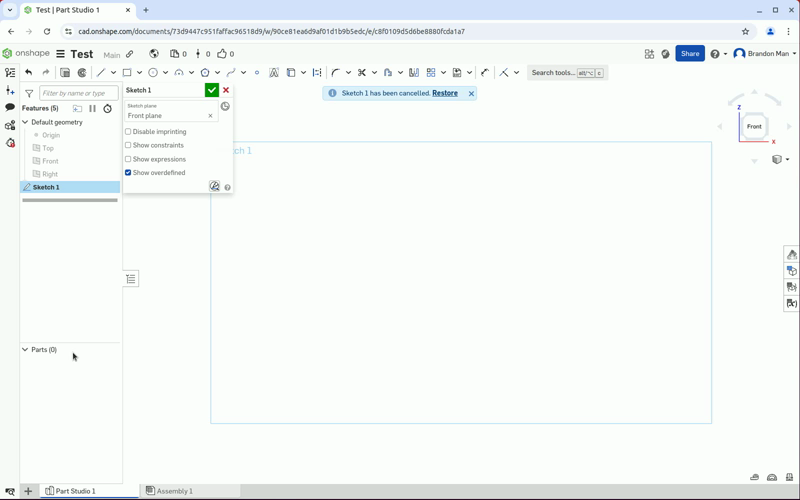
key_down(shift)
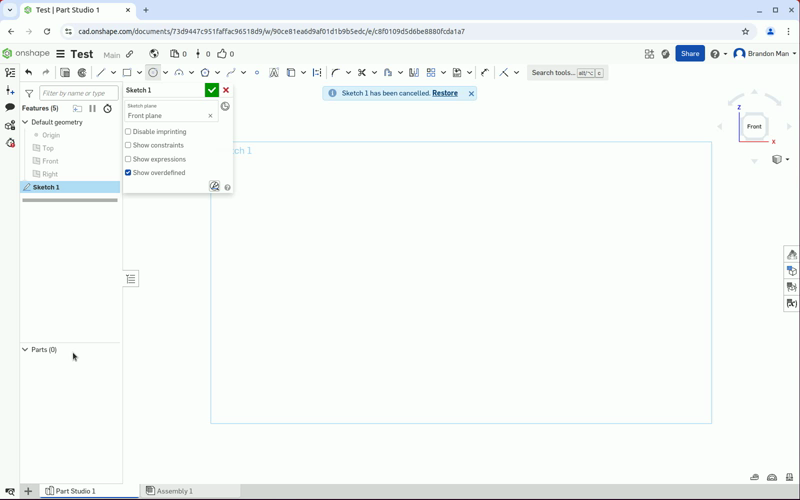
mouse_move(461, 282)
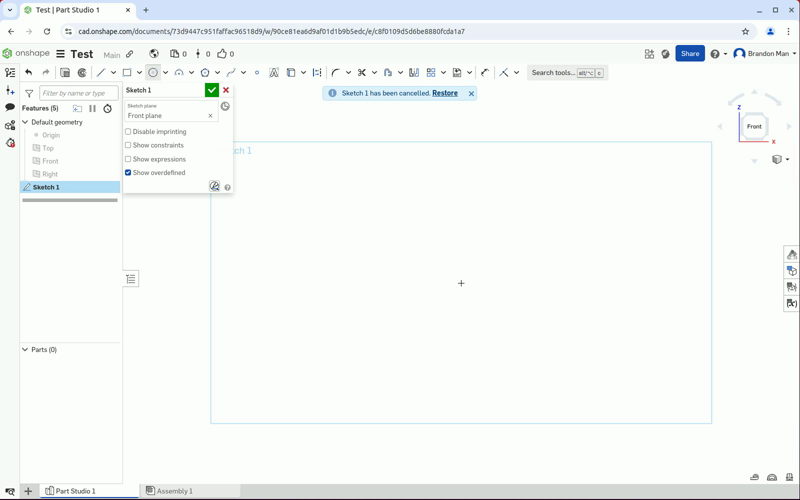
click(461, 282)
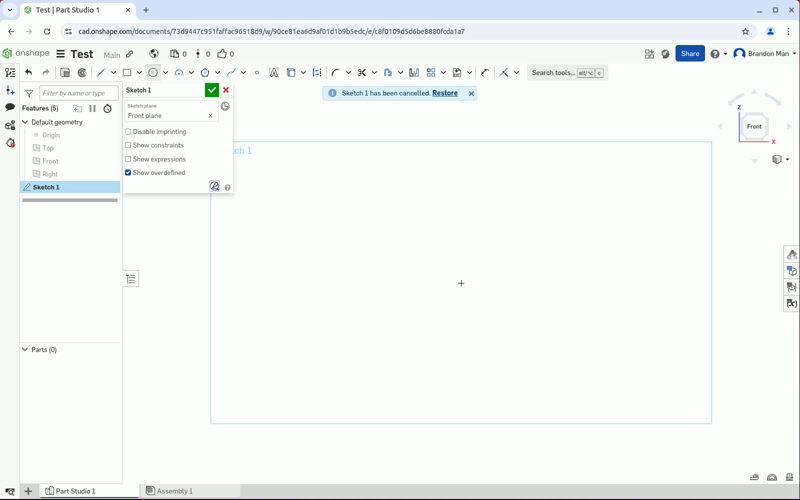
key_up(shift)
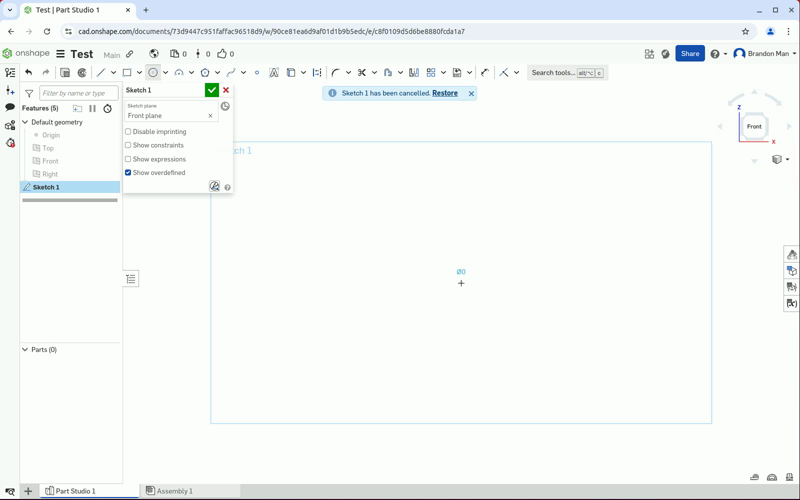
mouse_move(484, 282)
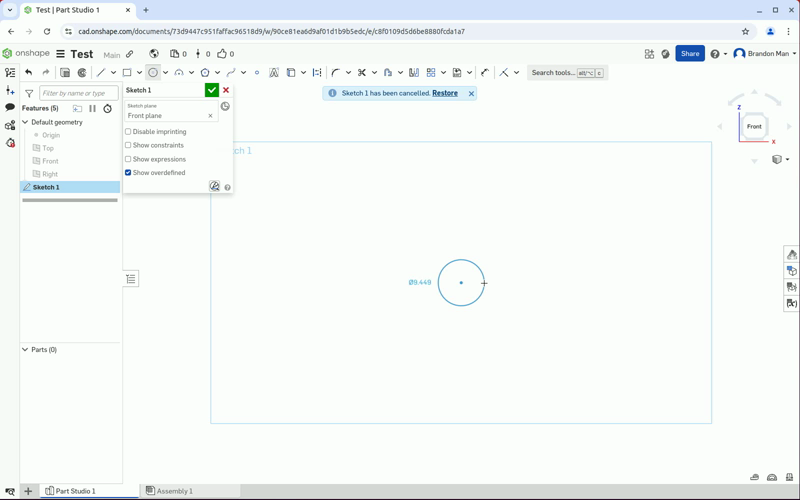
click(484, 282)
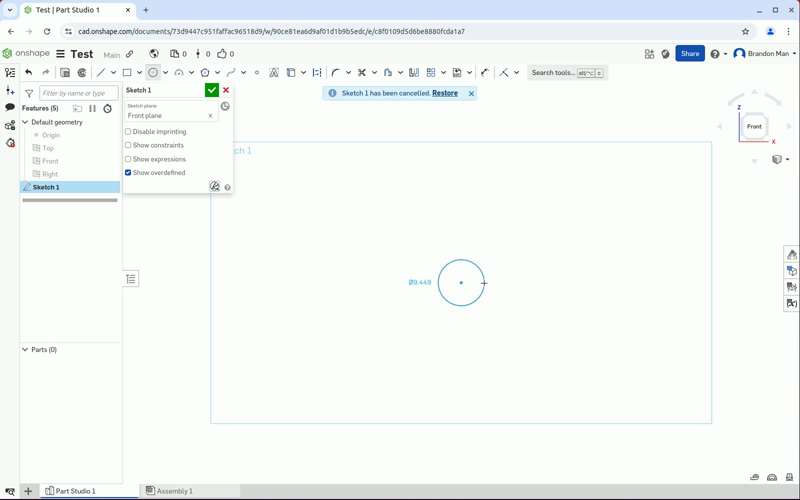
key(esc)
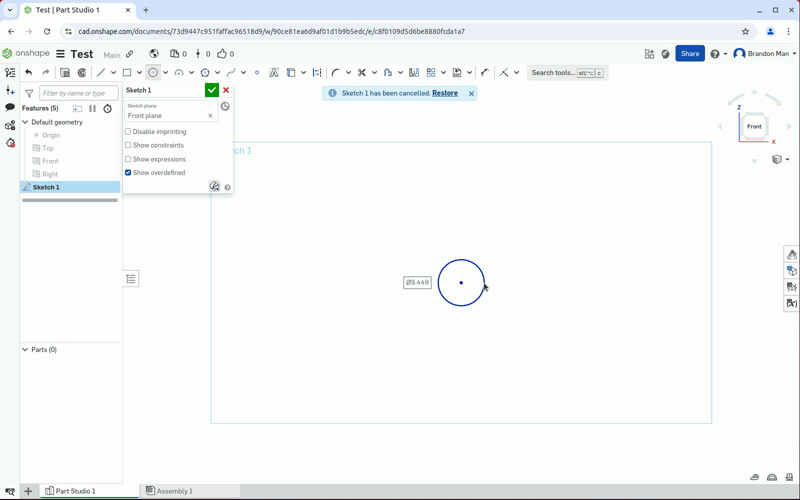
key(c)
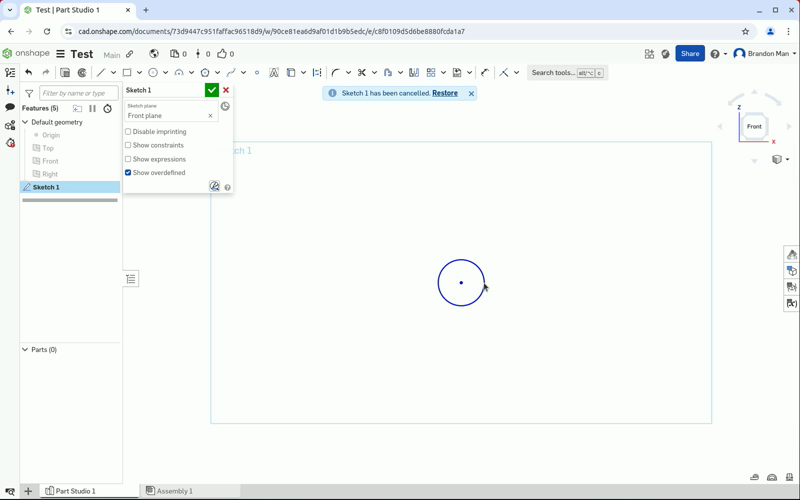
key_down(shift)
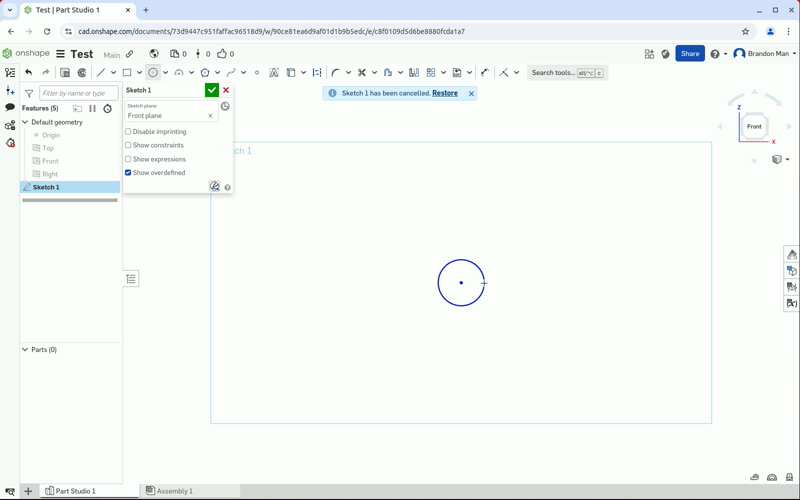
mouse_move(461, 282)
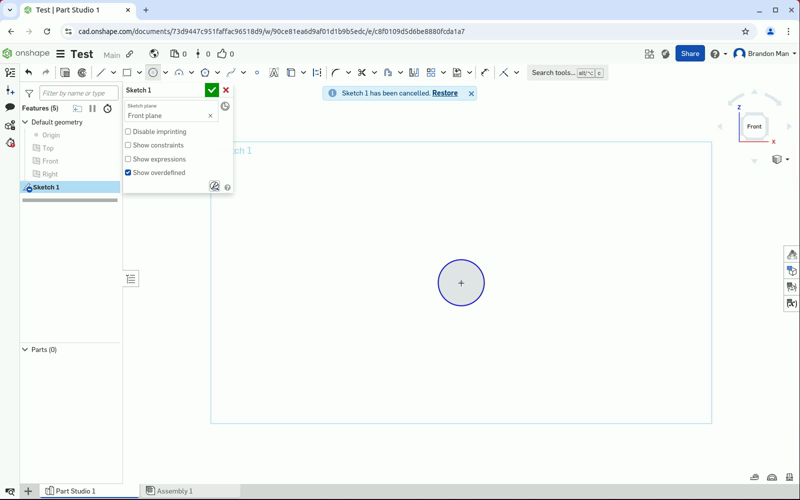
click(461, 282)
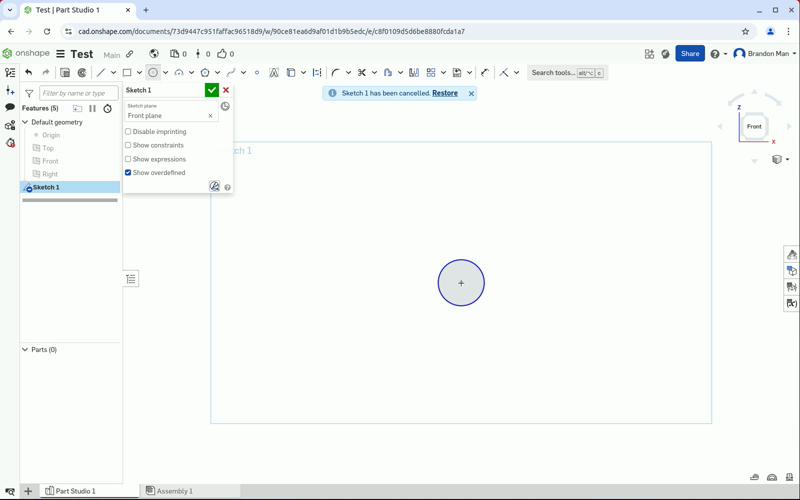
key_up(shift)
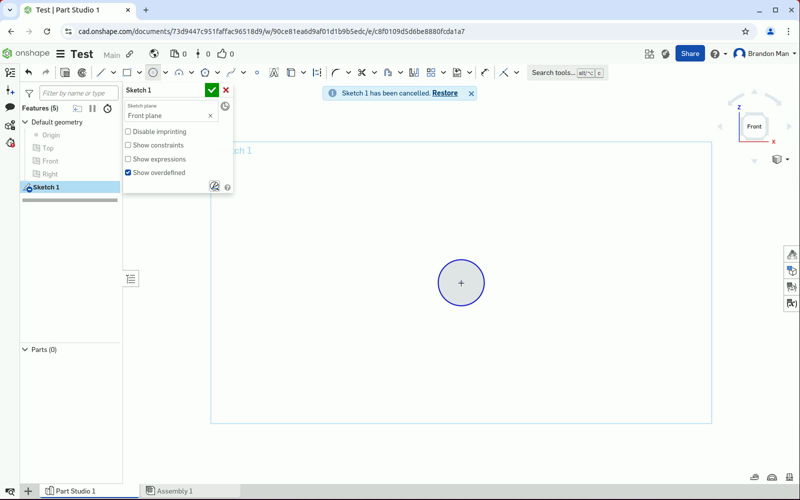
mouse_move(475, 282)
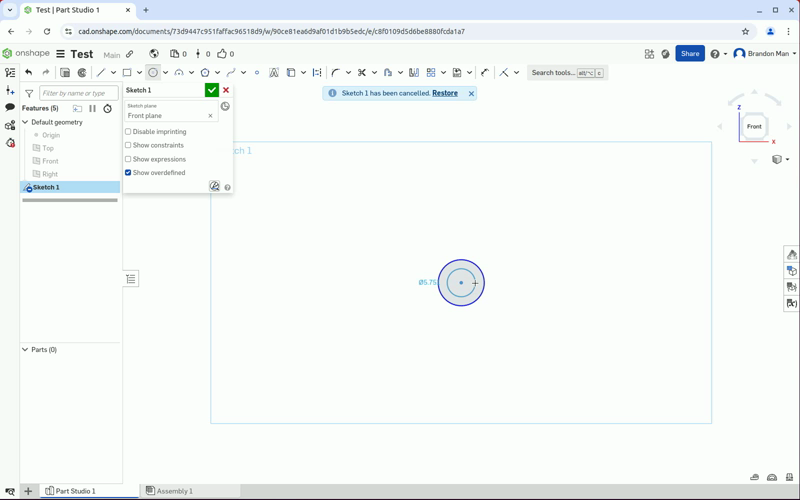
click(475, 282)
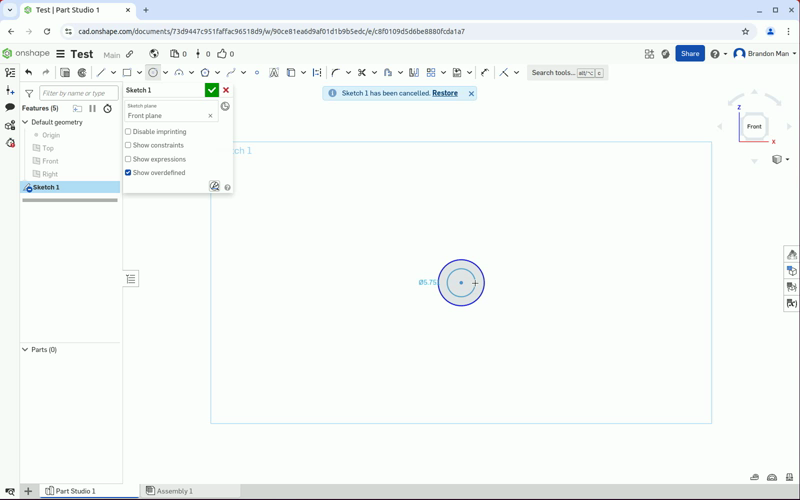
key(esc)
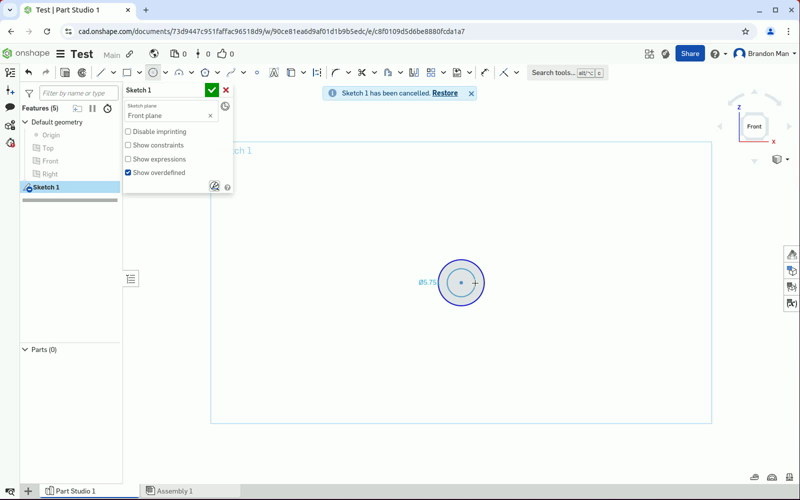
mouse_move(449, 294)
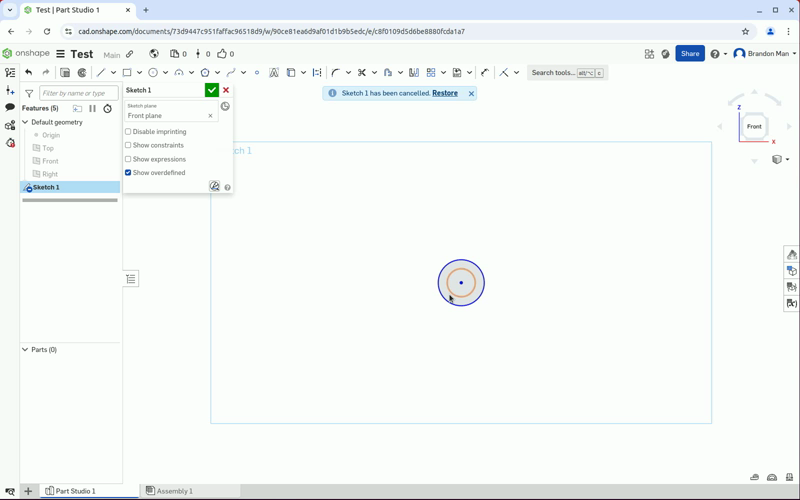
scroll(6)
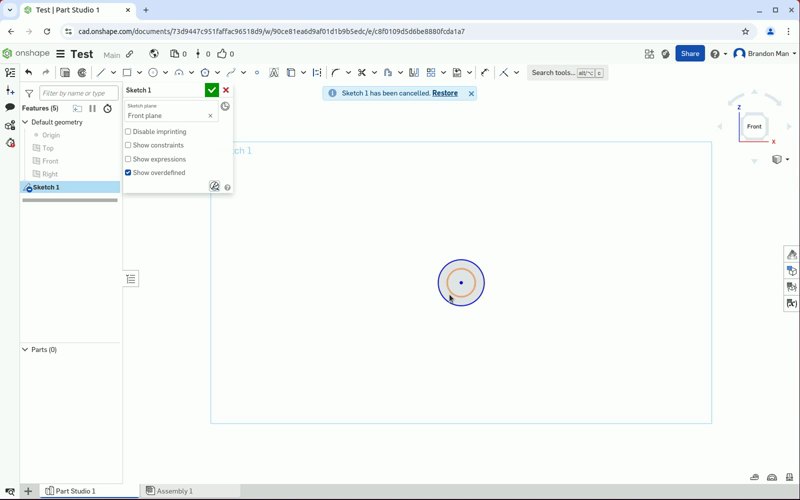
scroll(6)
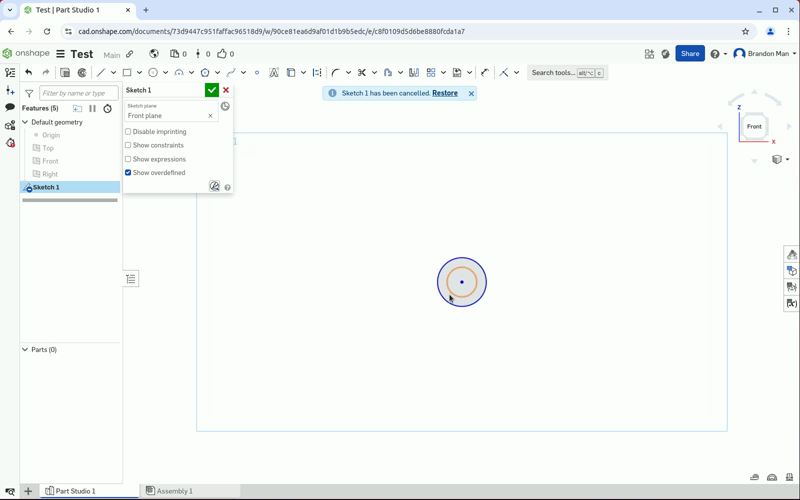
scroll(6)
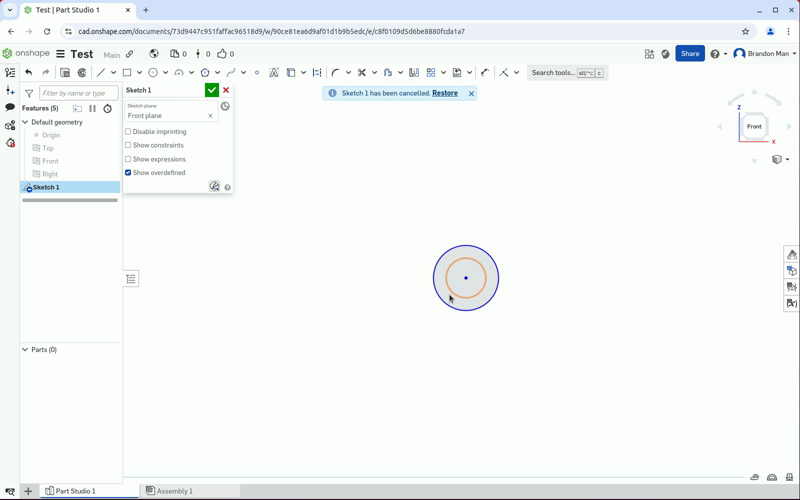
scroll(6)
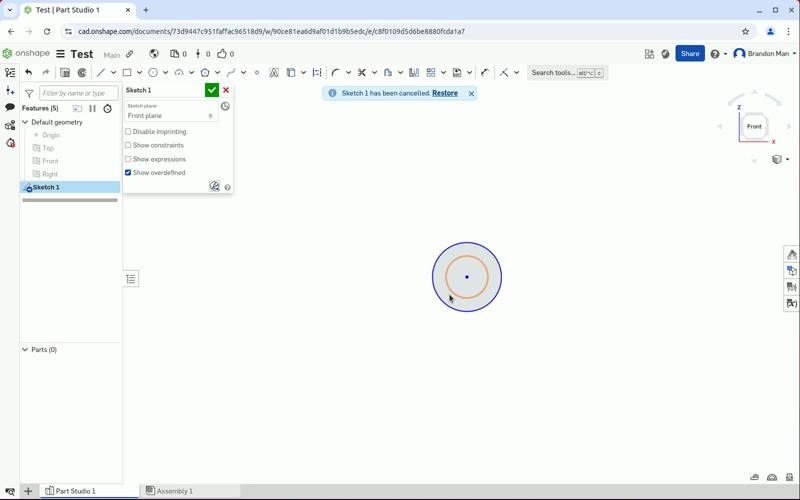
scroll(6)
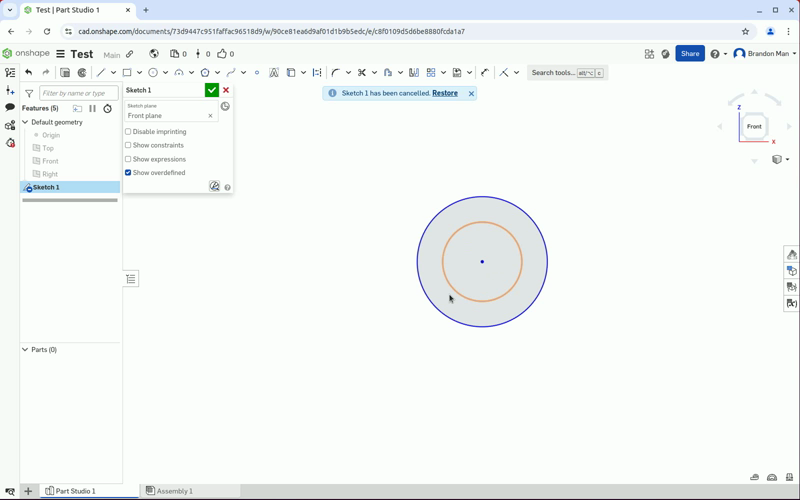
scroll(6)
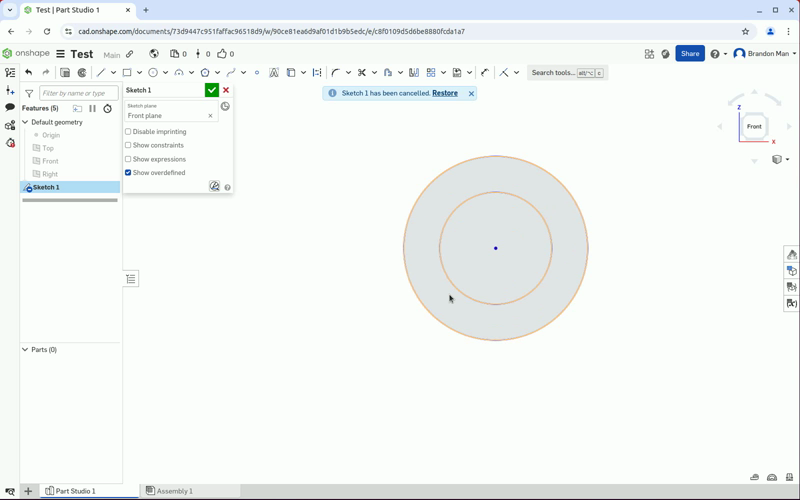
scroll(6)
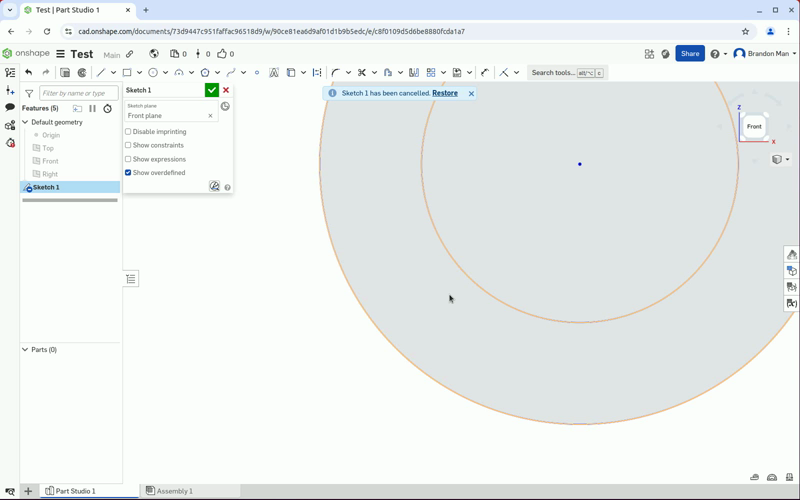
click(449, 294)
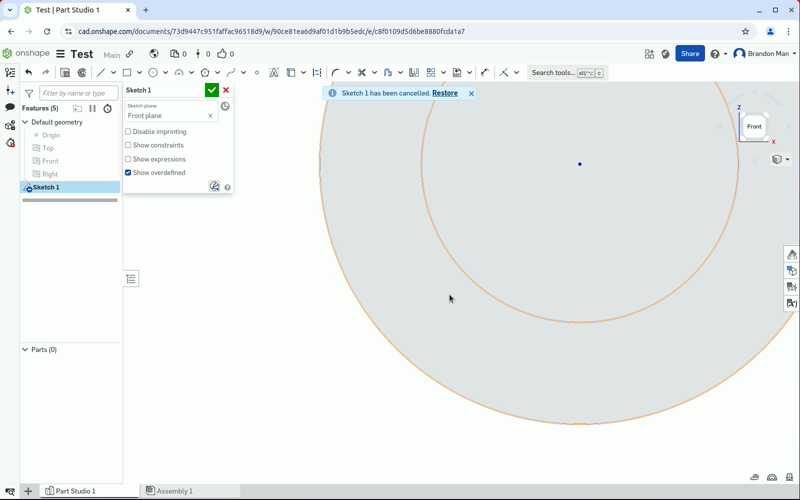
scroll(-6)
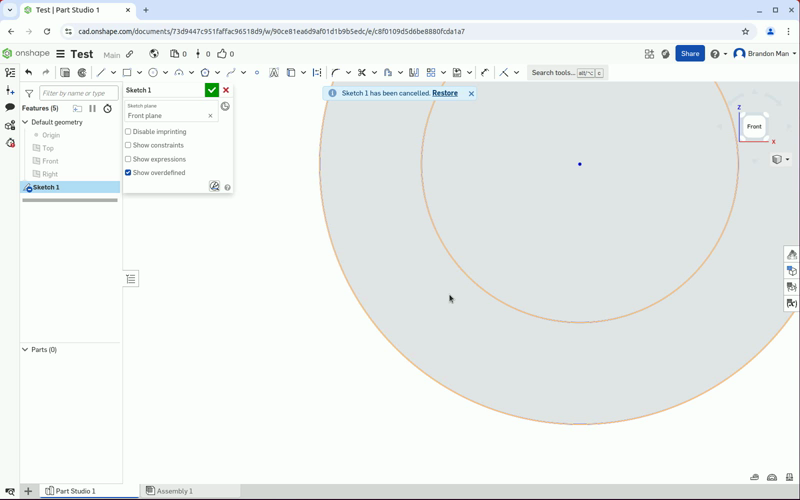
scroll(-6)
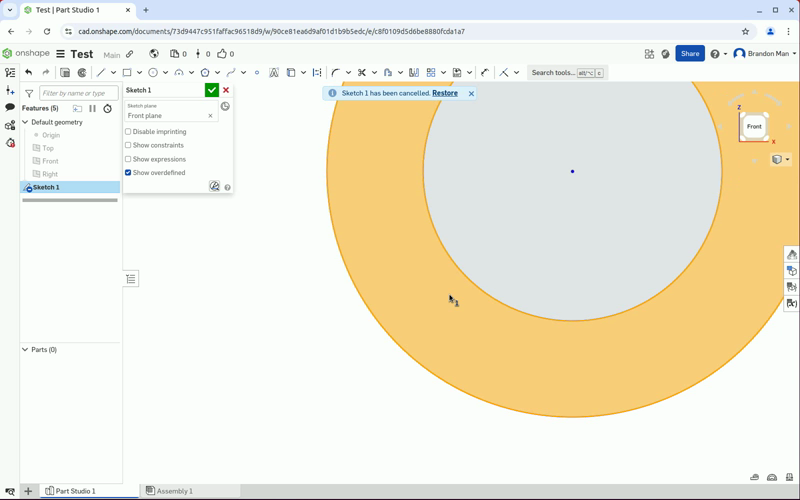
scroll(-6)
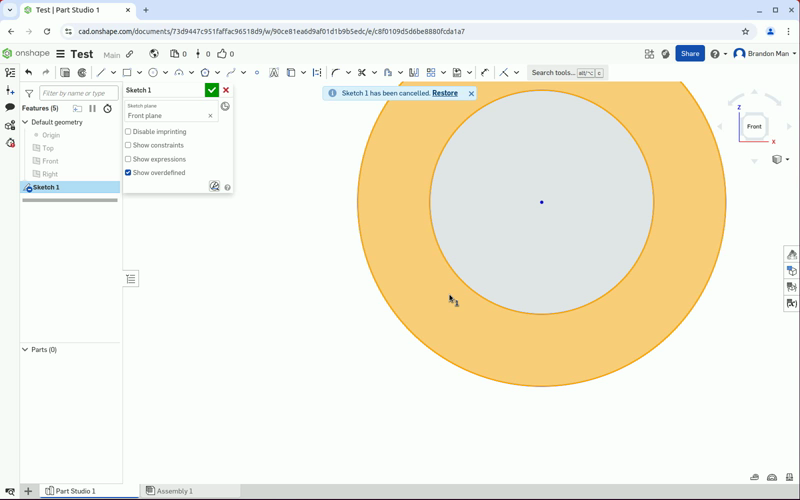
scroll(-6)
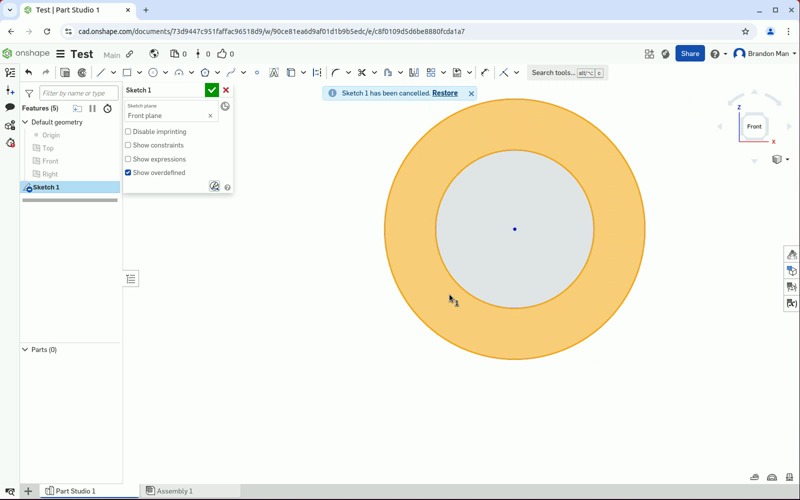
scroll(-6)
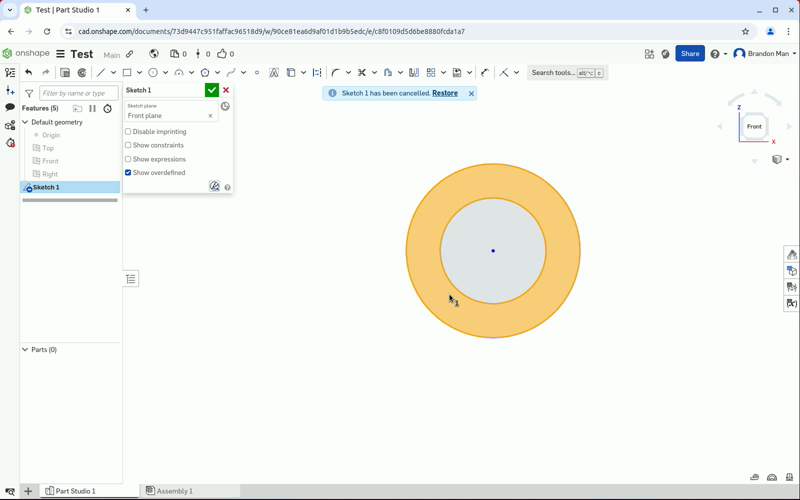
scroll(-6)
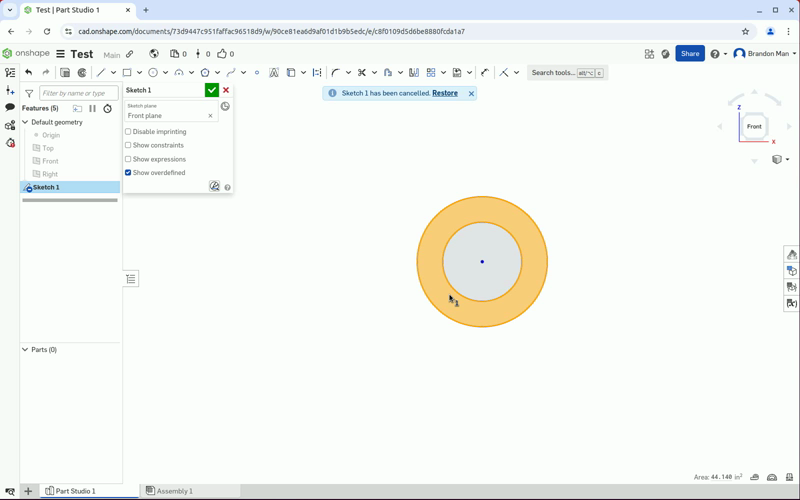
scroll(-6)
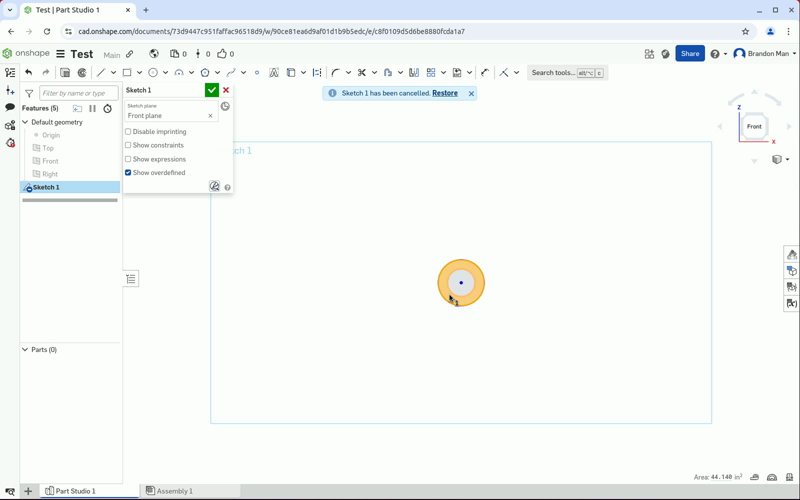
mouse_move(73, 352)
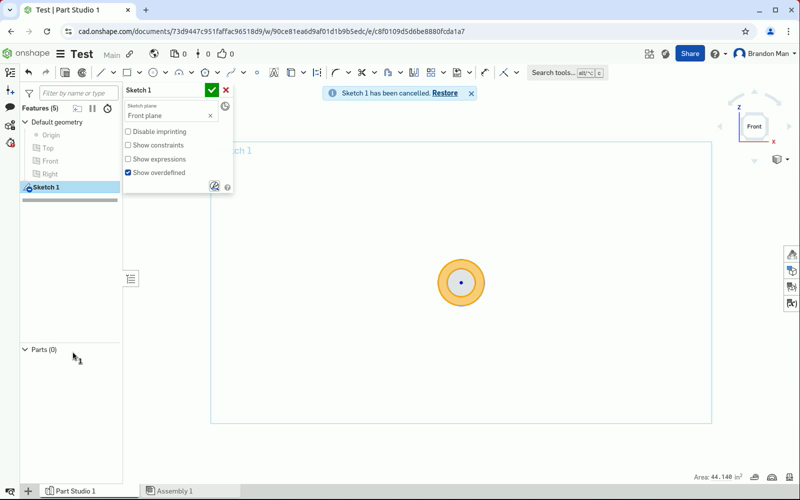
key(shift+y)
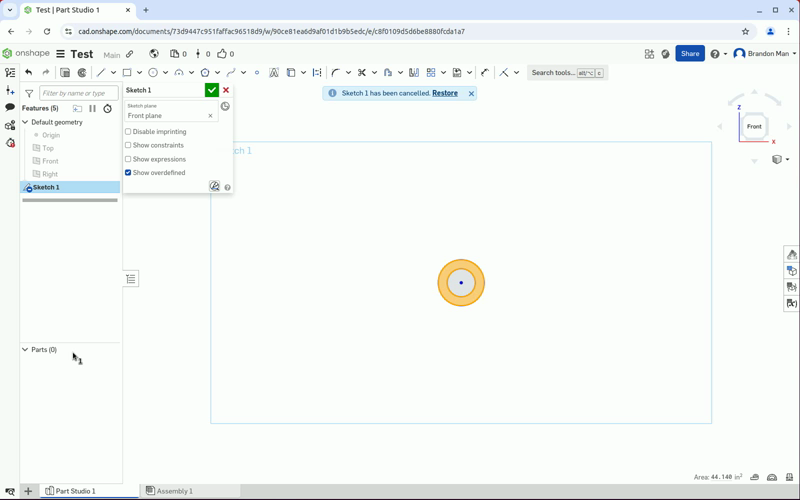
key(shift+e)
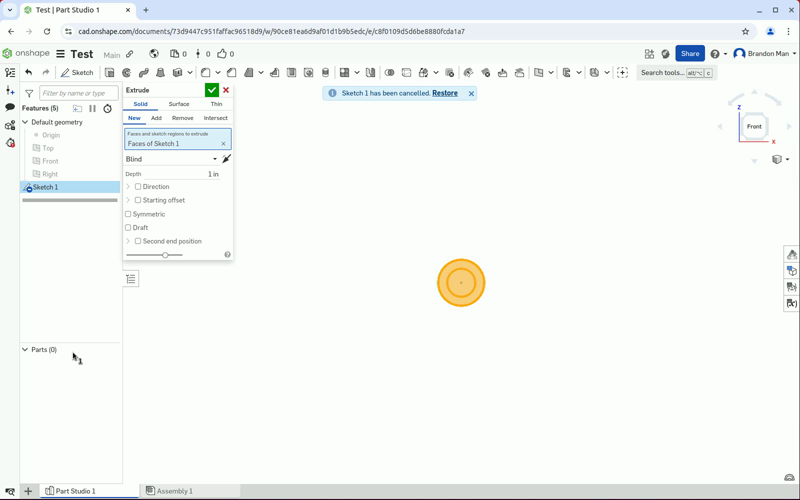
mouse_move(143, 106)
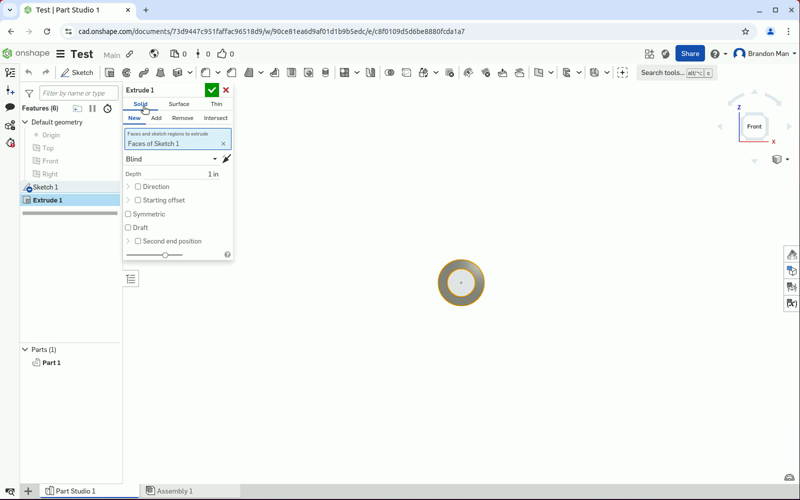
click(143, 106)
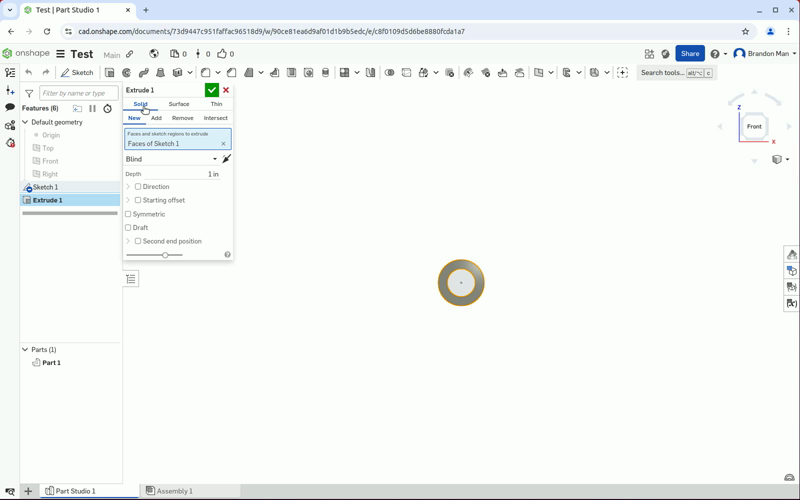
mouse_move(137, 120)
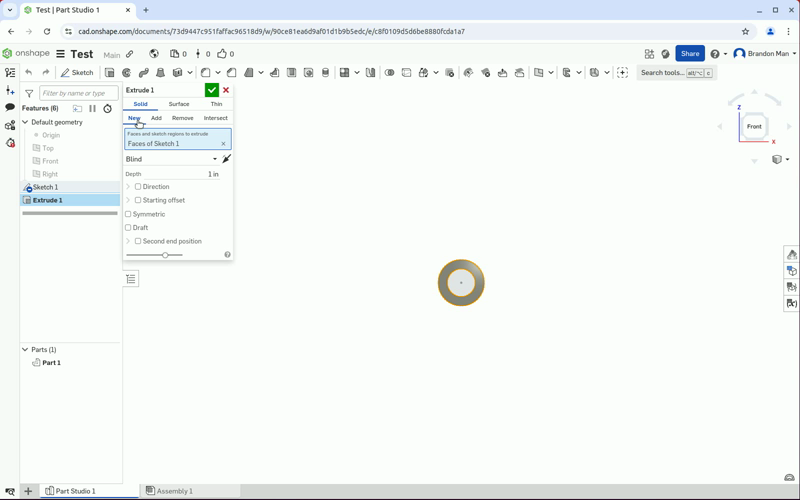
click(137, 120)
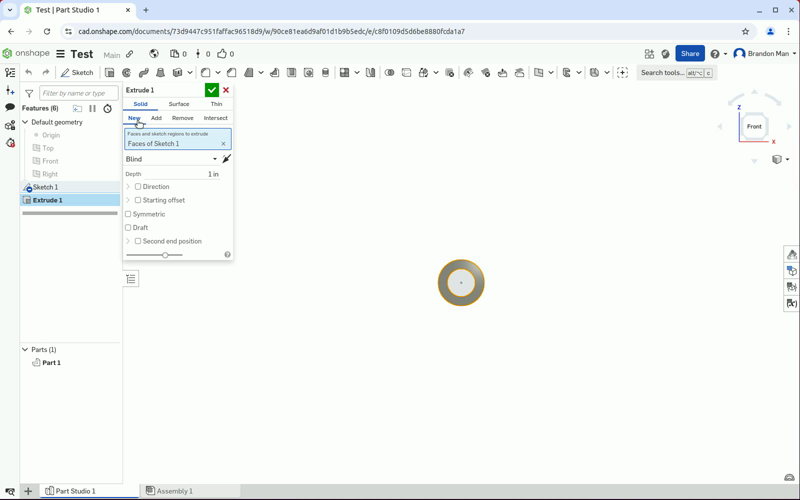
key(tab, 4)
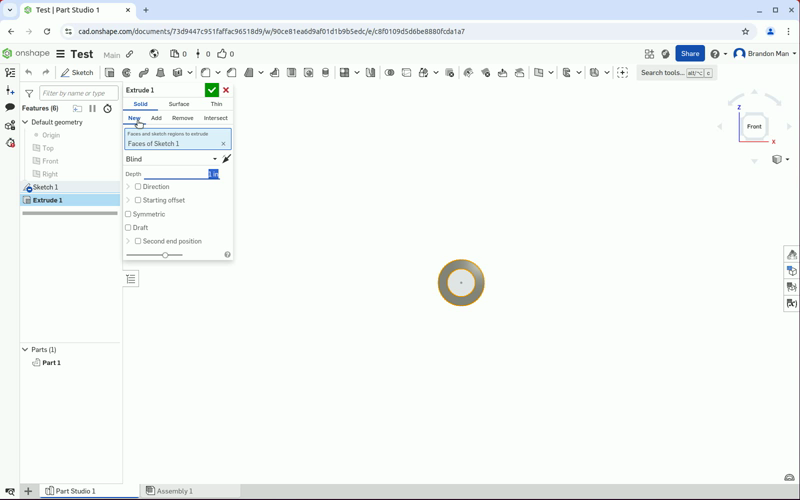
text(8.184)
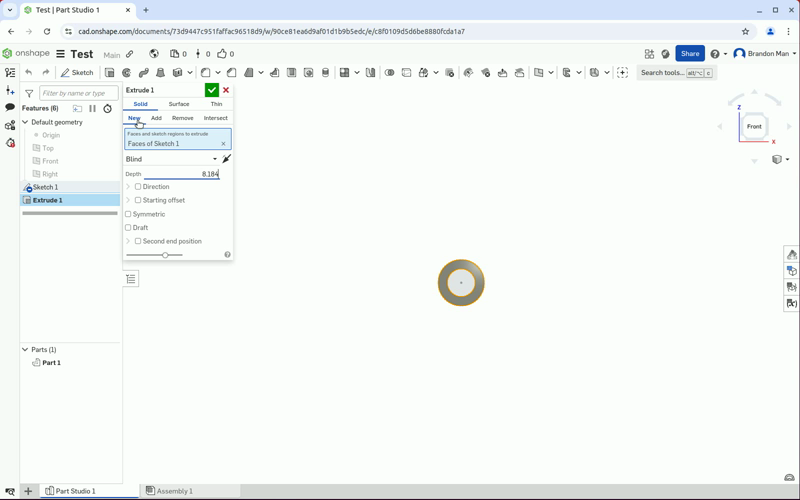
key(tab, 3)
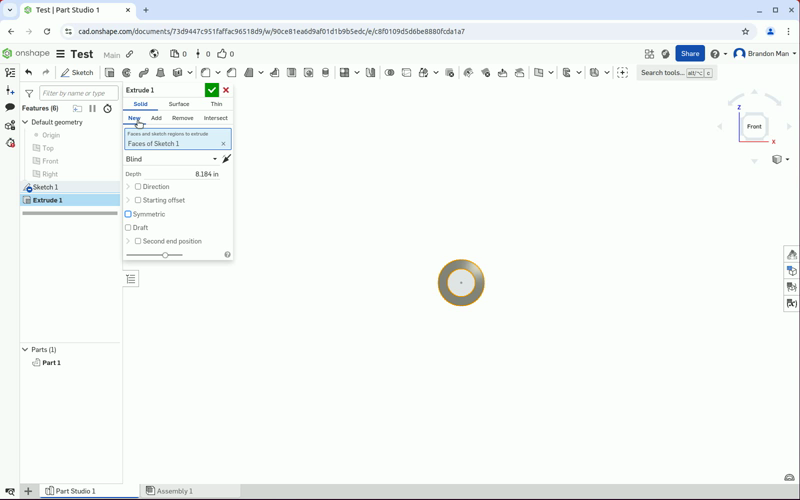
key(space)
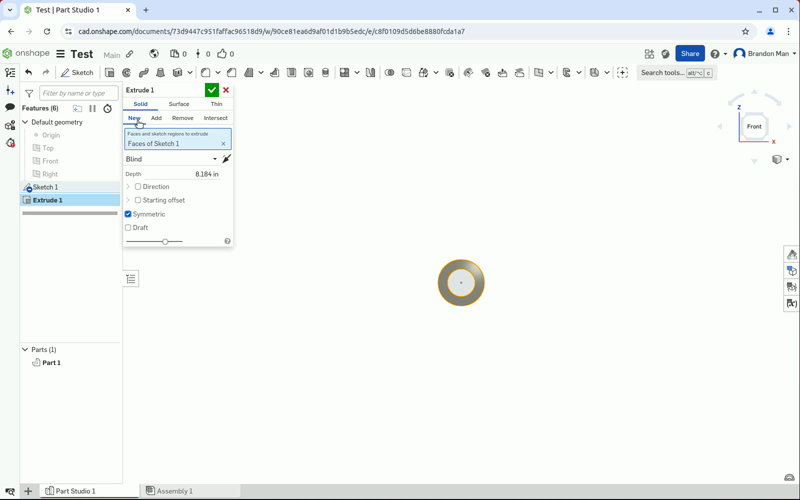
key(enter)
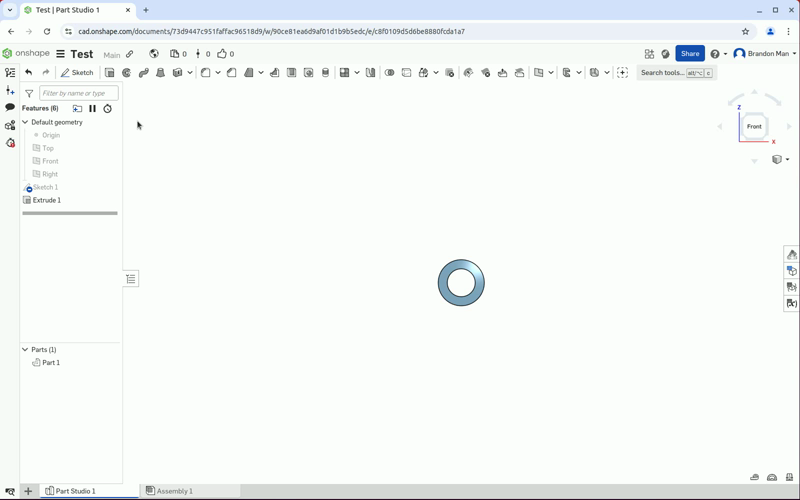
key(shift+h)
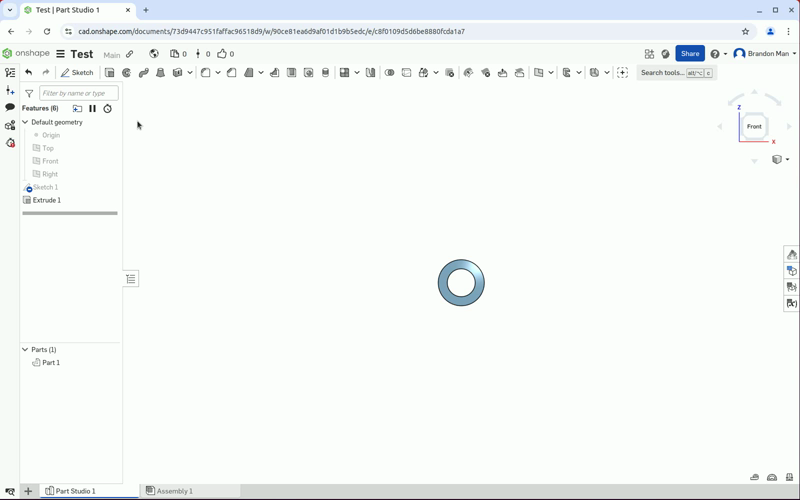
key(shift+h)
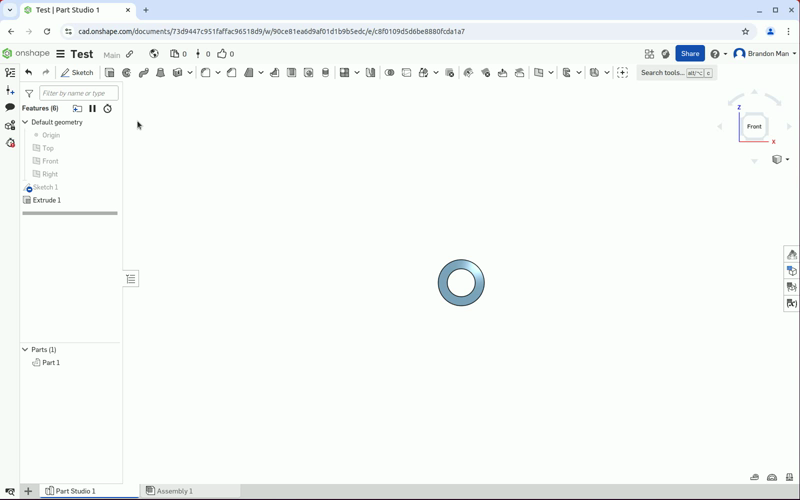
mouse_move(73, 189)
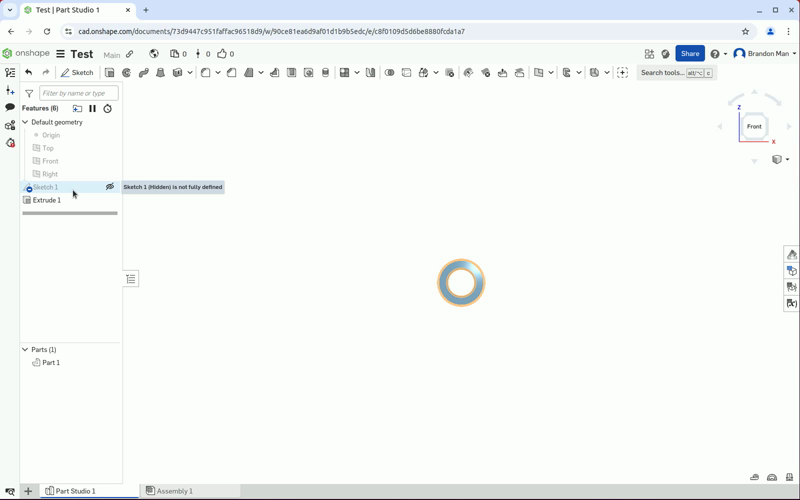
click(73, 189)
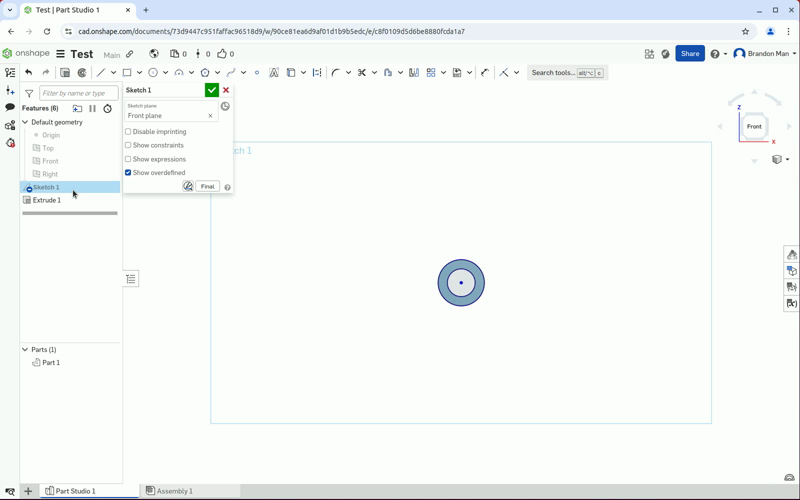
mouse_move(229, 92)
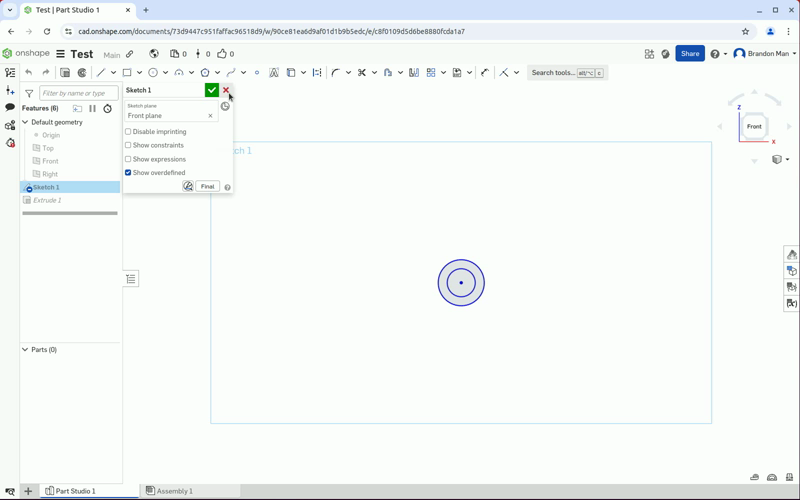
click(229, 92)
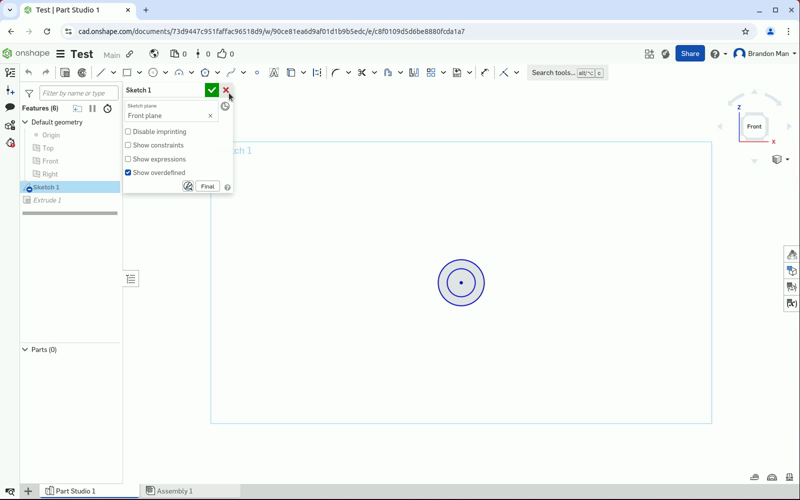
key(shift+s)
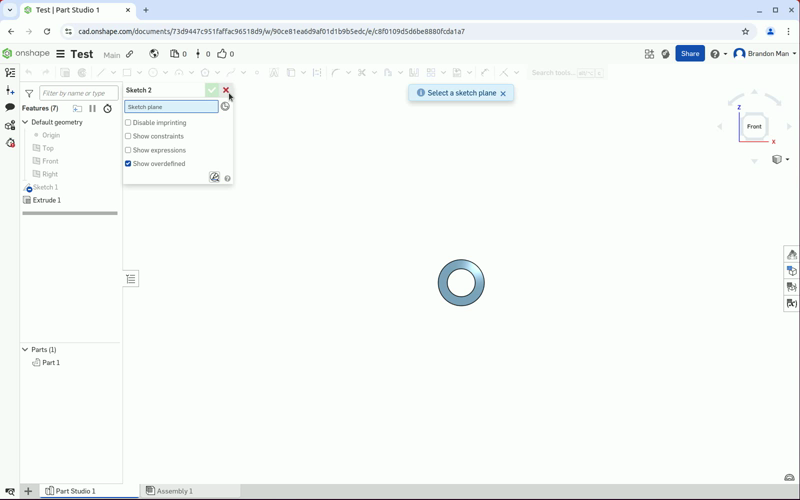
mouse_move(73, 163)
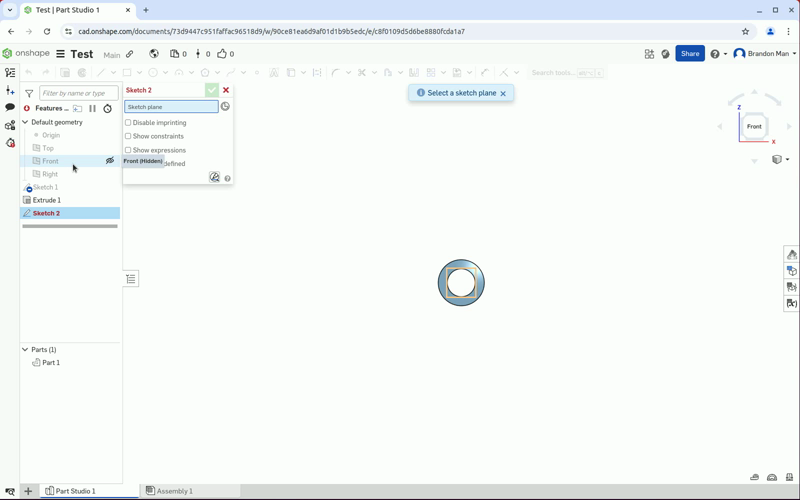
click(73, 163)
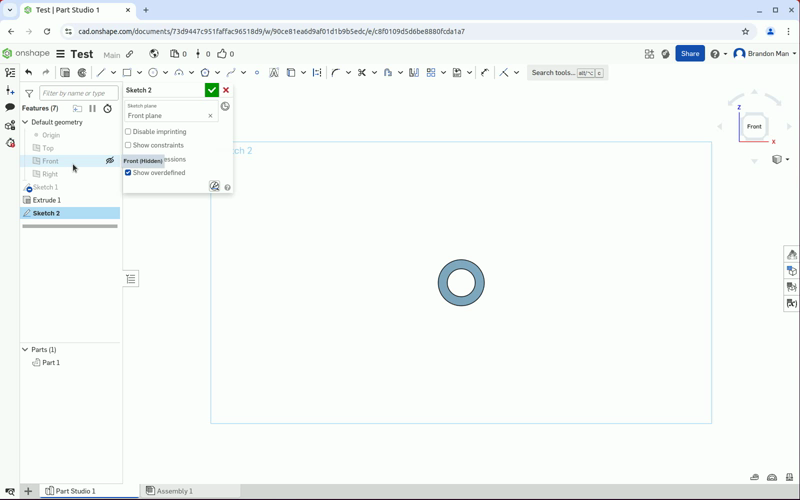
mouse_move(73, 352)
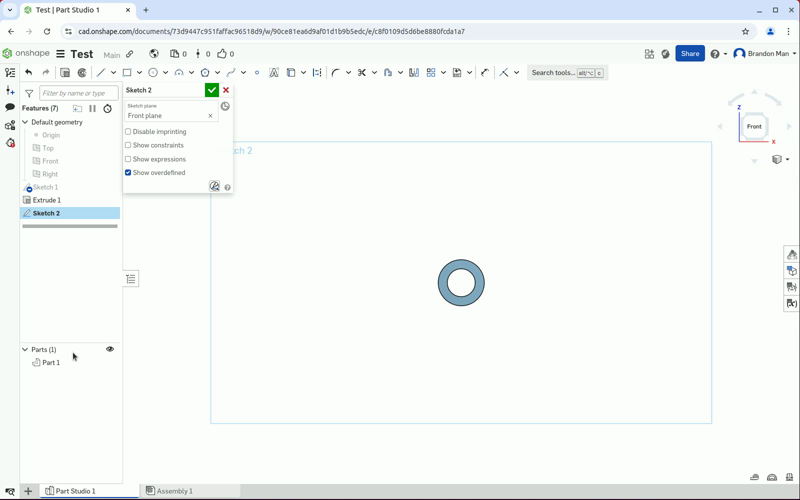
key(y)
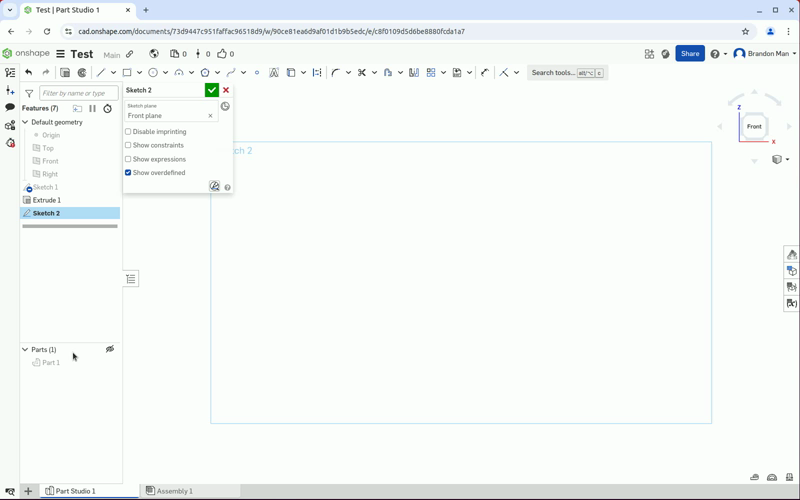
key(a)
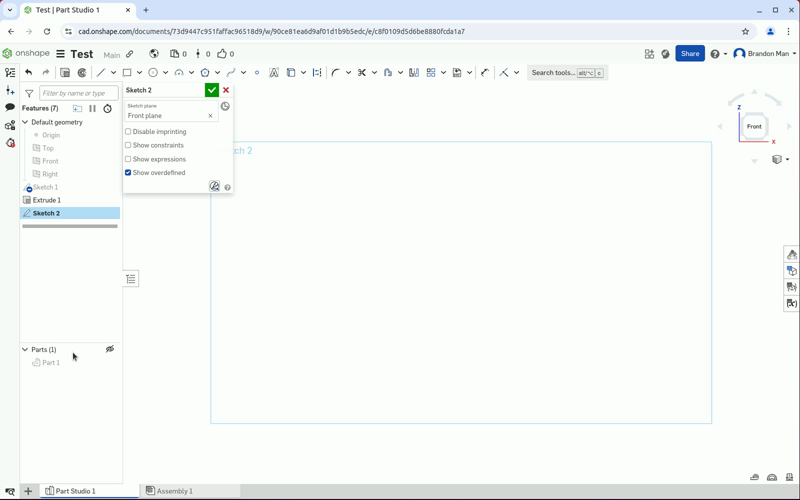
key_down(shift)
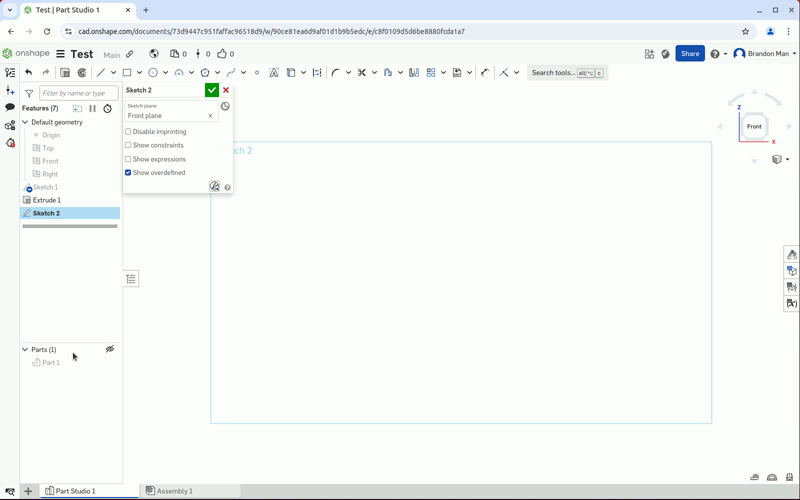
mouse_move(348, 354)
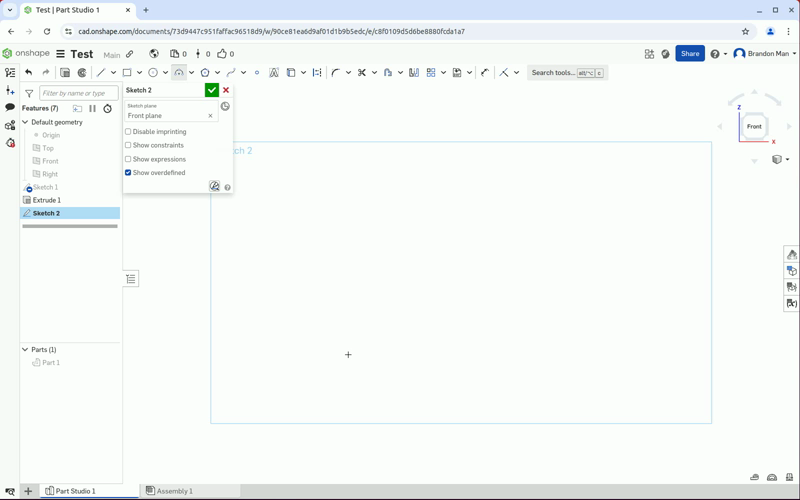
click(348, 354)
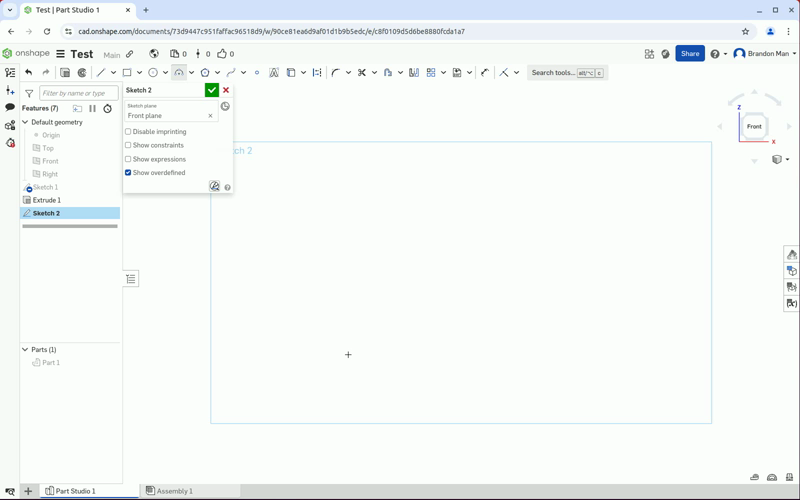
key_up(shift)
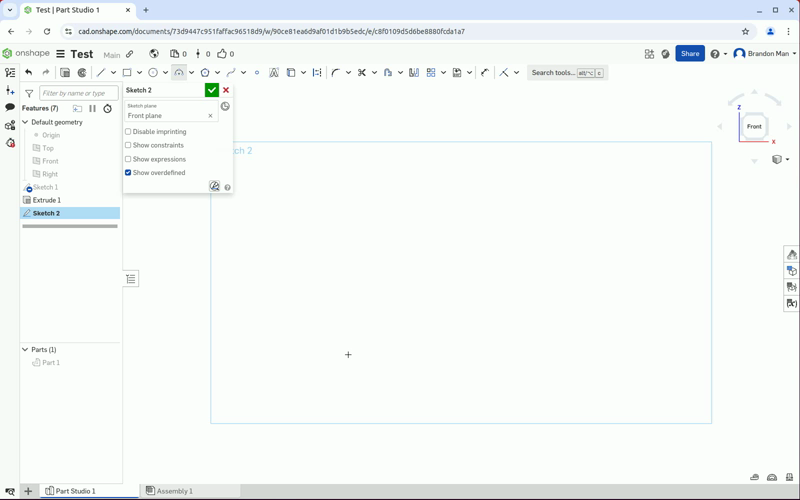
key_down(shift)
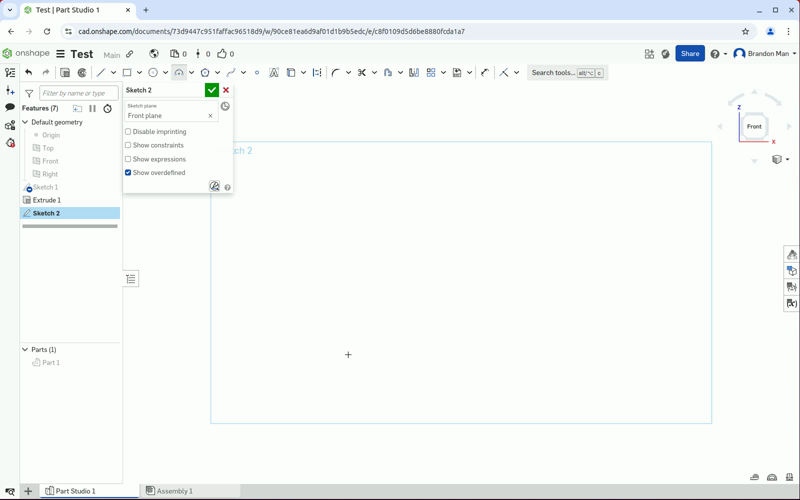
mouse_move(368, 364)
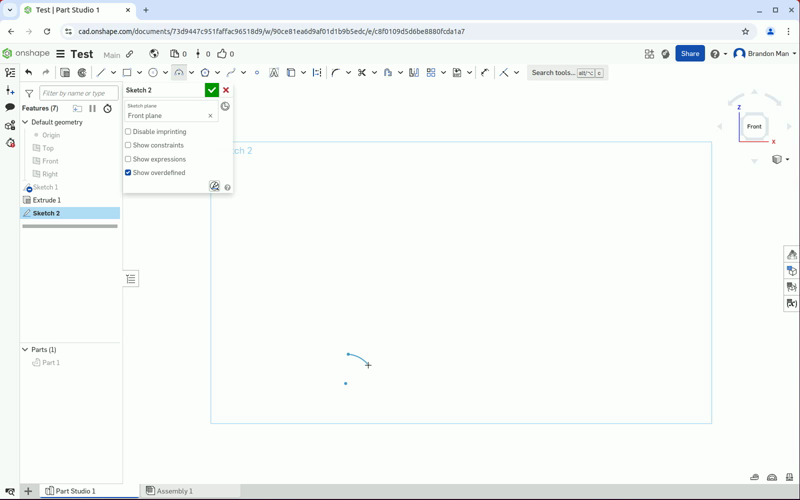
click(368, 364)
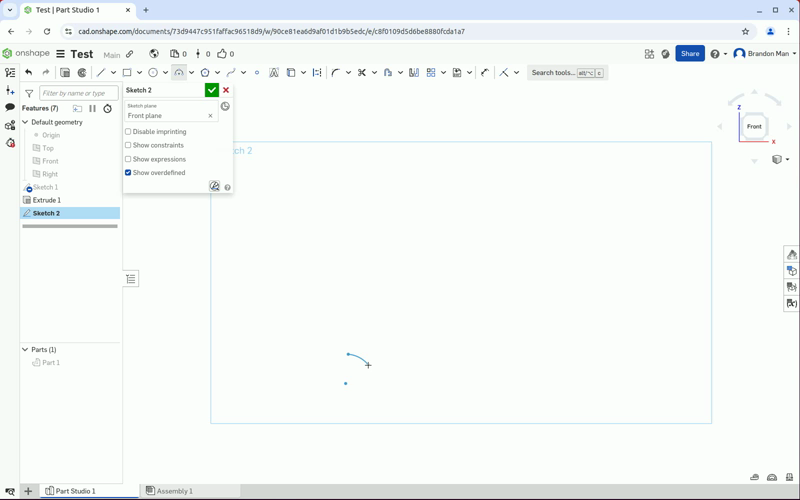
mouse_move(366, 343)
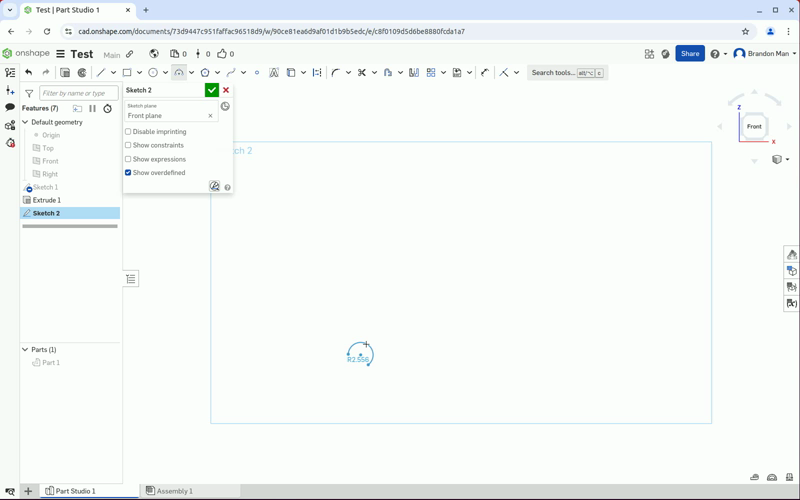
click(366, 343)
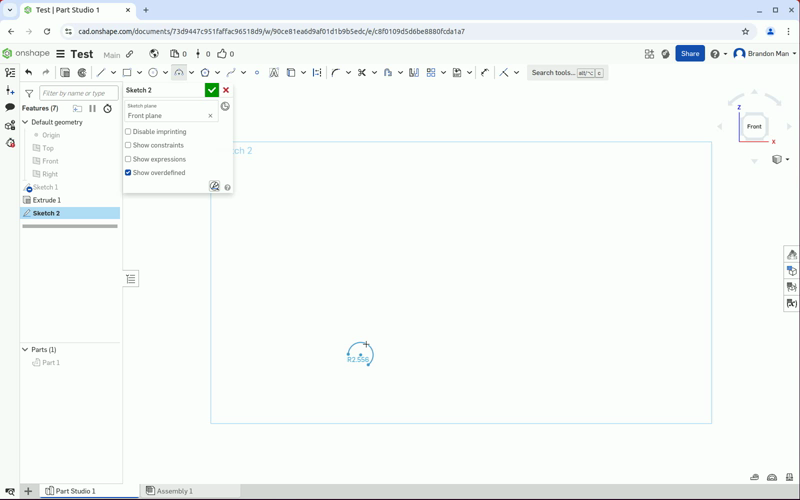
key_up(shift)
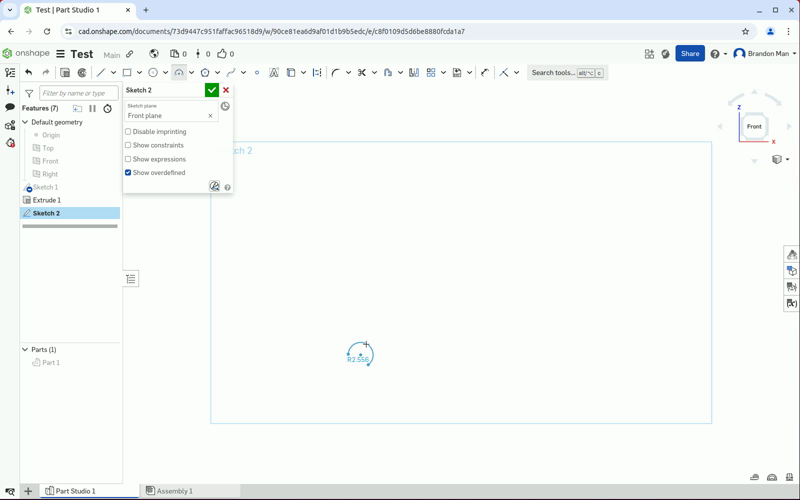
key(esc)
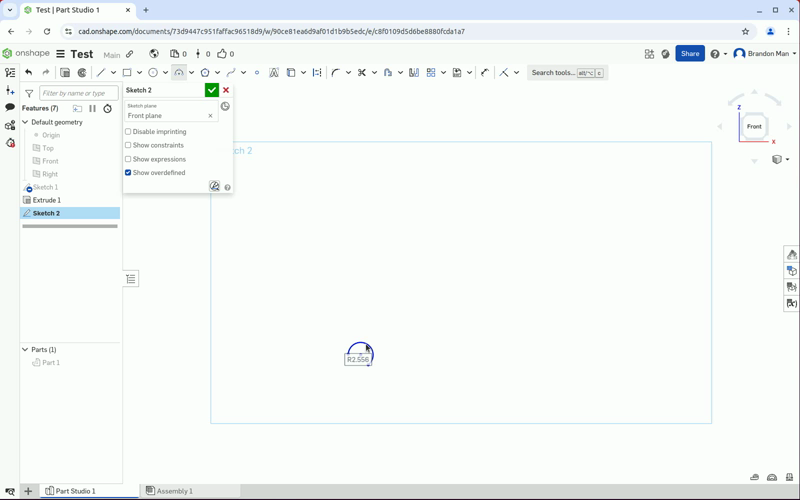
key(l)
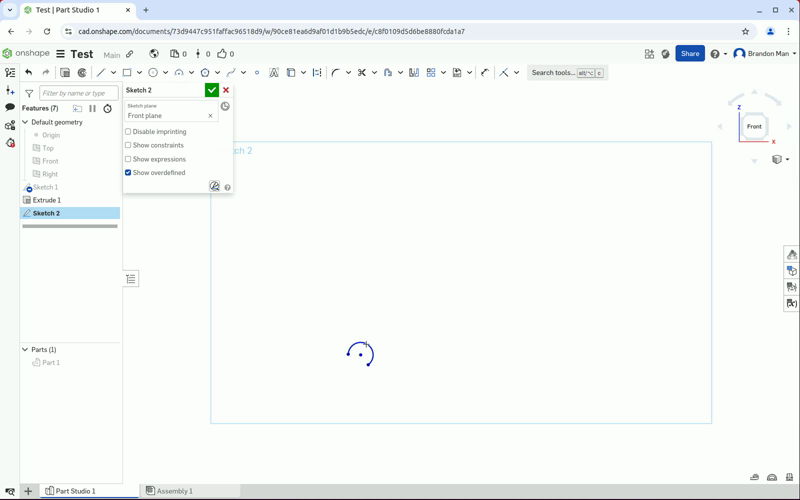
mouse_move(368, 364)
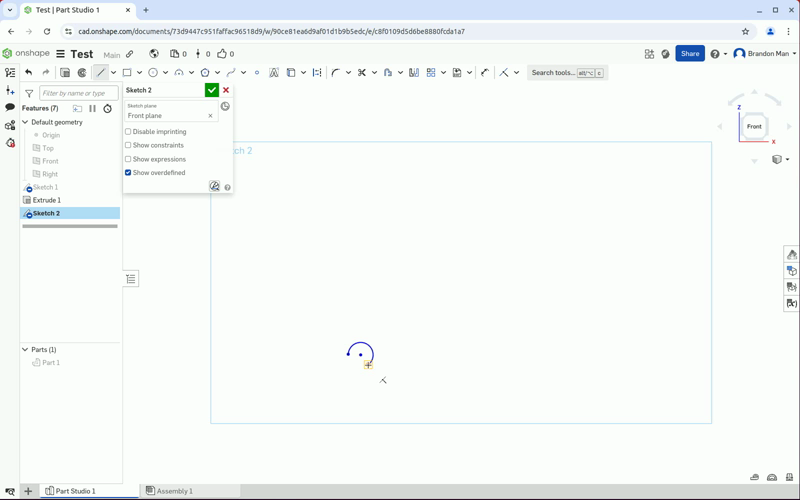
click(368, 364)
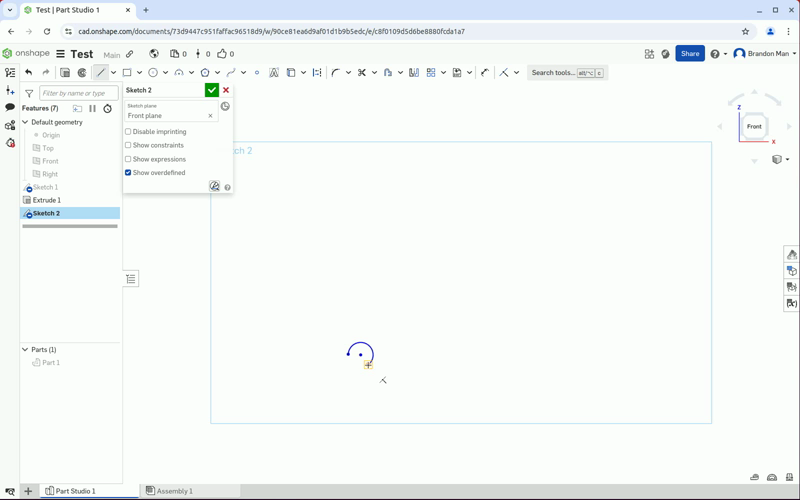
key_down(shift)
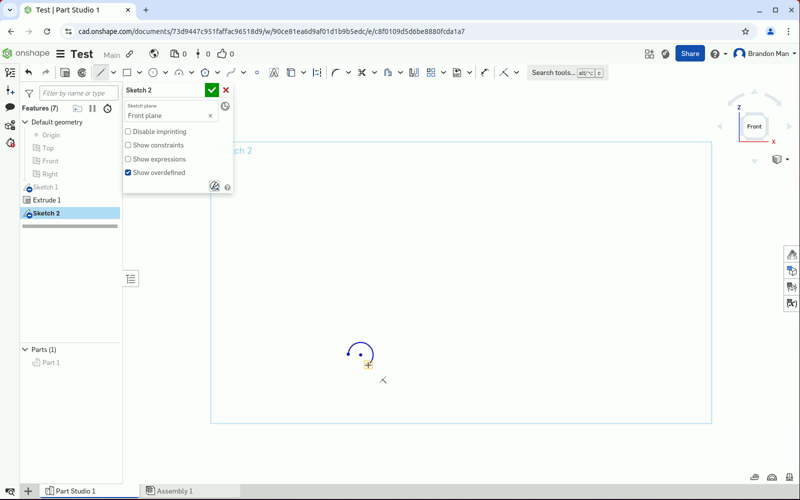
mouse_move(441, 305)
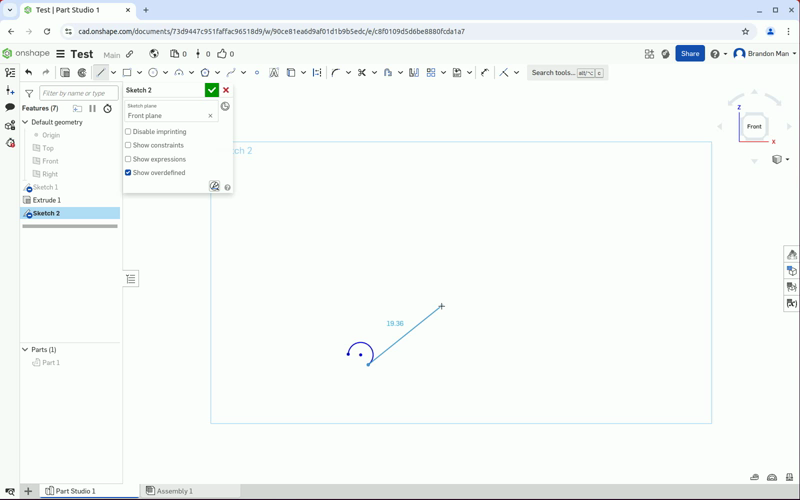
click(441, 305)
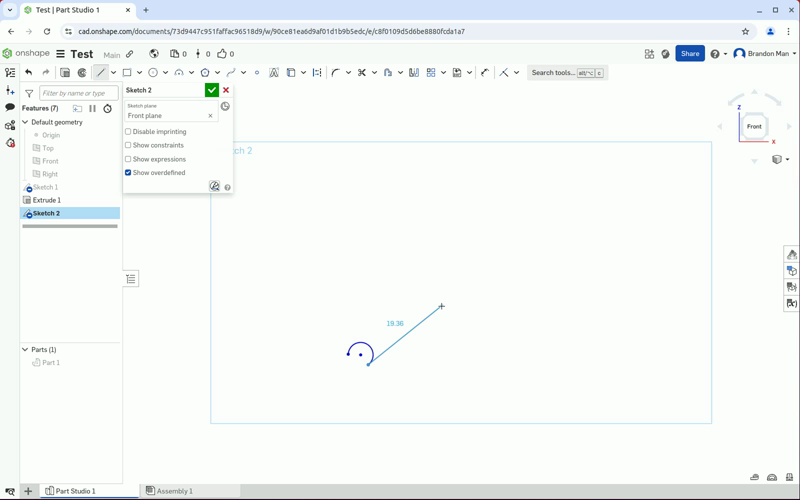
key_up(shift)
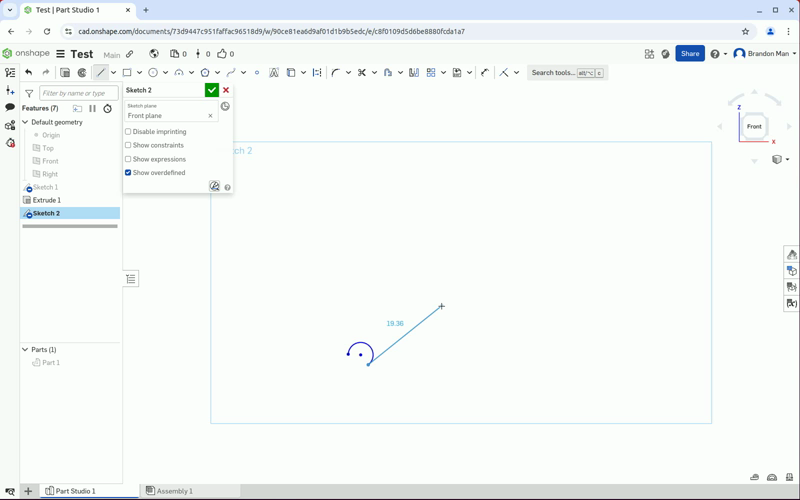
key(esc)
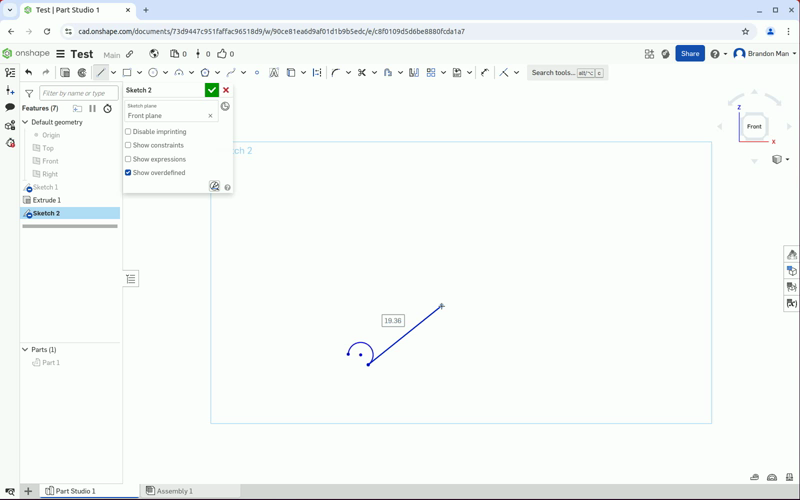
key(a)
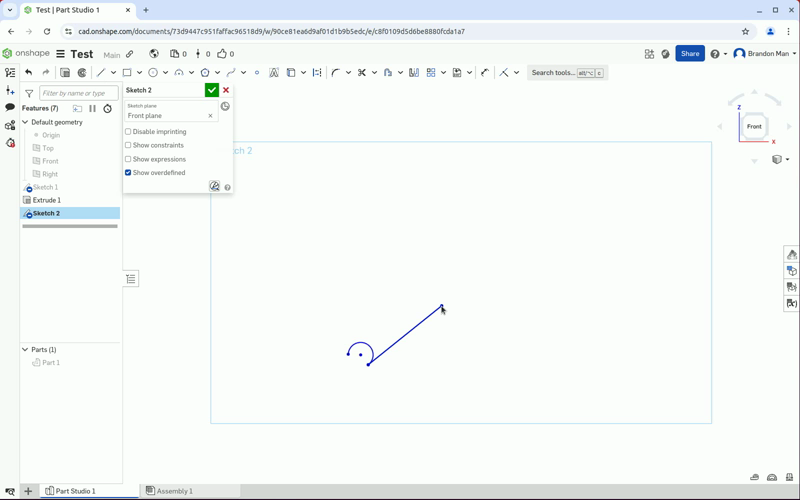
mouse_move(441, 305)
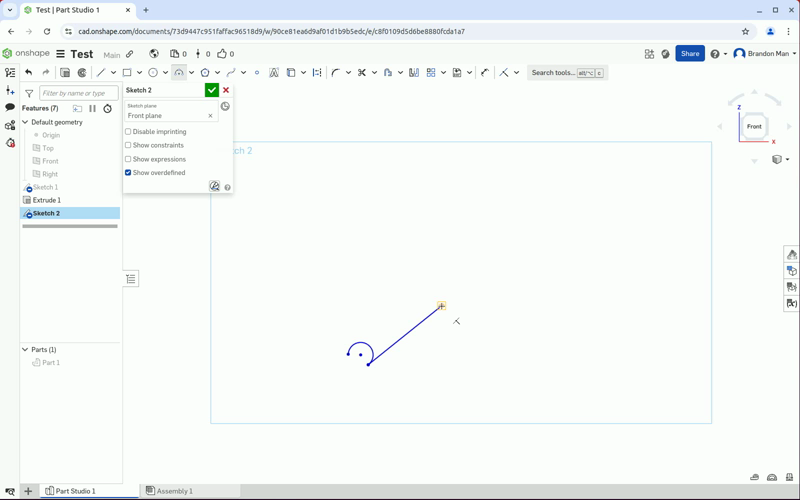
click(441, 305)
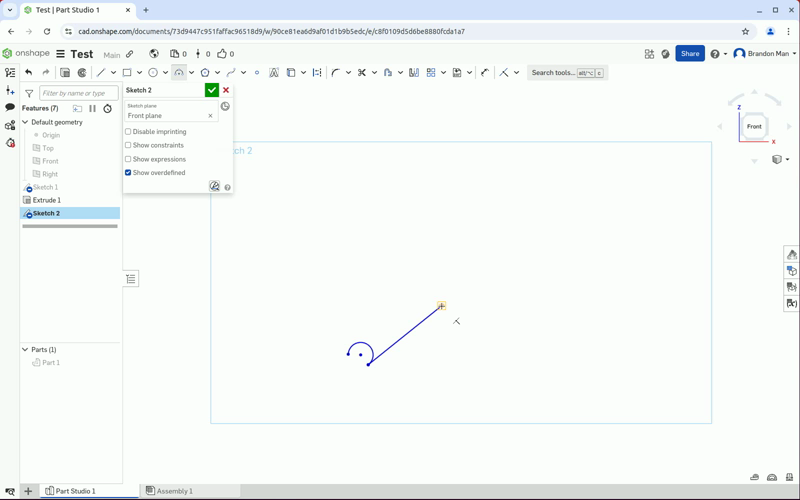
key_down(shift)
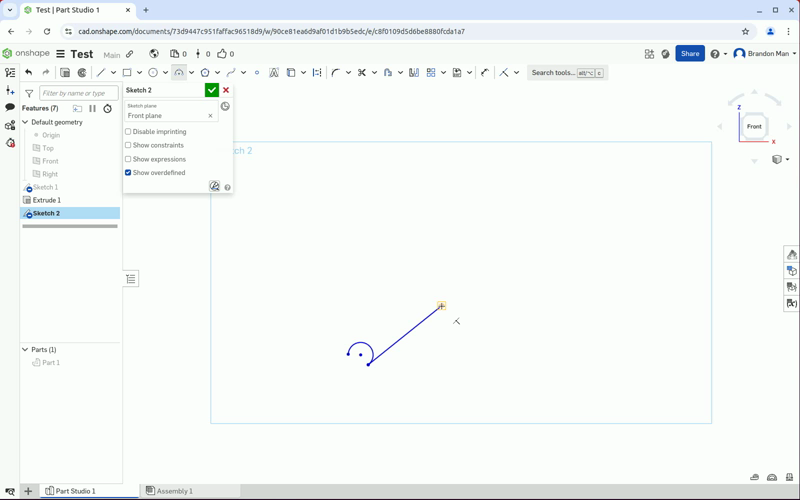
mouse_move(453, 303)
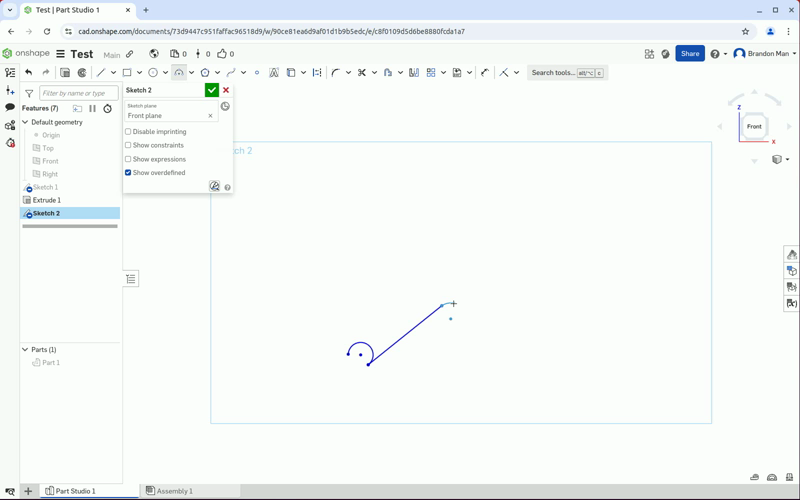
click(453, 303)
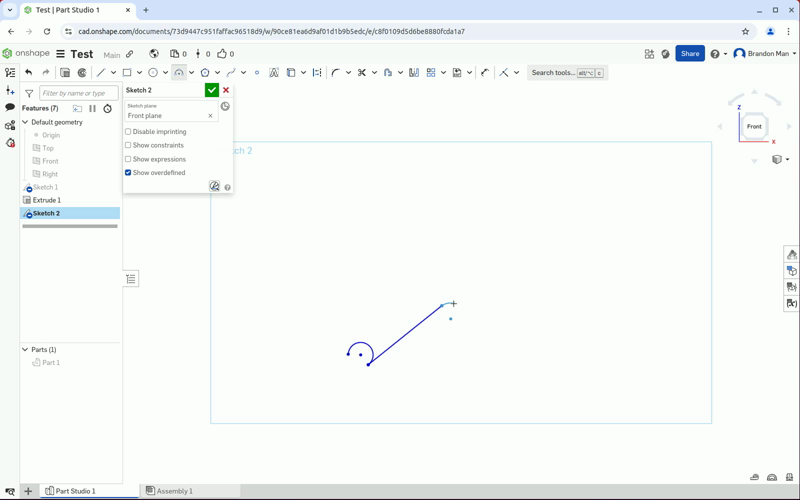
mouse_move(447, 302)
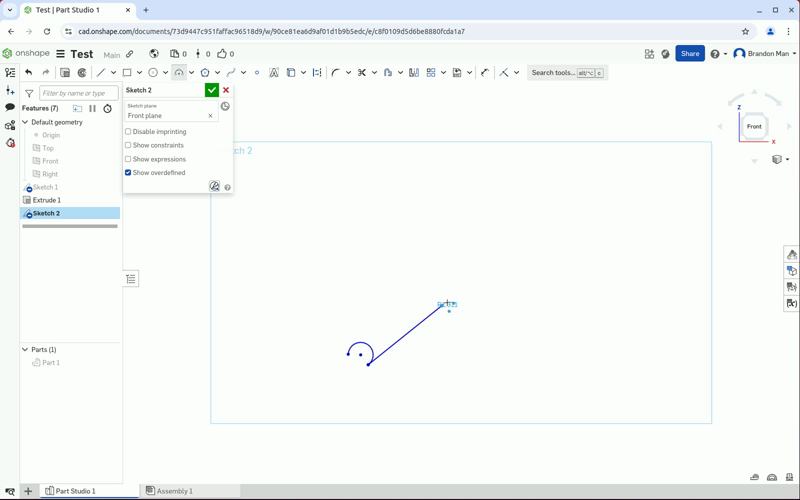
click(447, 302)
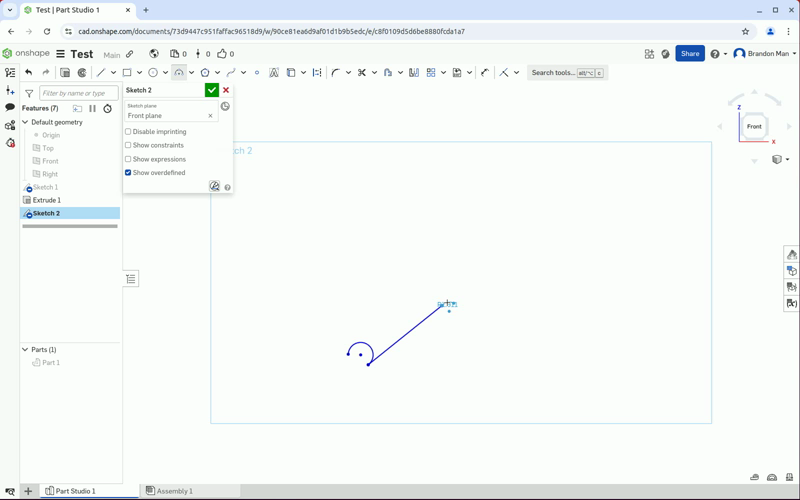
key_up(shift)
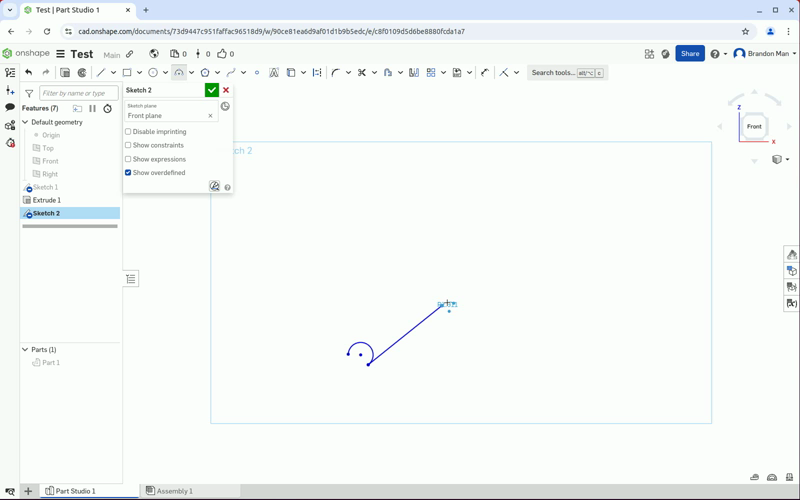
mouse_move(453, 303)
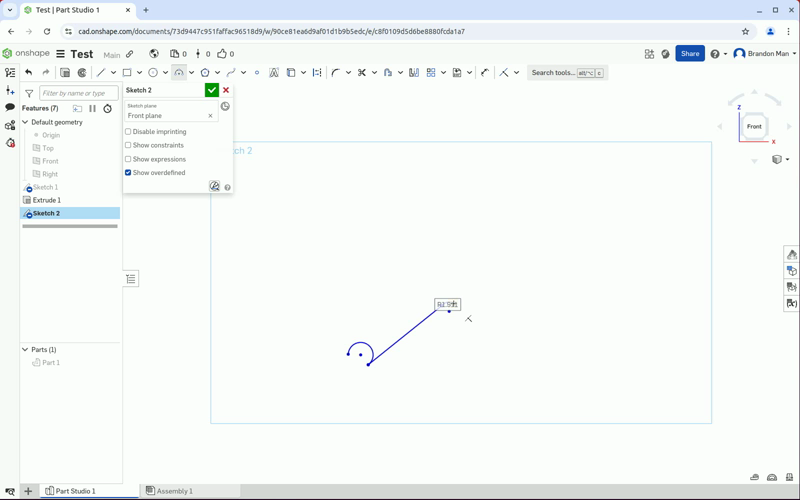
click(453, 303)
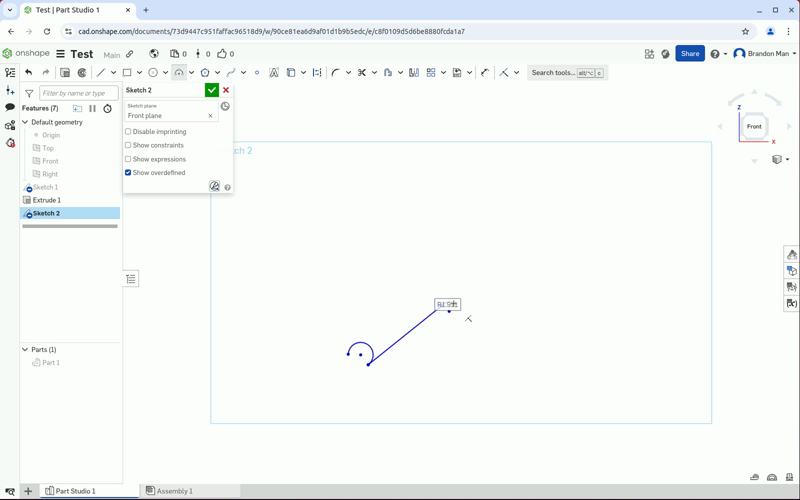
key_down(shift)
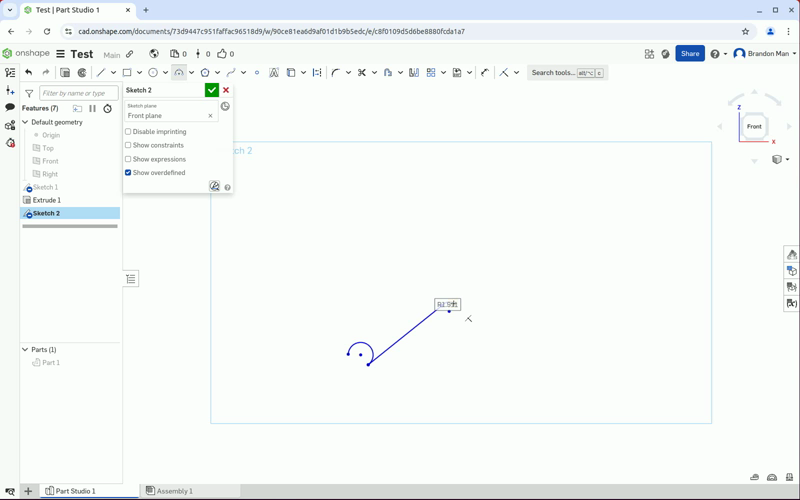
mouse_move(452, 262)
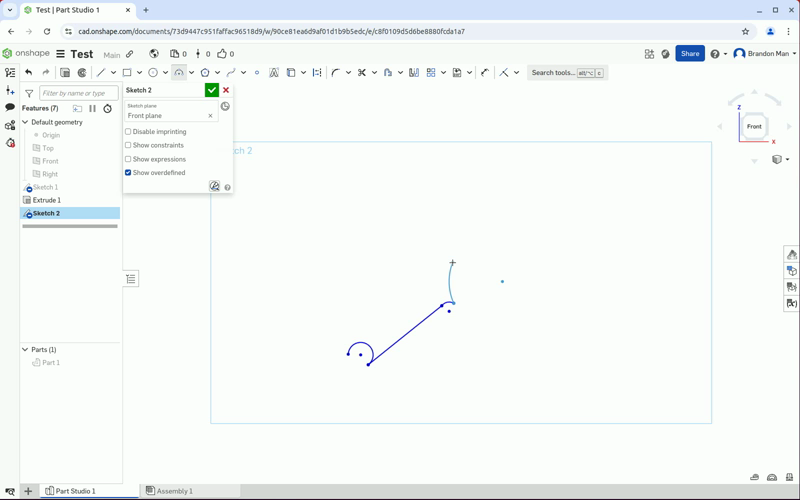
click(452, 262)
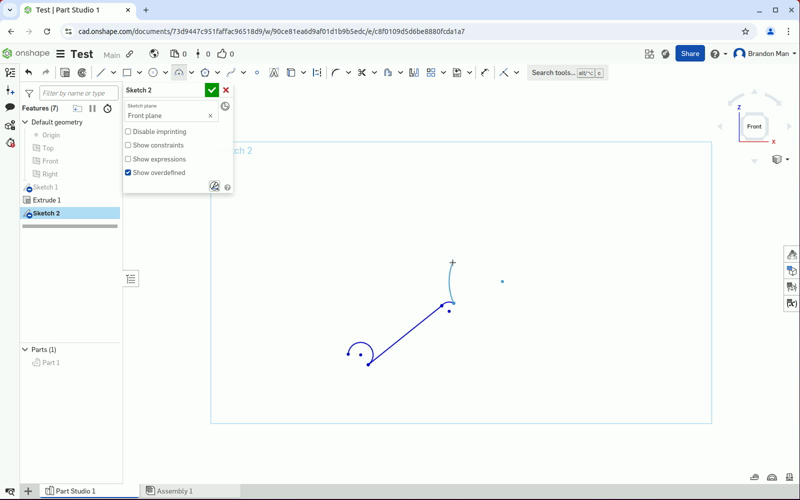
mouse_move(439, 283)
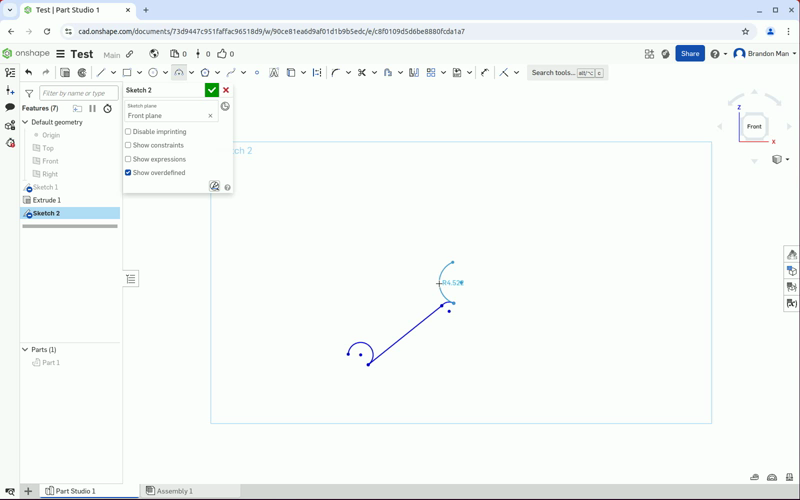
click(439, 283)
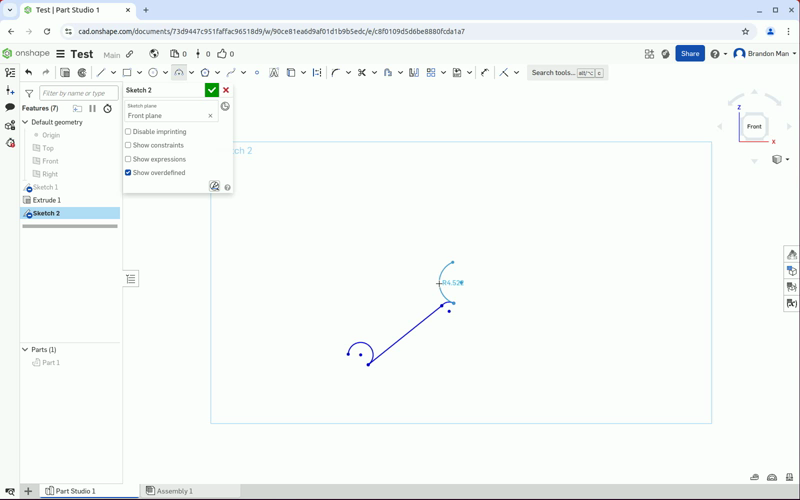
key_up(shift)
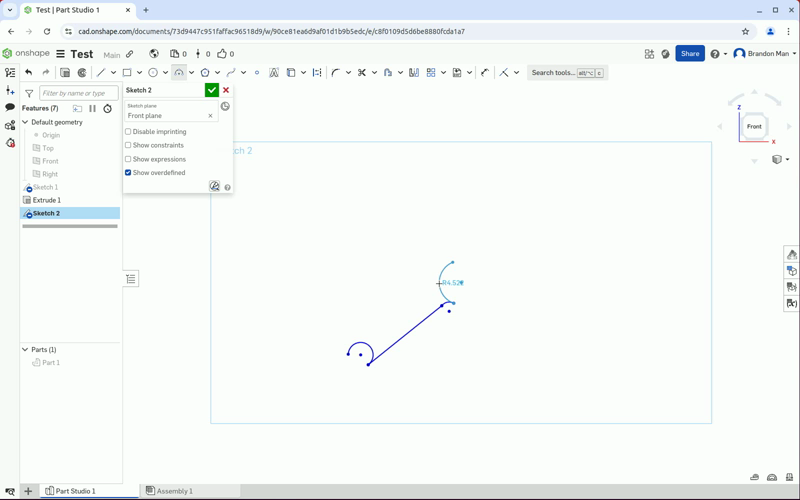
key(esc)
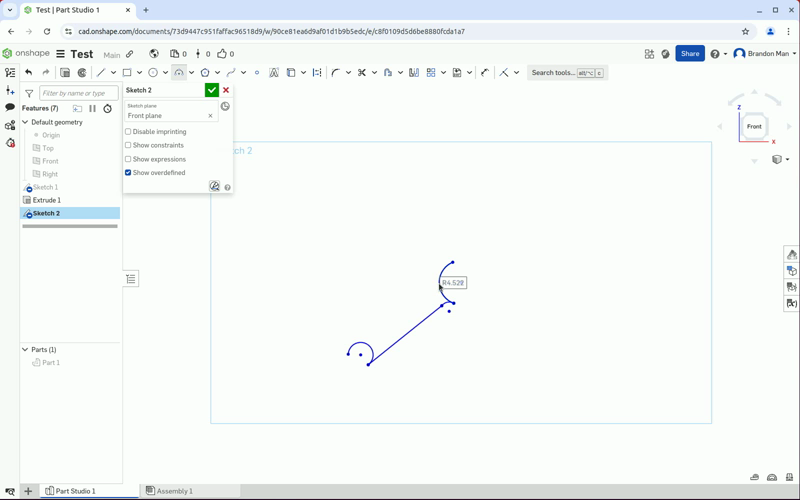
key(l)
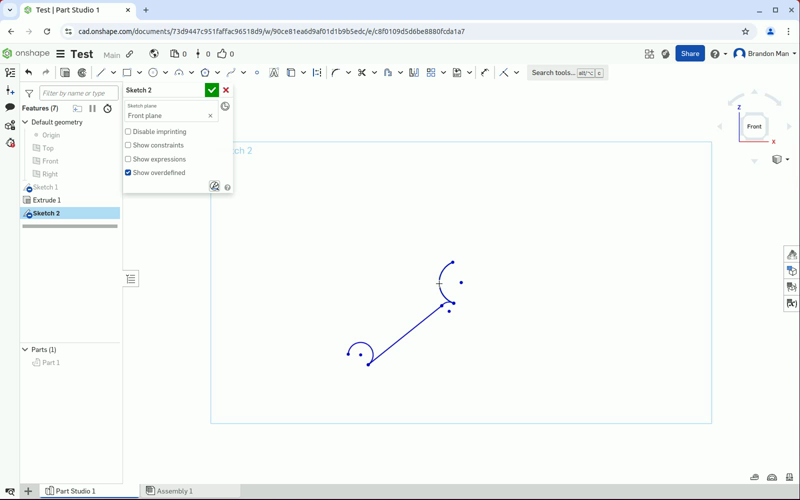
mouse_move(452, 262)
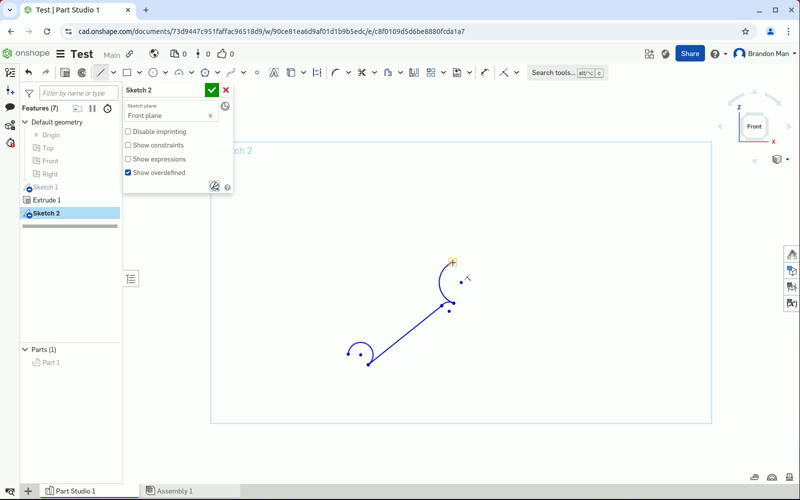
click(452, 262)
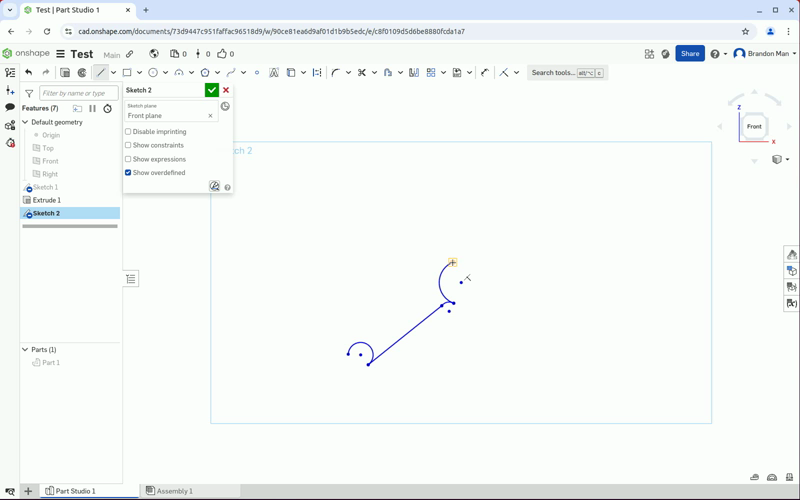
key_down(shift)
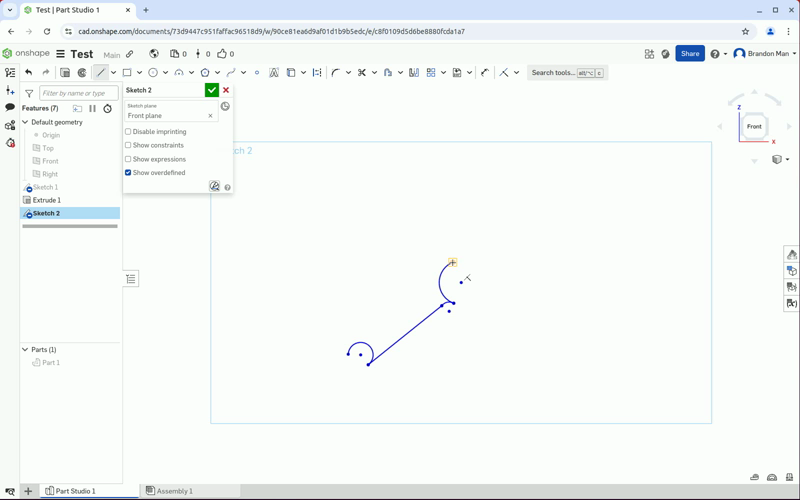
mouse_move(356, 302)
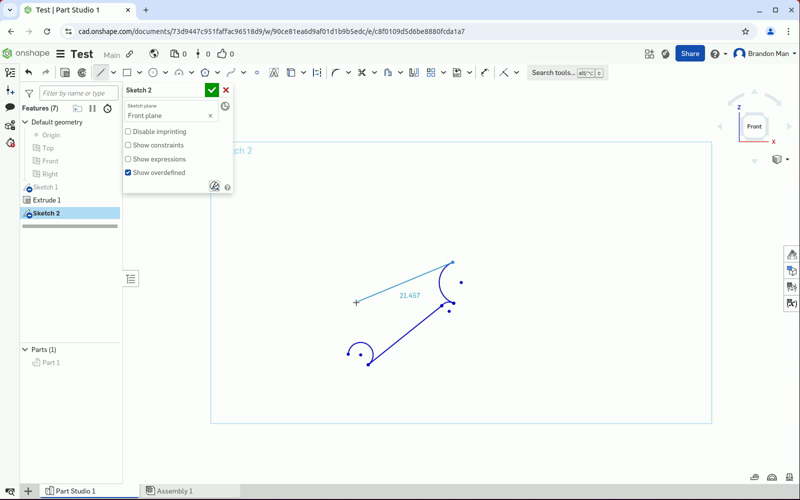
click(356, 302)
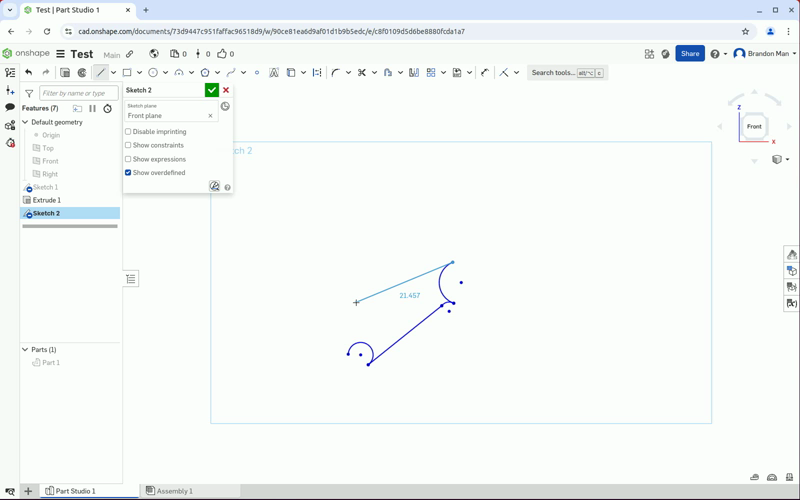
key_up(shift)
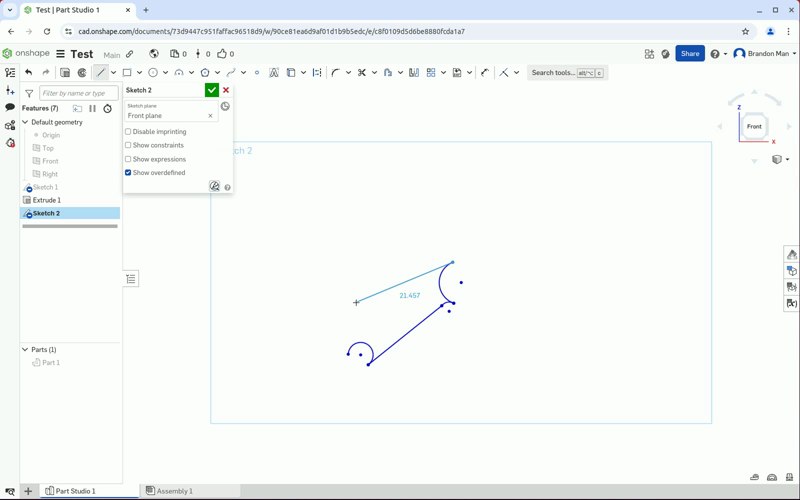
key(esc)
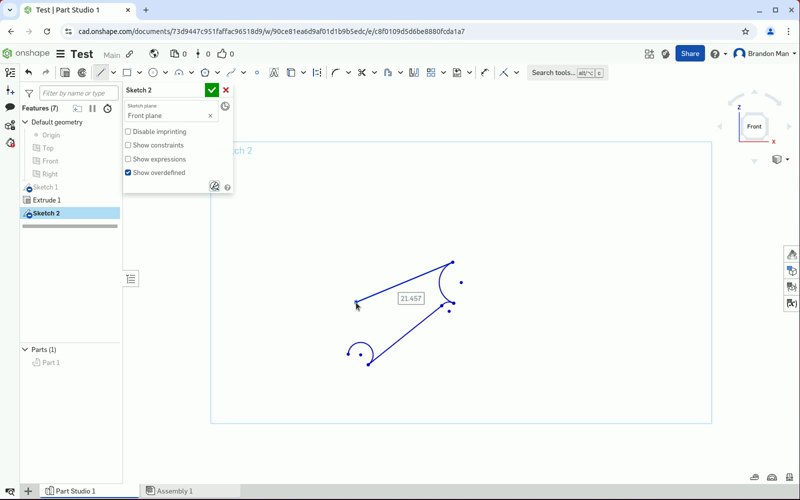
key(a)
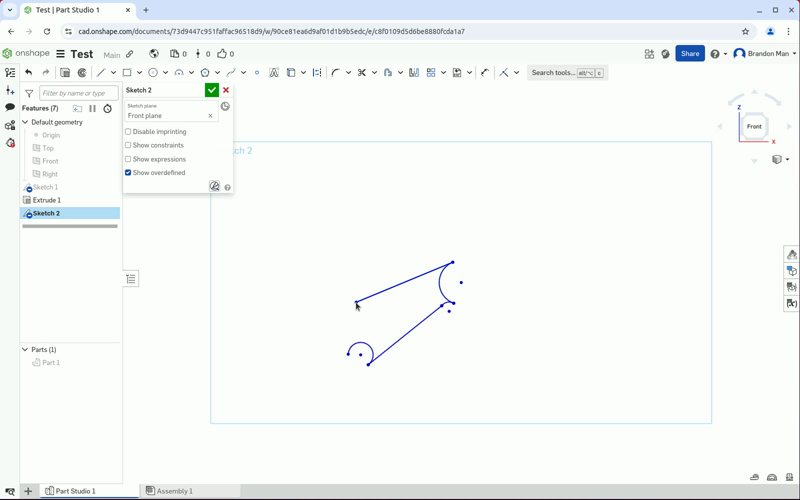
mouse_move(356, 302)
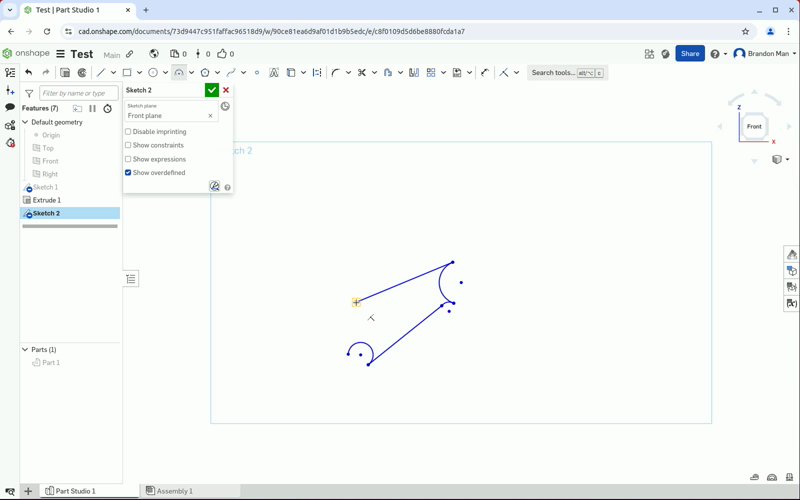
click(356, 302)
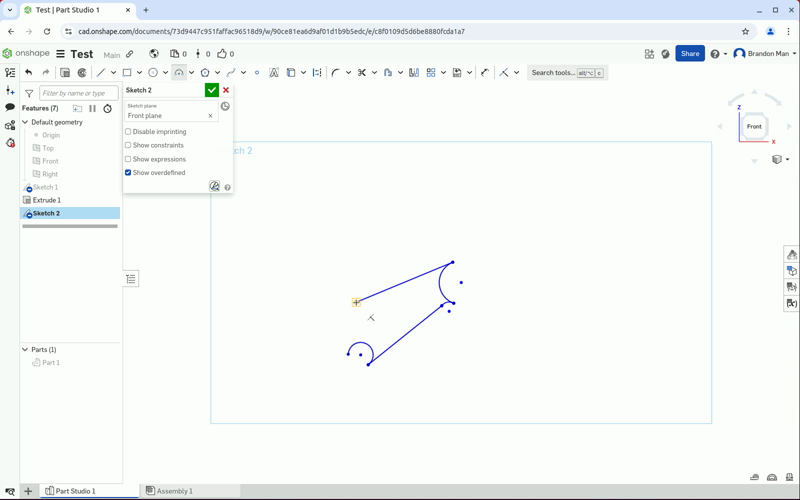
key_down(shift)
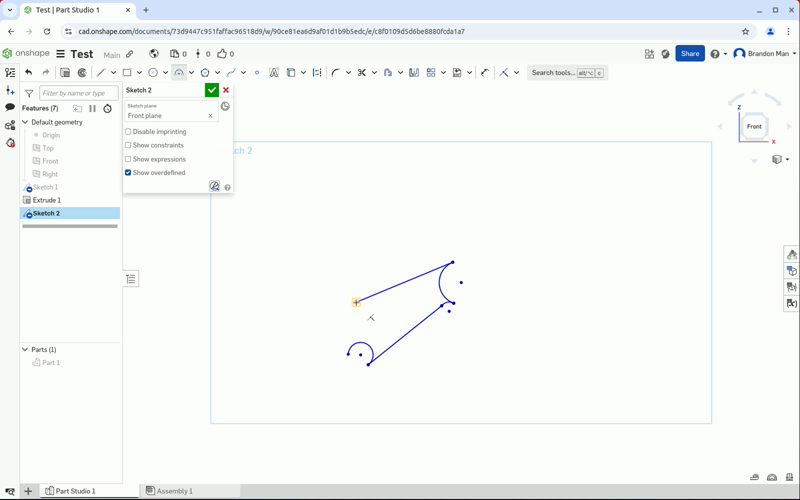
mouse_move(348, 313)
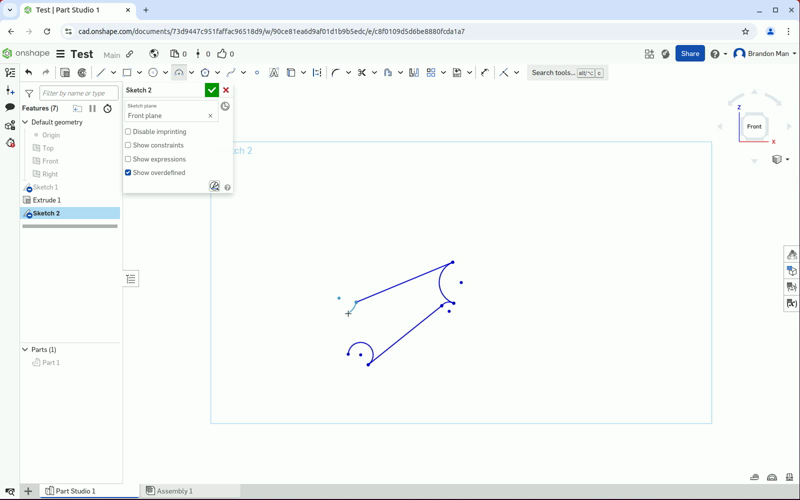
click(348, 313)
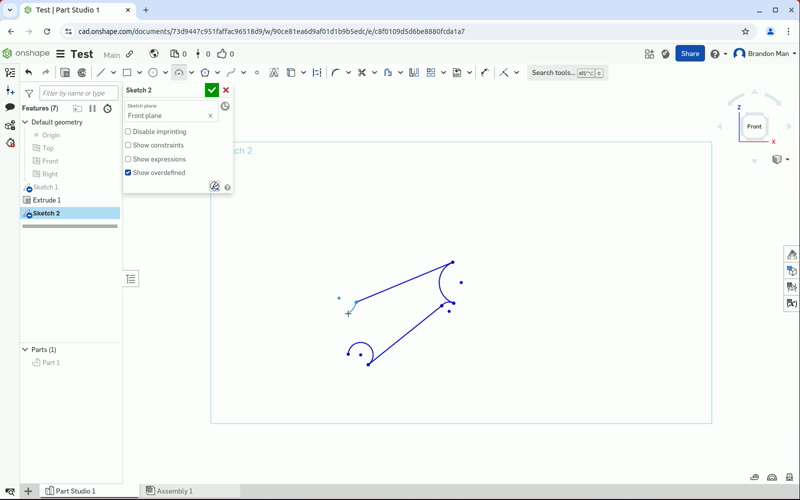
mouse_move(370, 320)
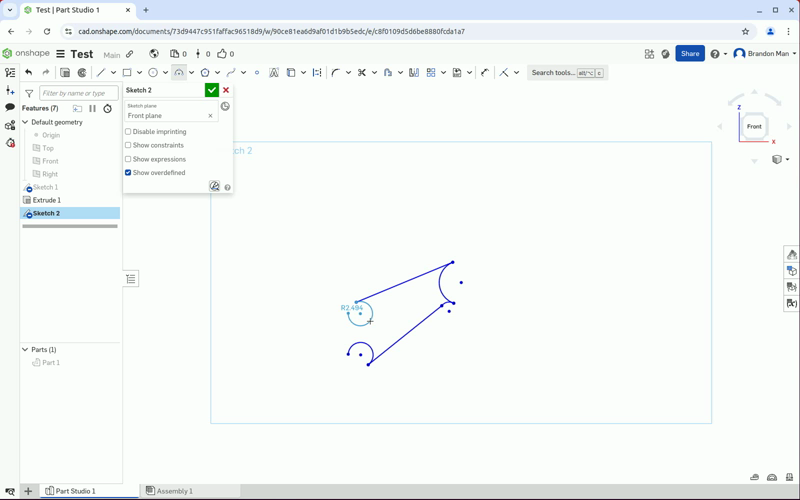
click(370, 320)
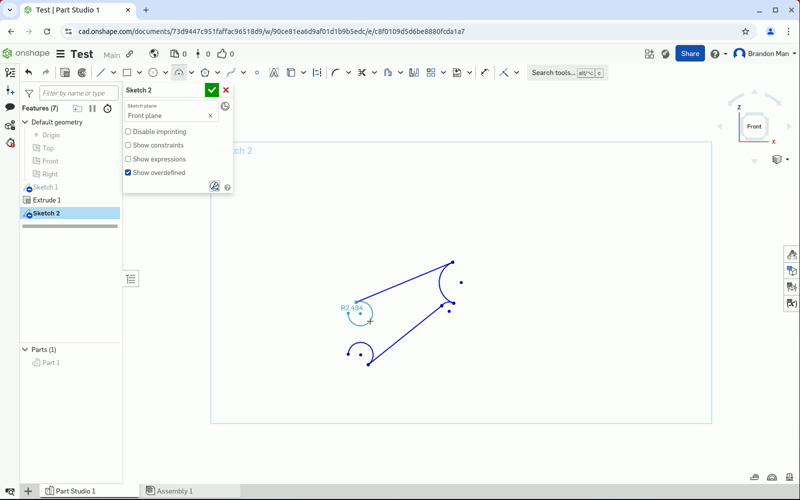
key_up(shift)
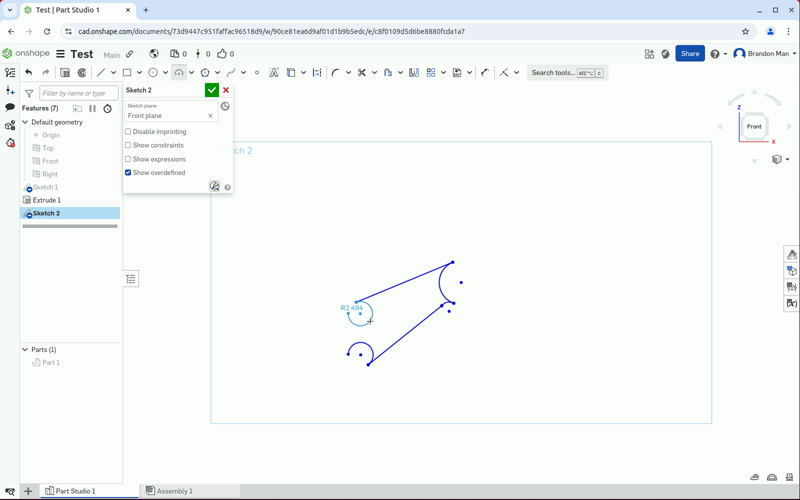
key(esc)
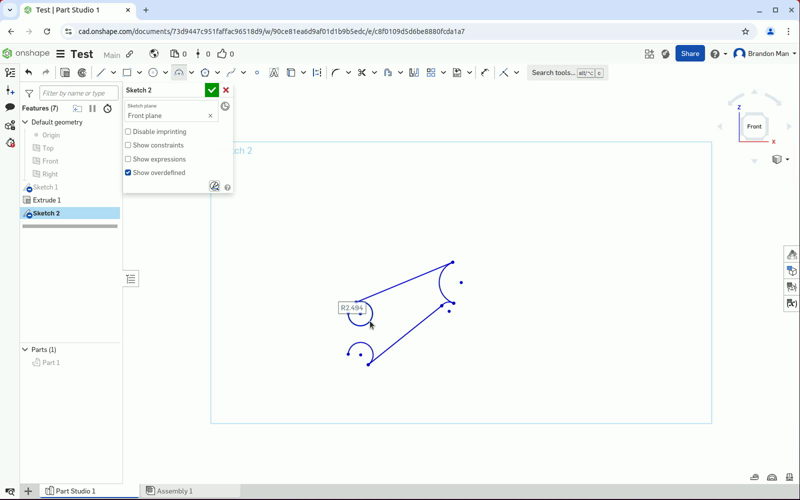
key(l)
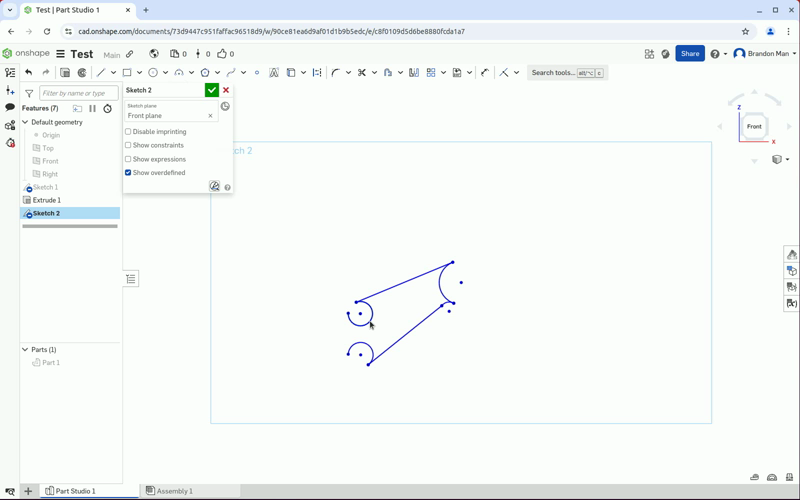
mouse_move(348, 313)
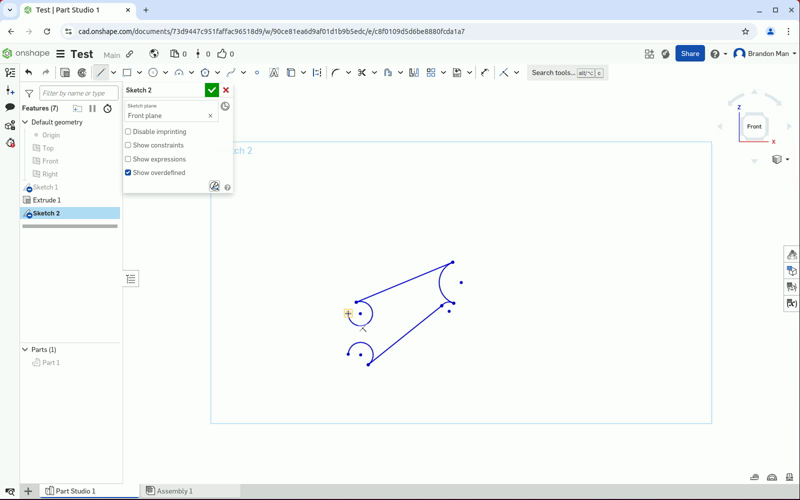
click(348, 313)
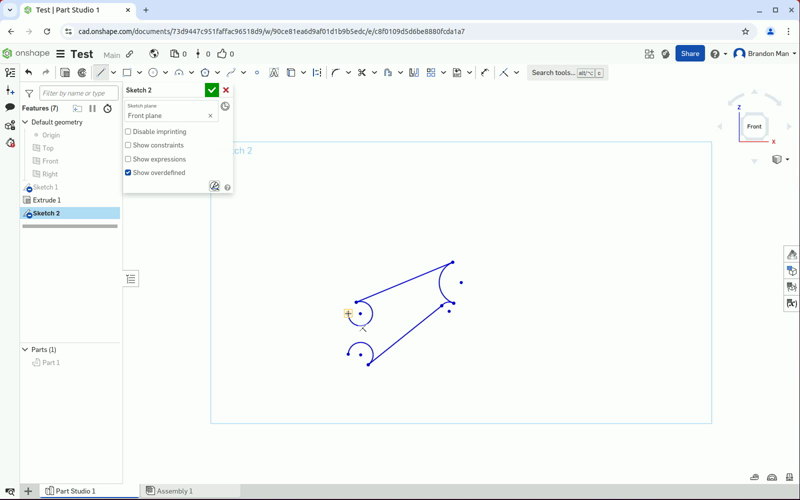
mouse_move(378, 313)
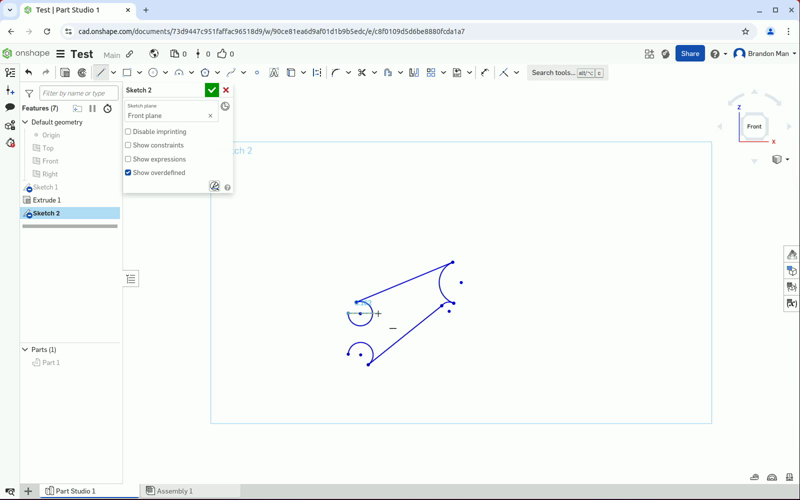
key_down(shift)
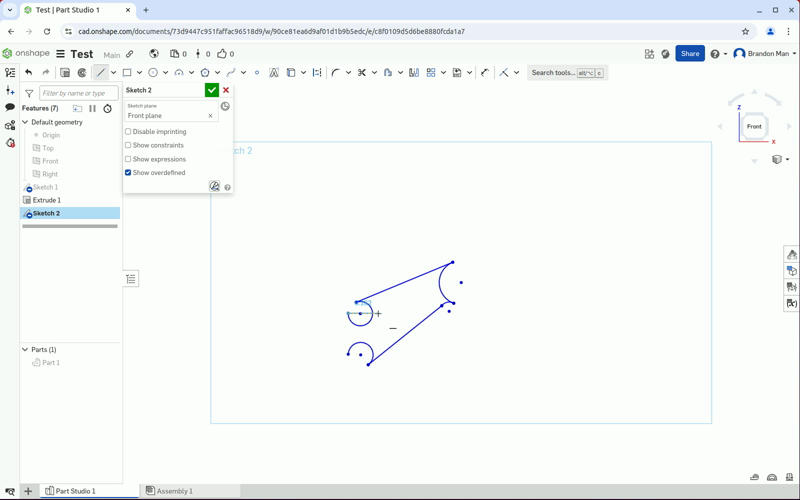
mouse_move(348, 354)
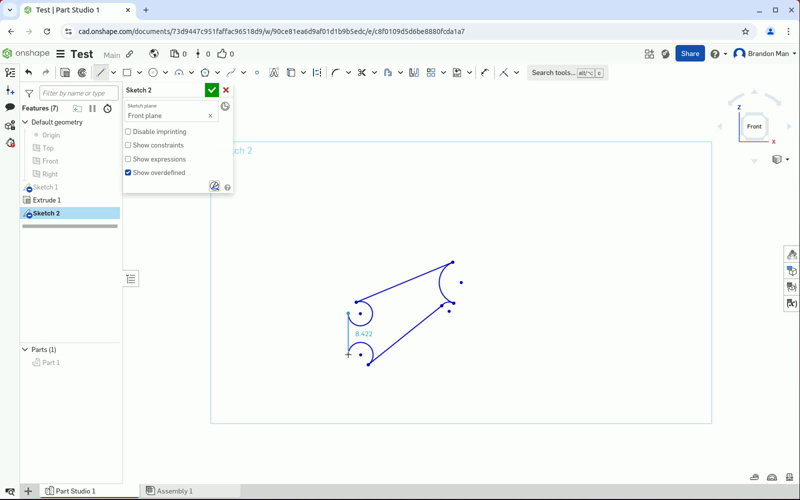
key_up(shift)
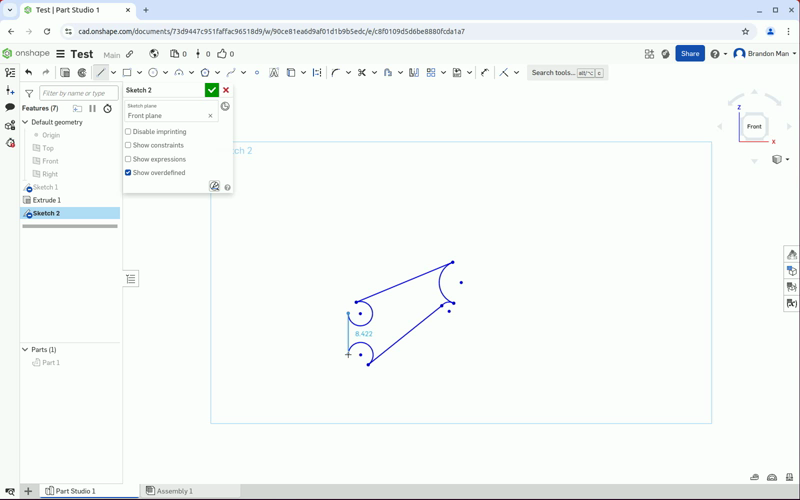
click(348, 354)
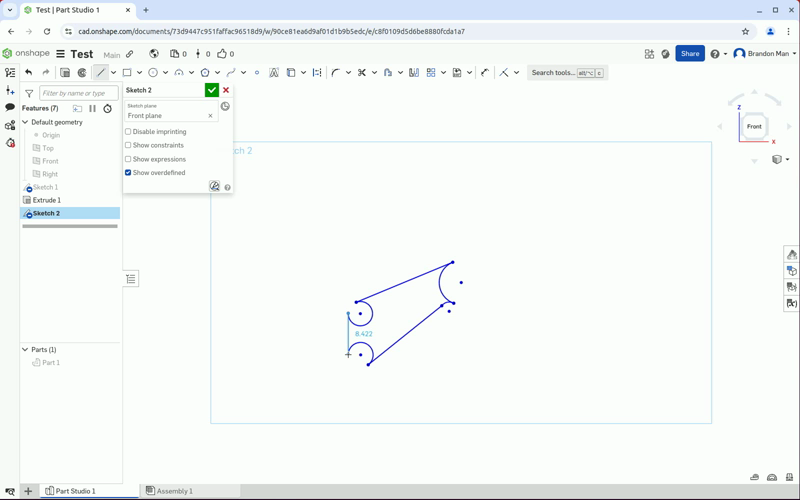
key(esc)
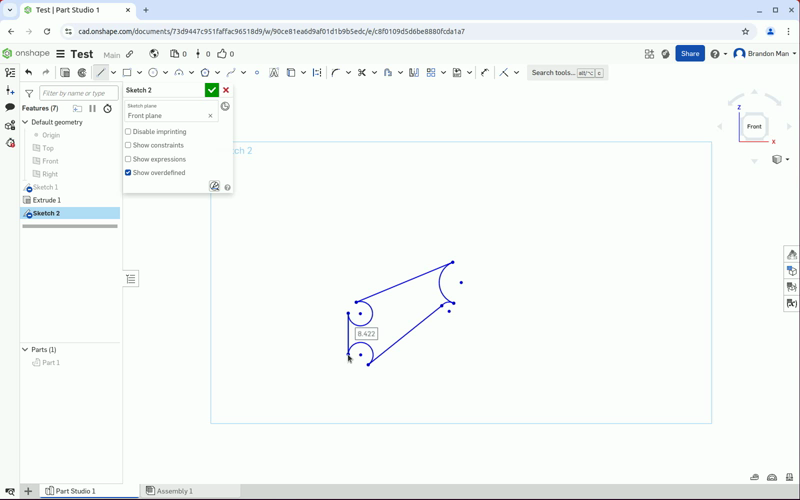
mouse_move(423, 287)
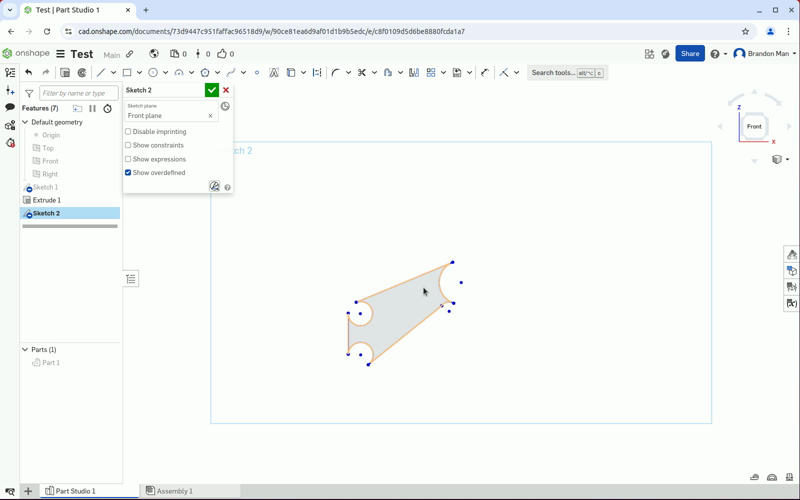
click(423, 287)
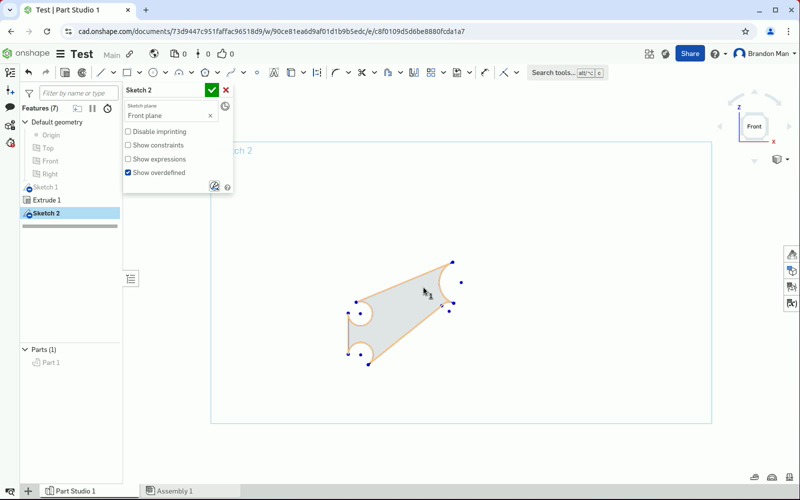
mouse_move(73, 352)
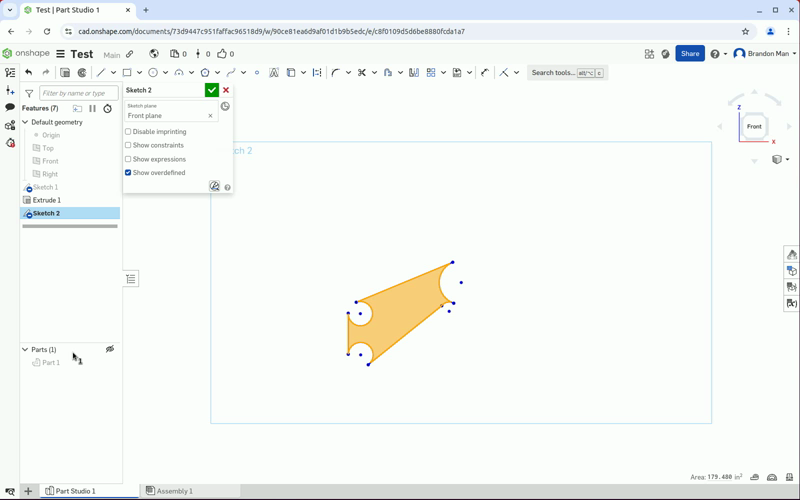
key(shift+y)
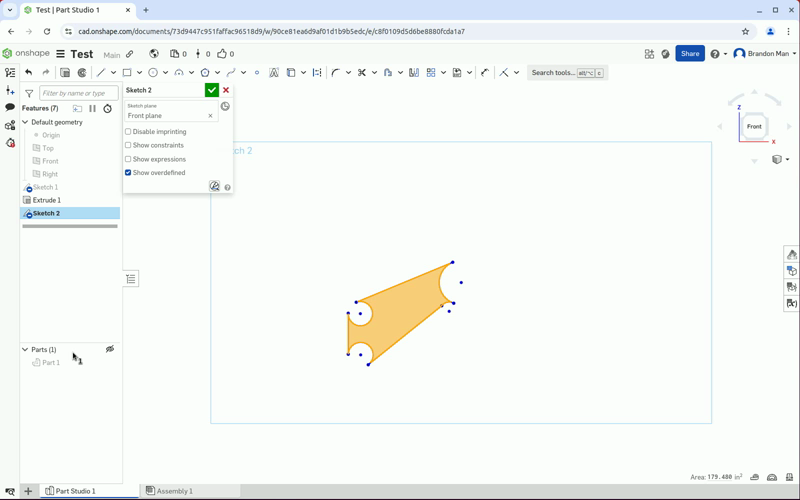
key(shift+e)
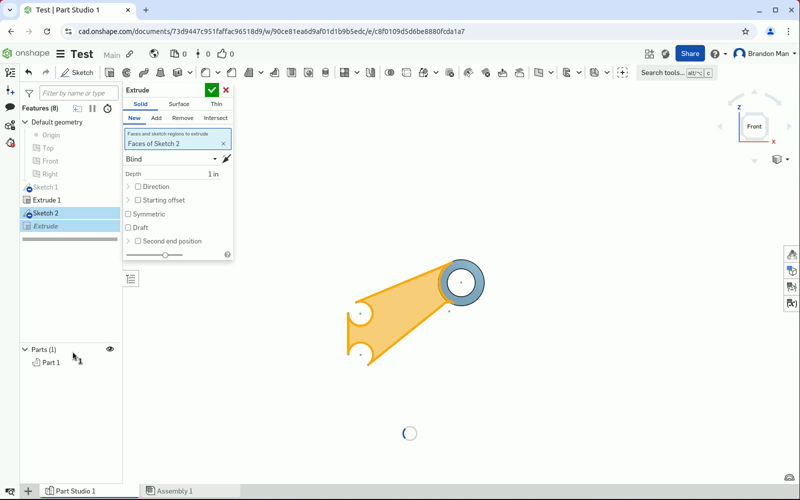
mouse_move(143, 106)
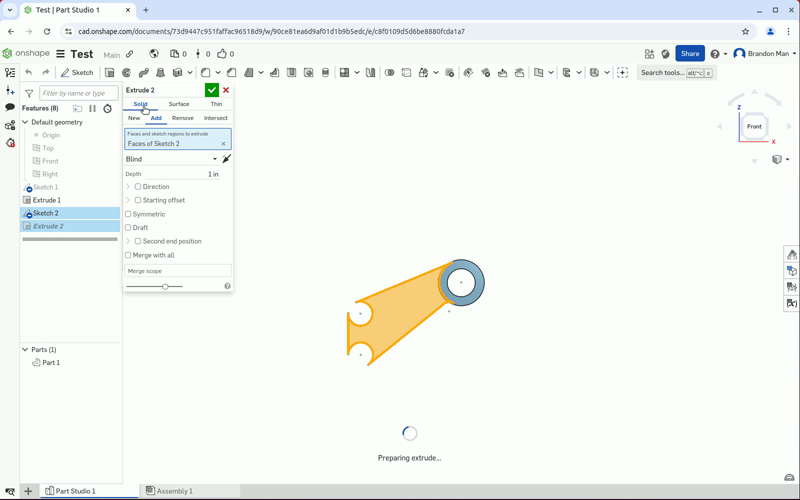
click(143, 106)
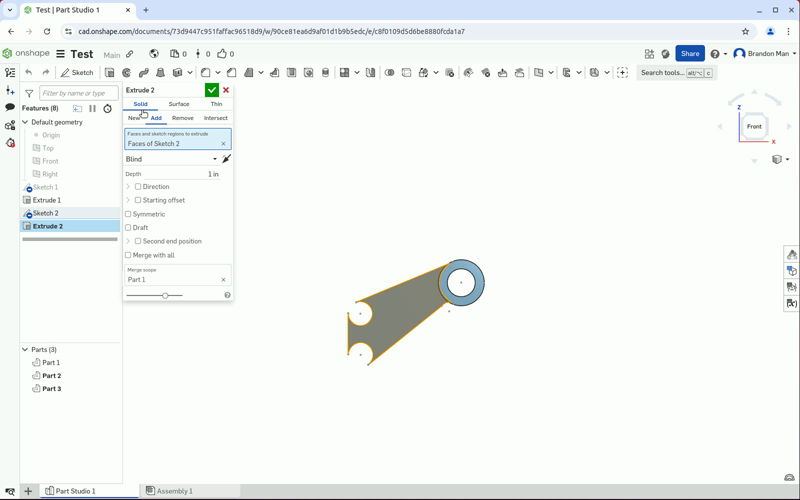
mouse_move(137, 120)
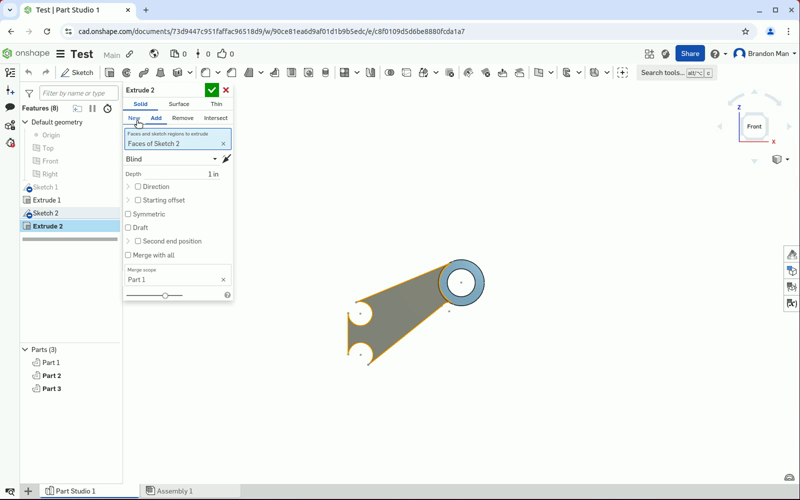
click(137, 120)
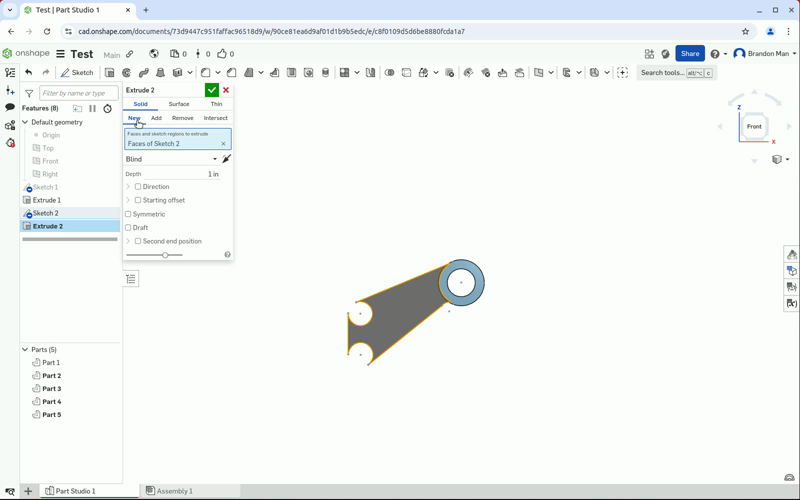
key(tab, 4)
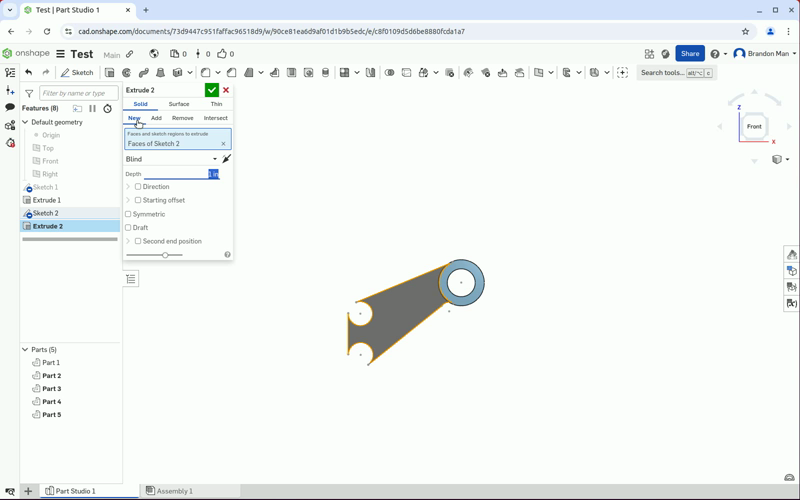
text(2.408)
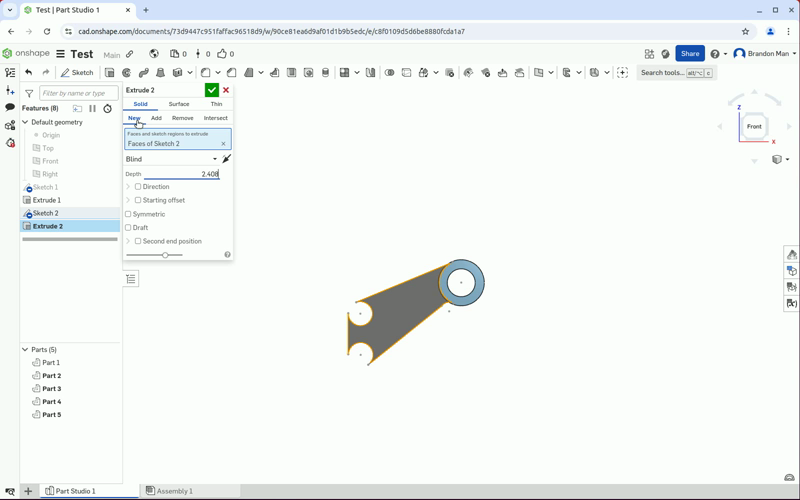
key(tab, 3)
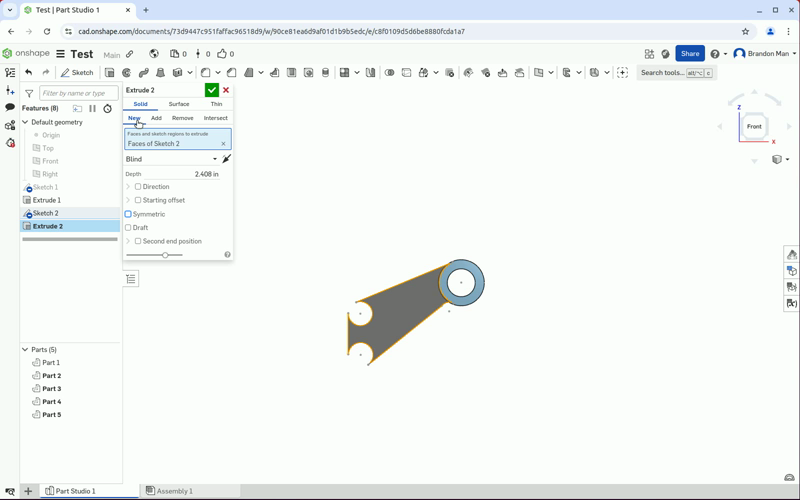
key(space)
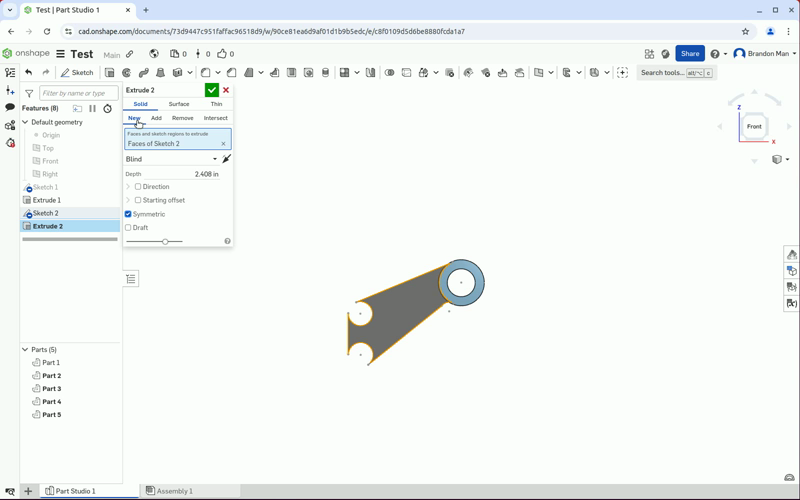
key(enter)
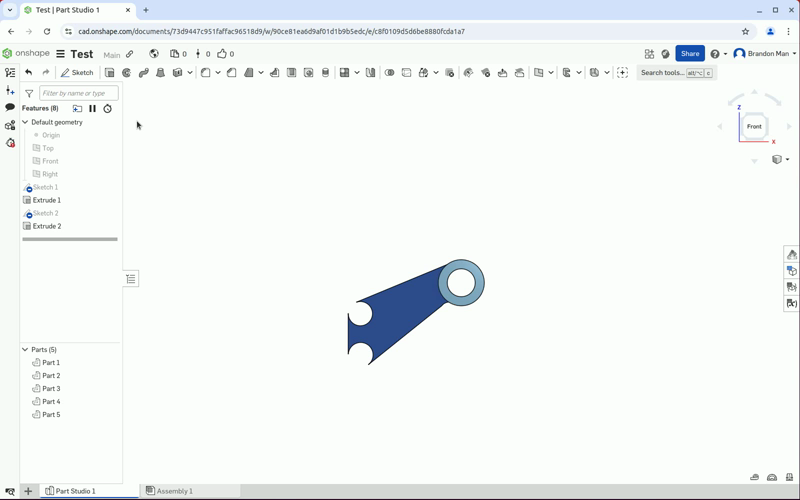
key(shift+h)
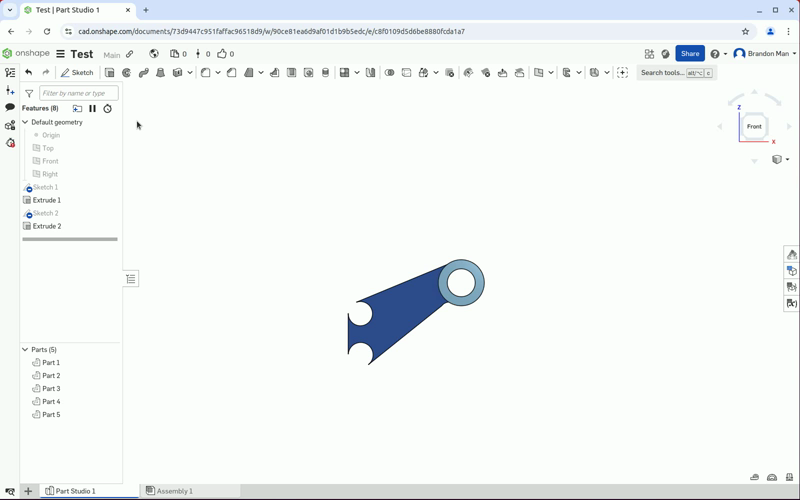
key(shift+h)
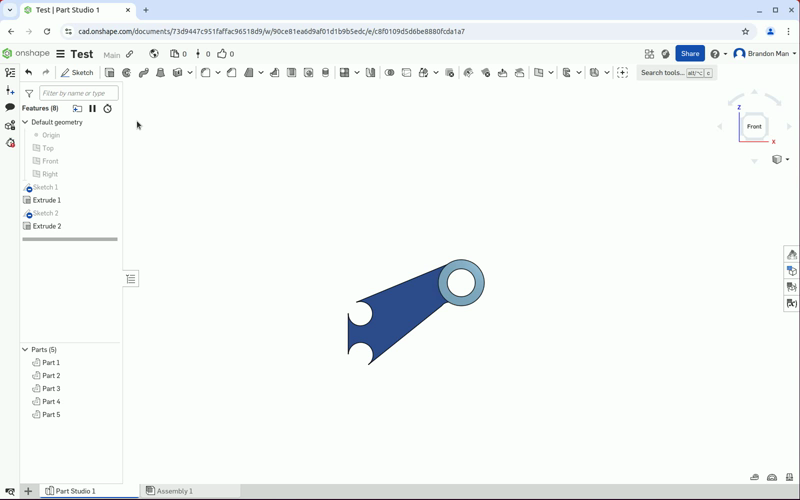
mouse_move(73, 189)
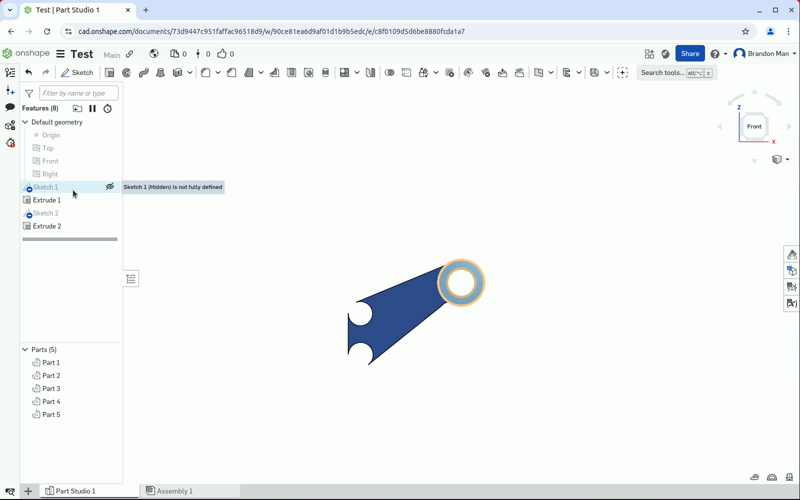
click(73, 189)
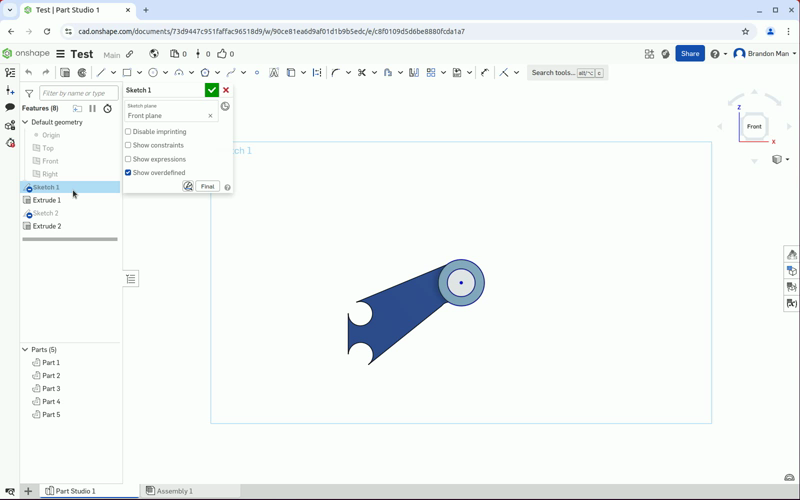
mouse_move(229, 92)
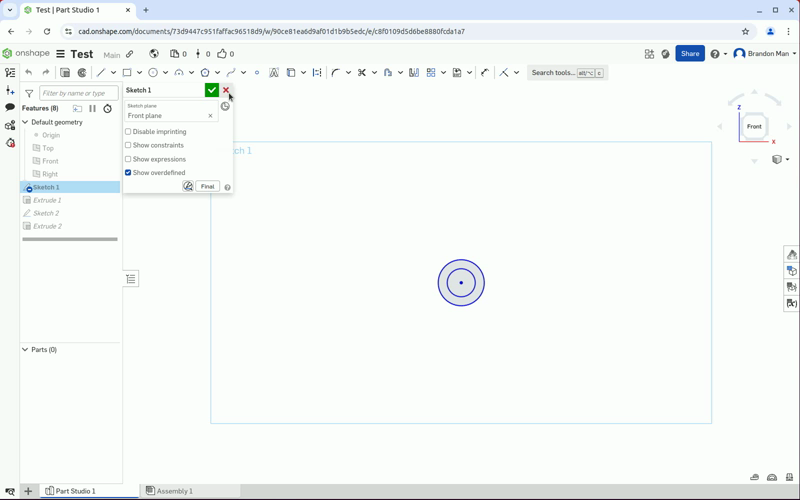
click(229, 92)
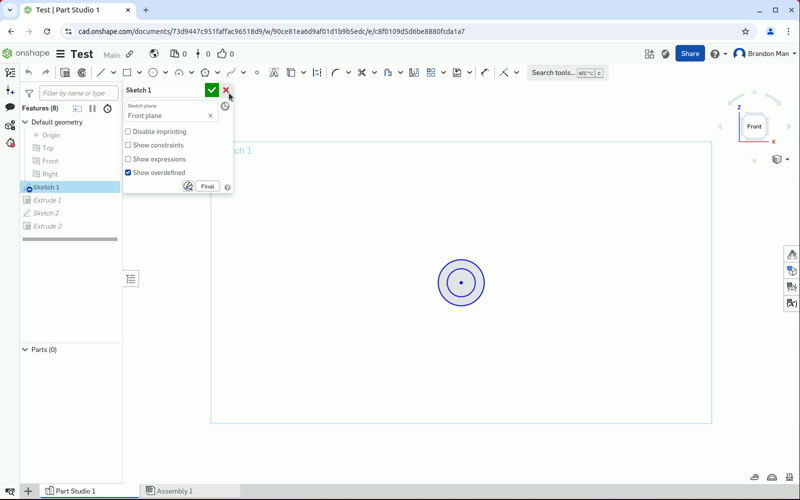
key(shift+s)
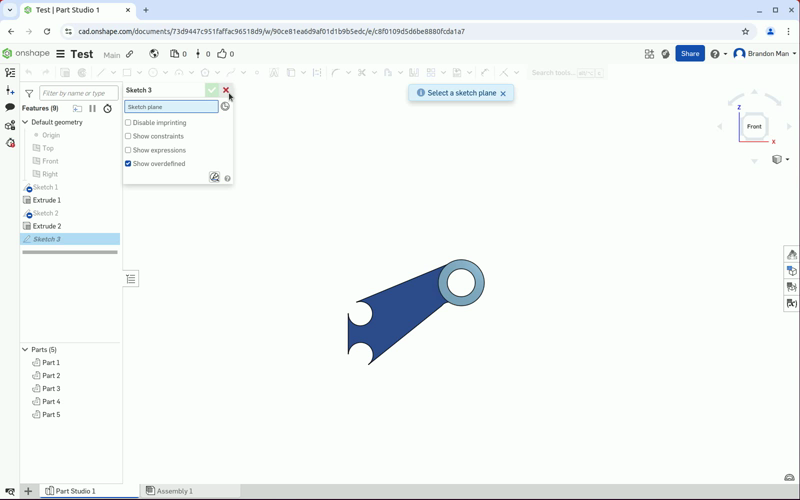
mouse_move(73, 163)
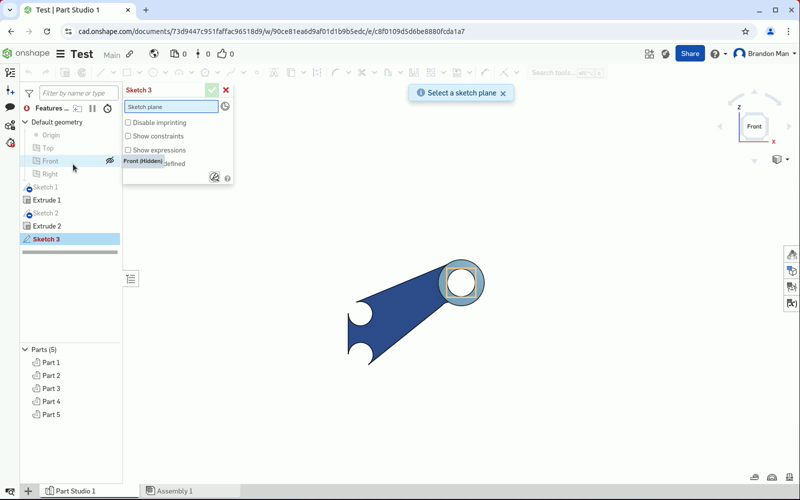
click(73, 163)
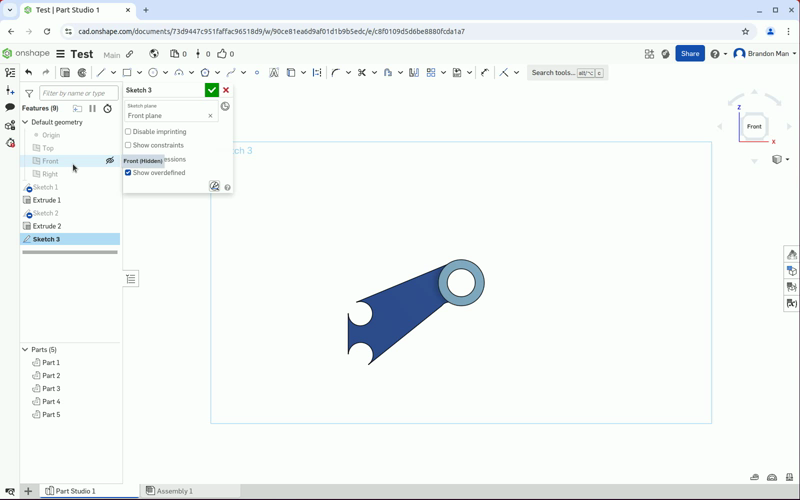
mouse_move(73, 352)
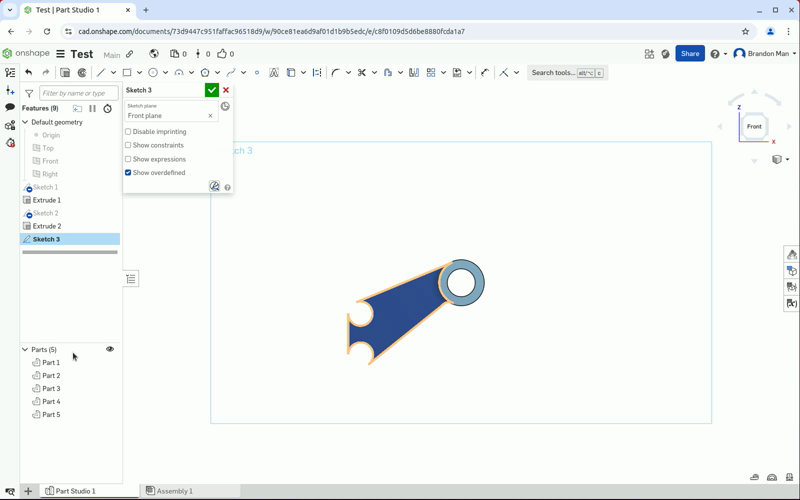
key(y)
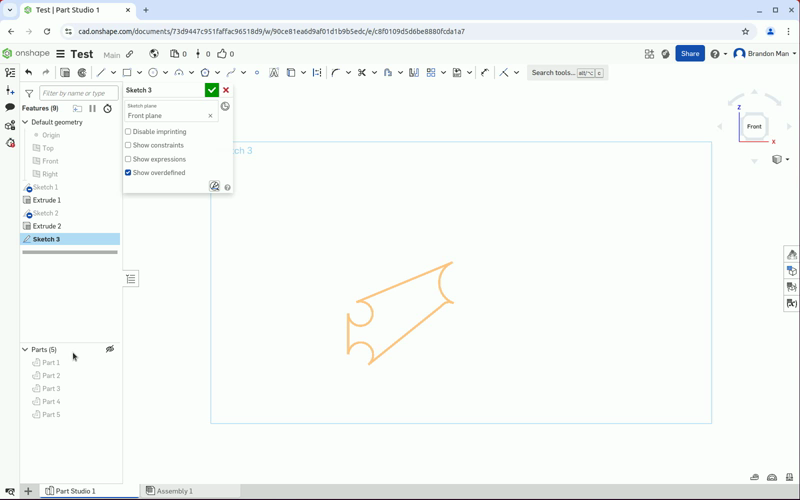
key(c)
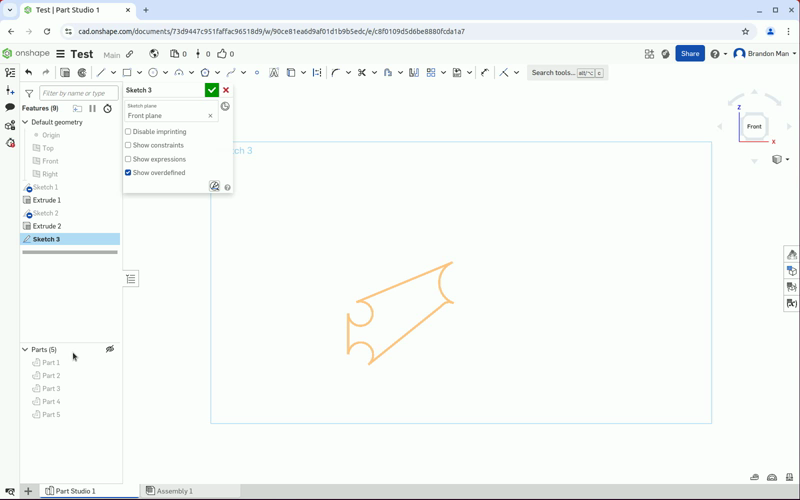
key_down(shift)
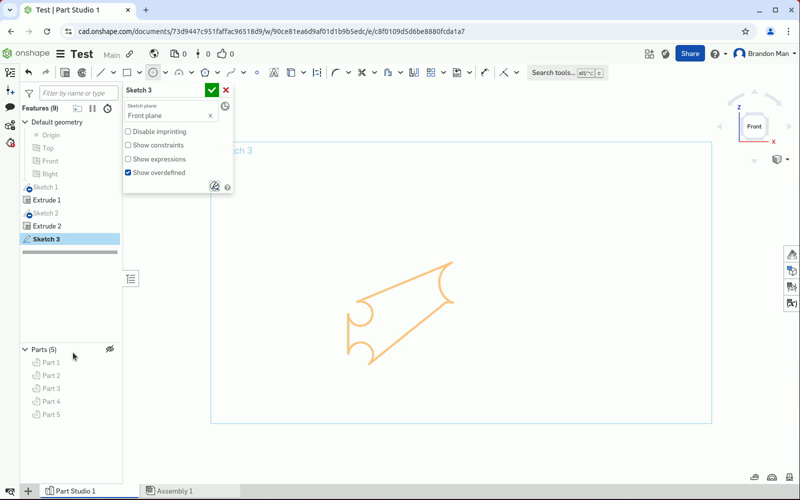
mouse_move(361, 354)
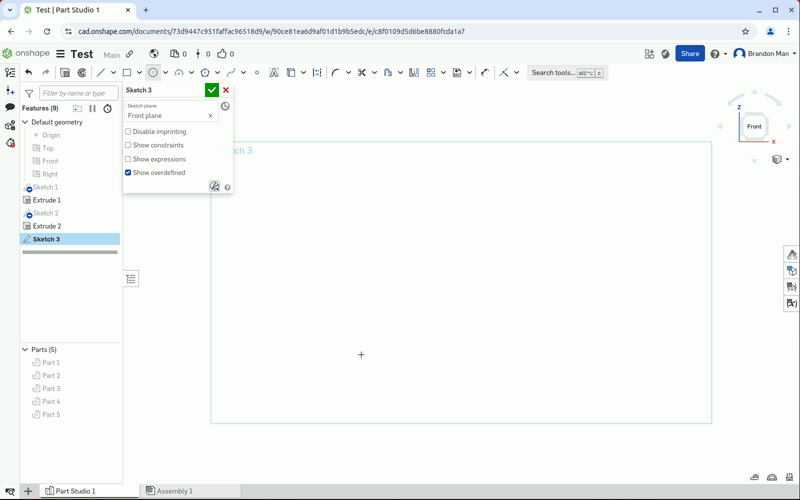
click(361, 354)
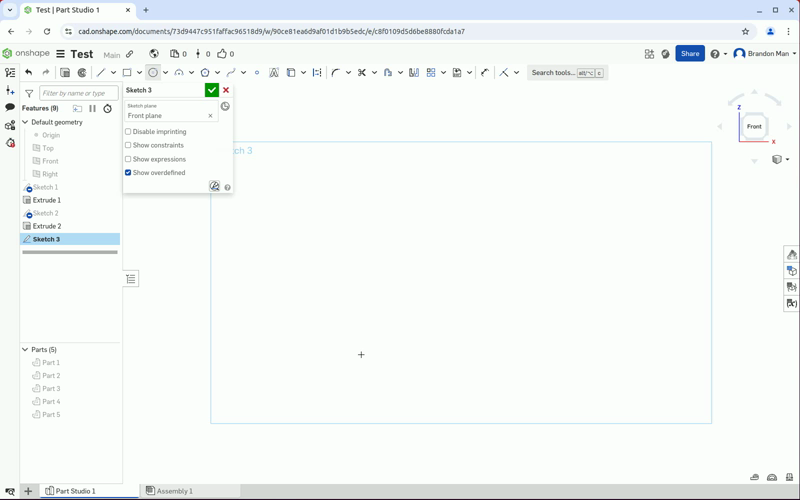
key_up(shift)
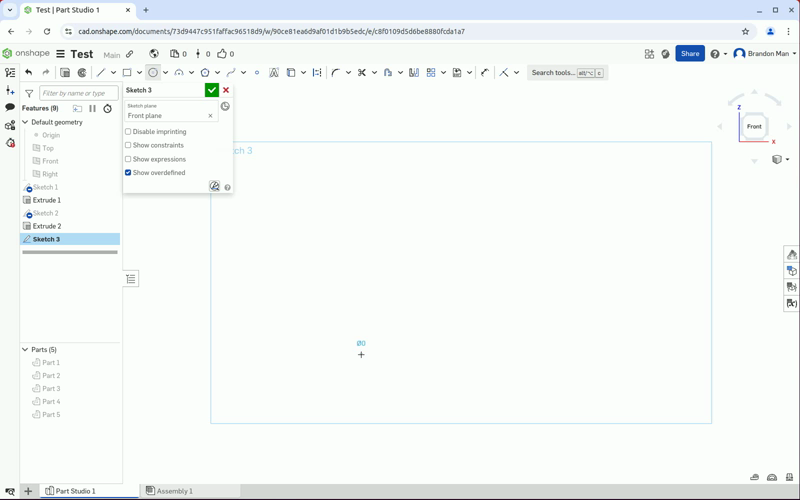
mouse_move(374, 354)
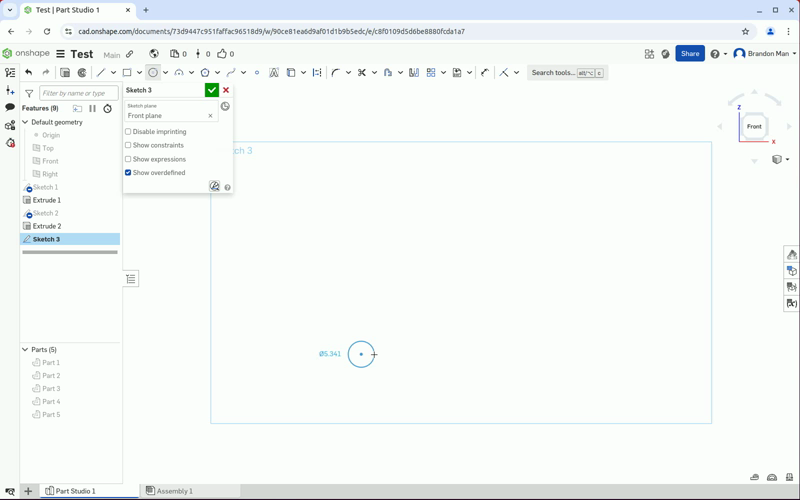
click(374, 354)
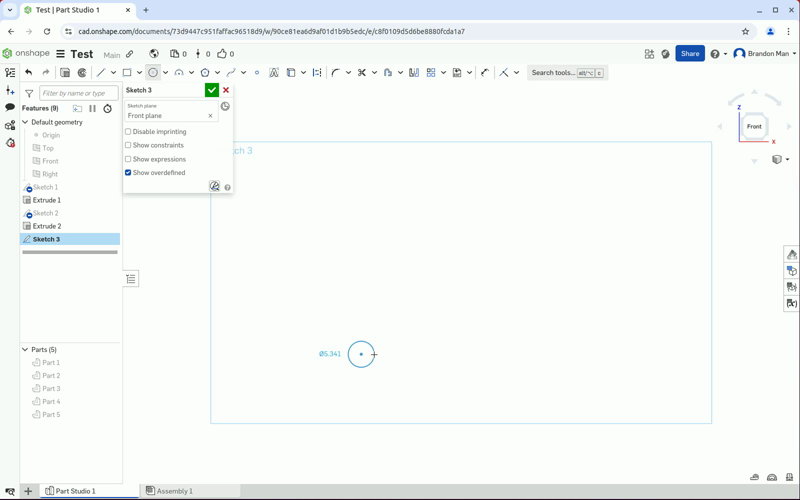
key(esc)
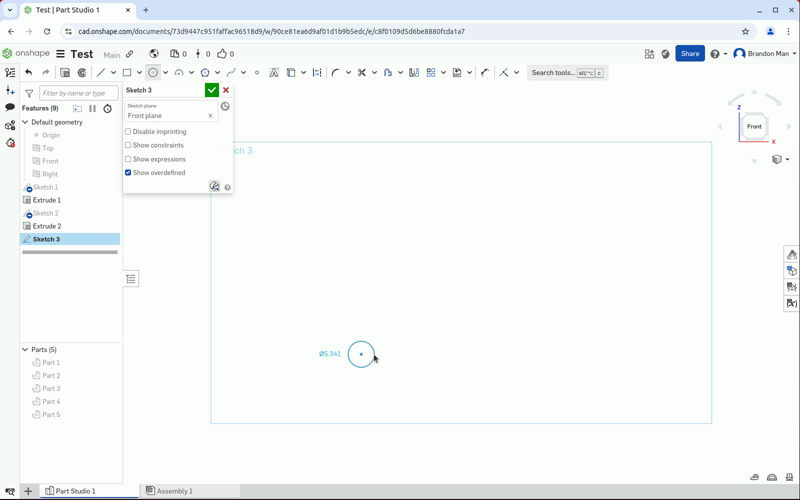
key(c)
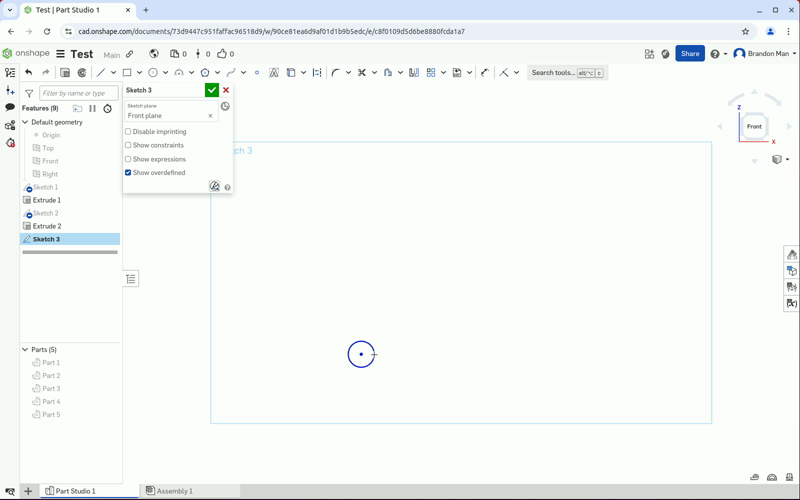
key_down(shift)
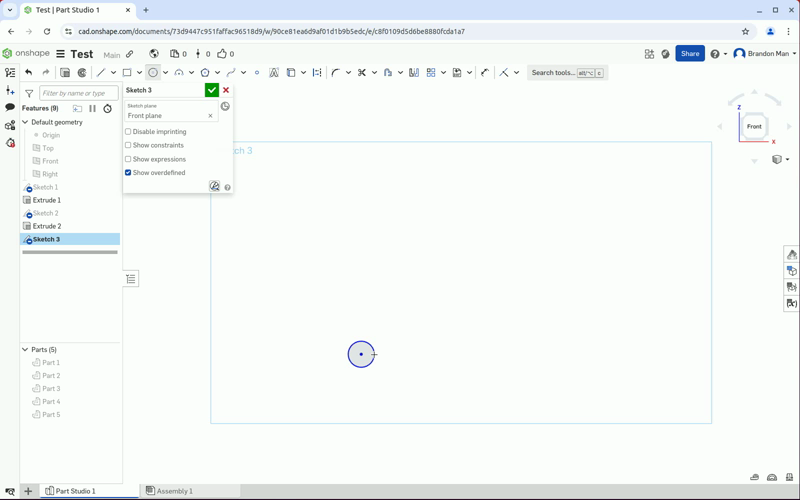
mouse_move(361, 354)
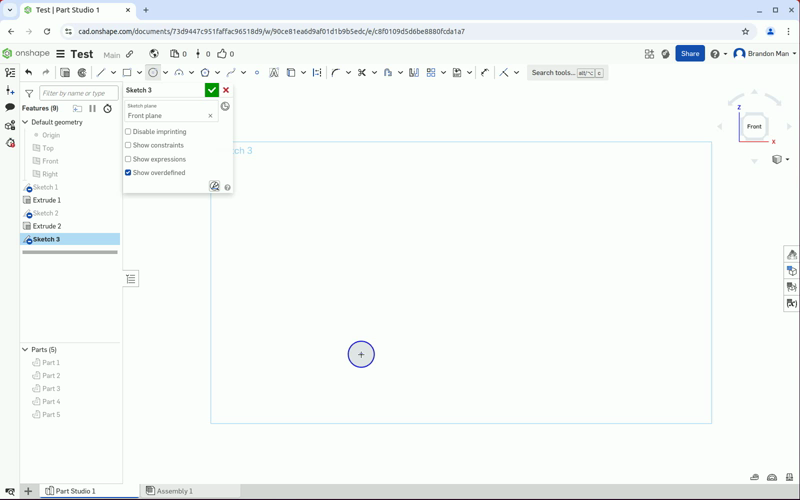
click(361, 354)
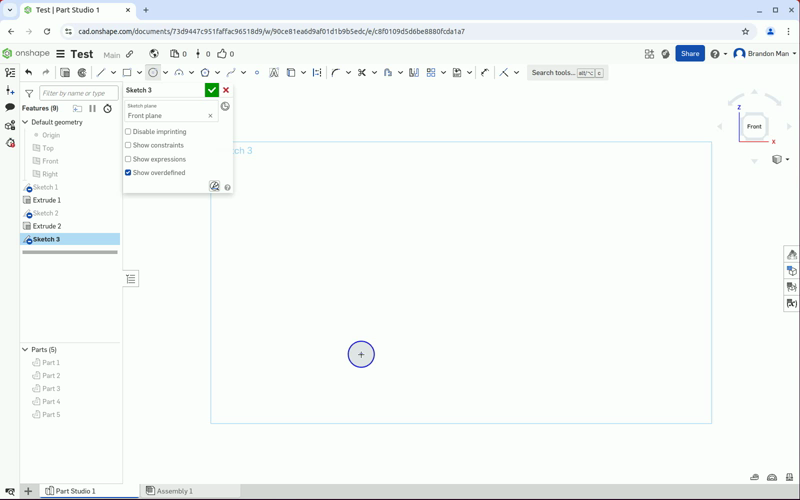
key_up(shift)
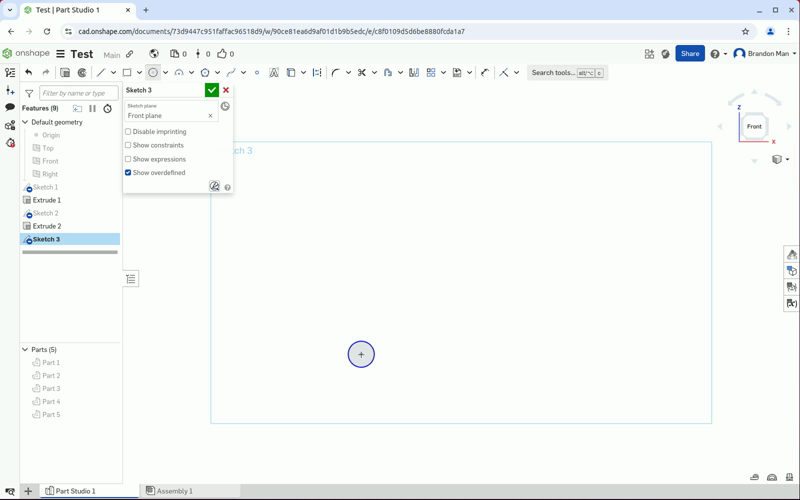
mouse_move(367, 354)
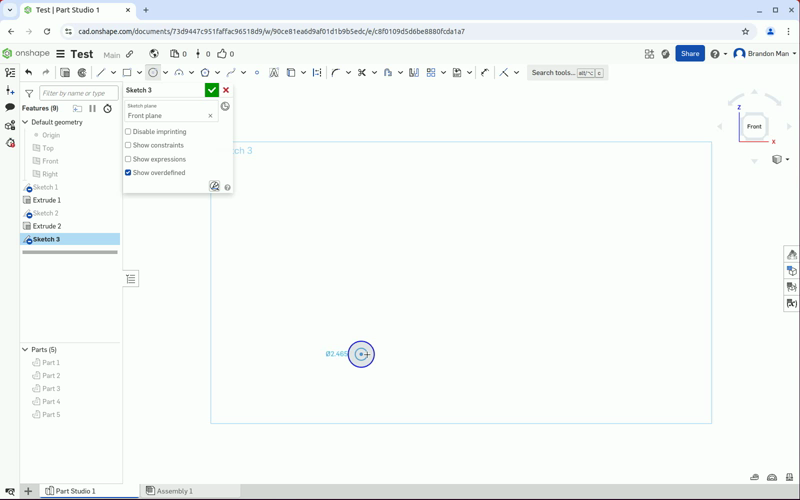
click(367, 354)
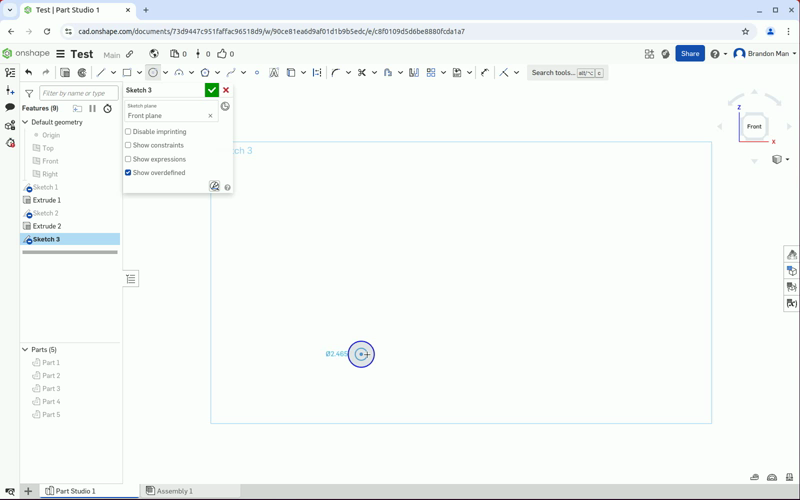
key(esc)
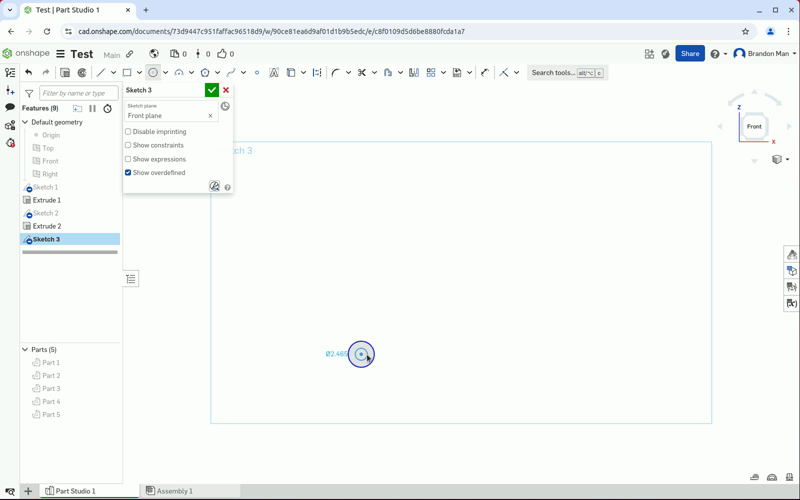
mouse_move(365, 348)
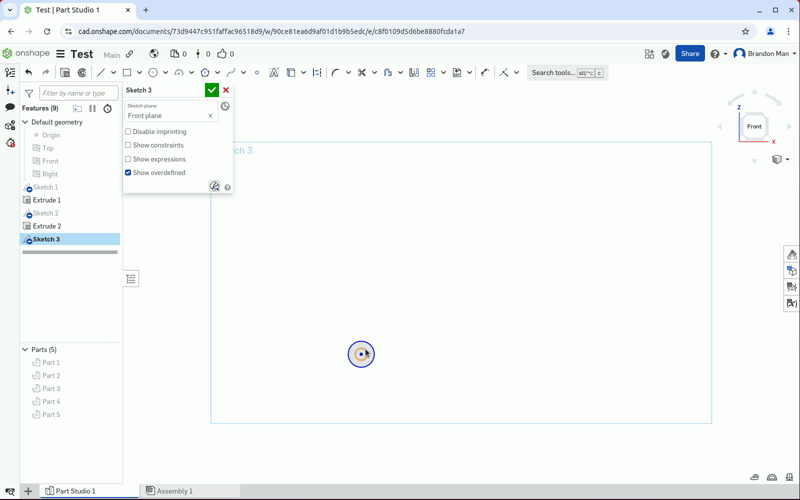
scroll(6)
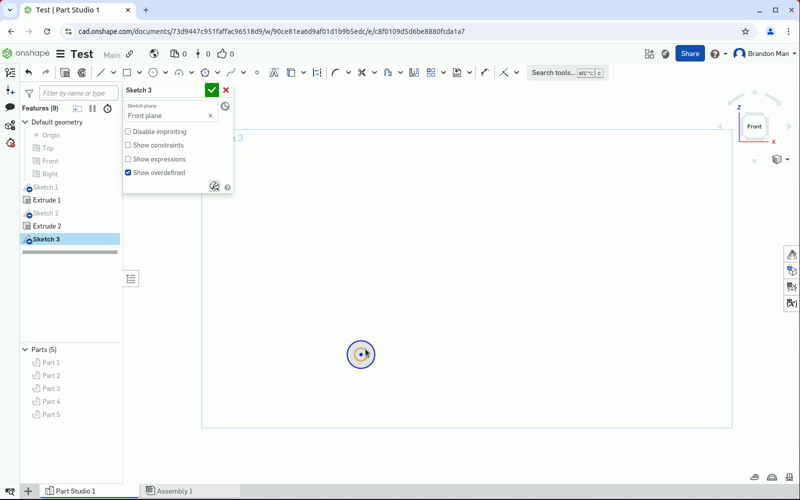
scroll(6)
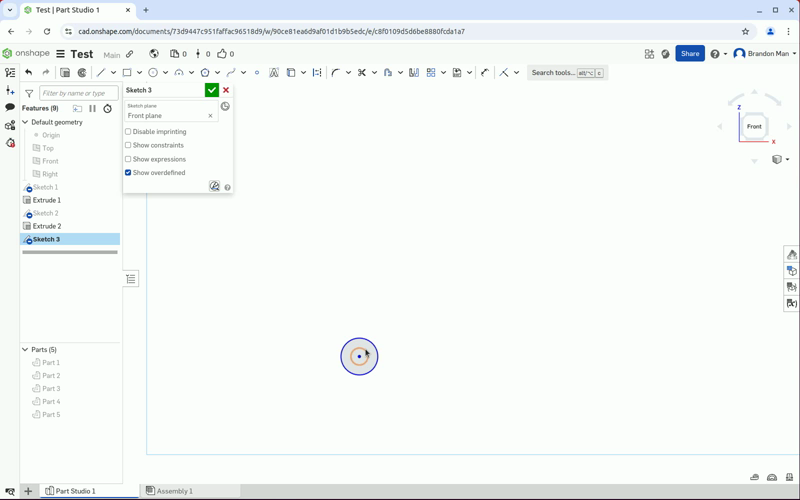
scroll(6)
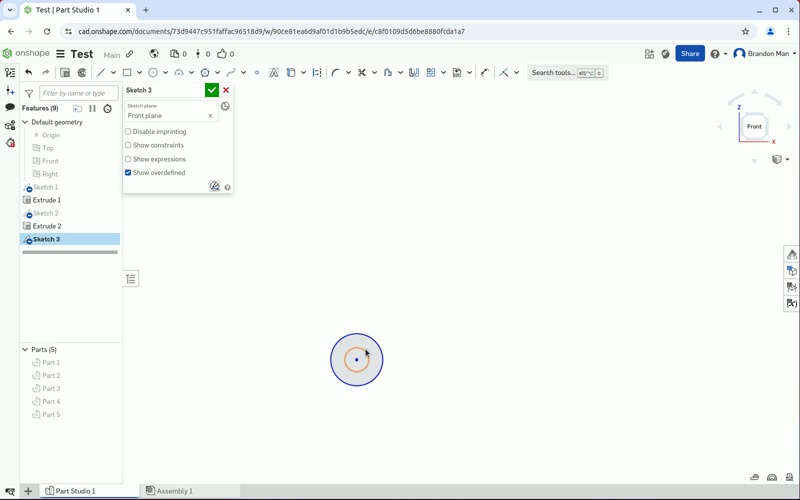
scroll(6)
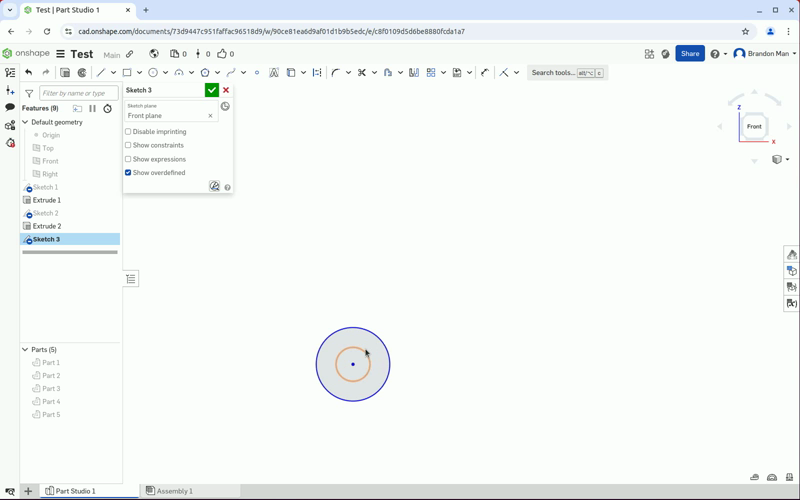
scroll(6)
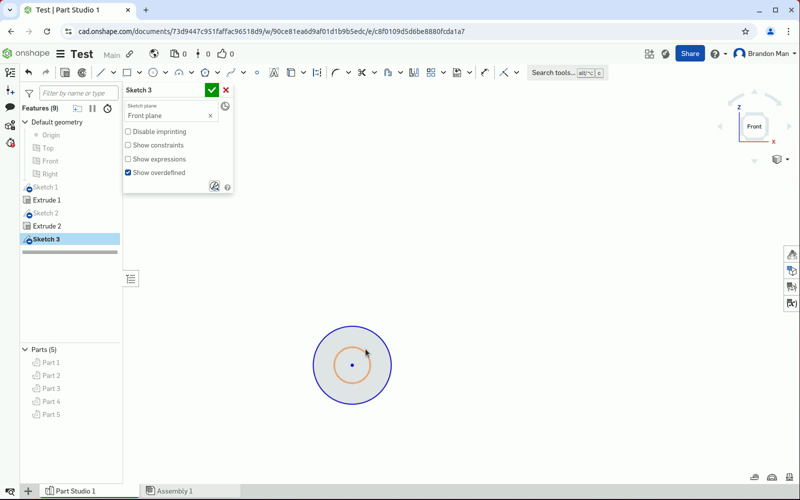
scroll(6)
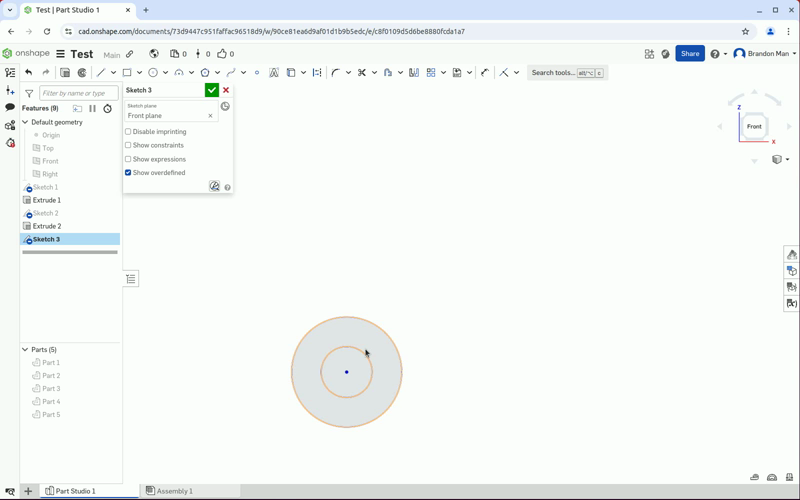
scroll(6)
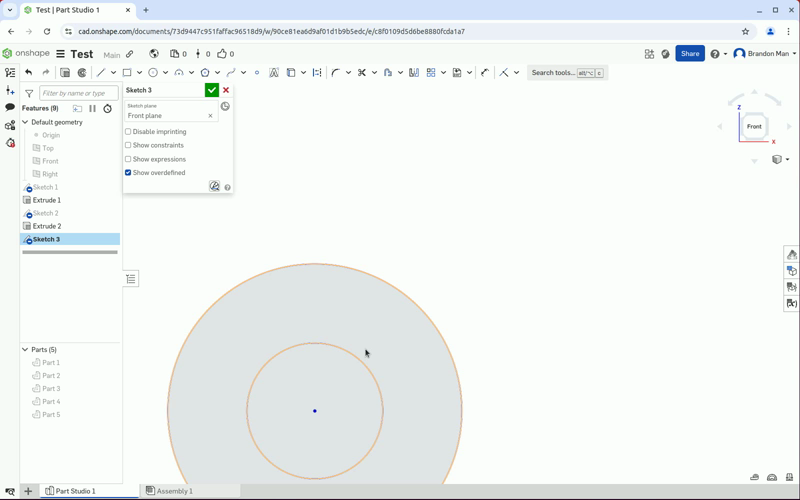
click(365, 348)
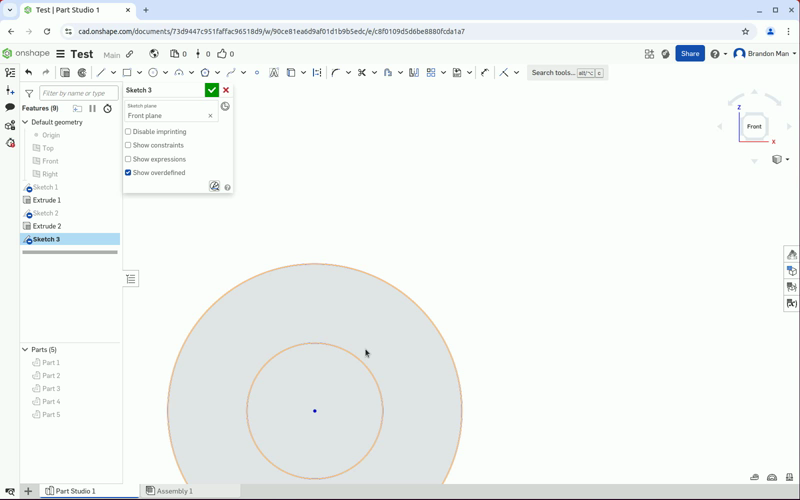
scroll(-6)
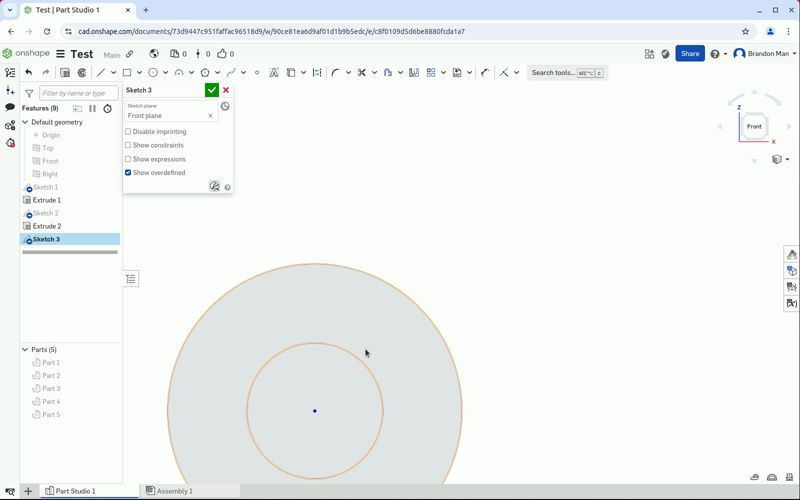
scroll(-6)
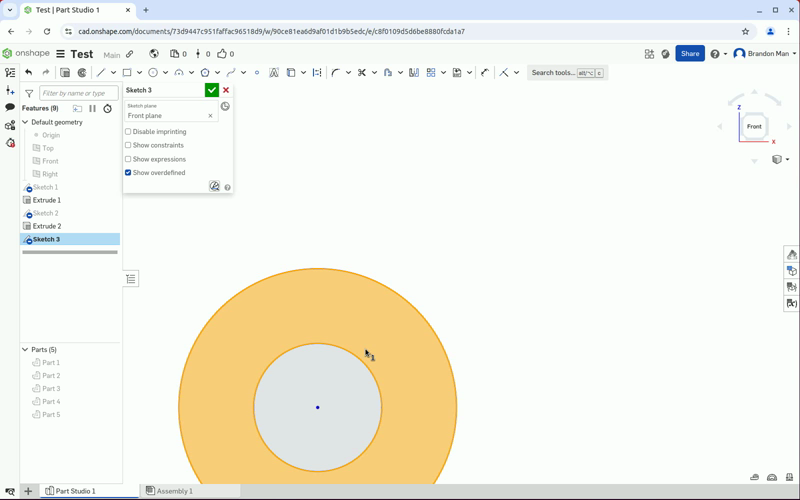
scroll(-6)
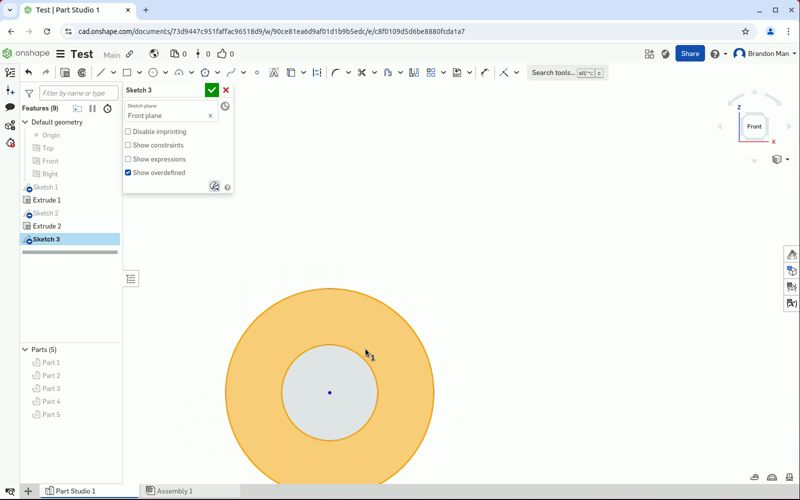
scroll(-6)
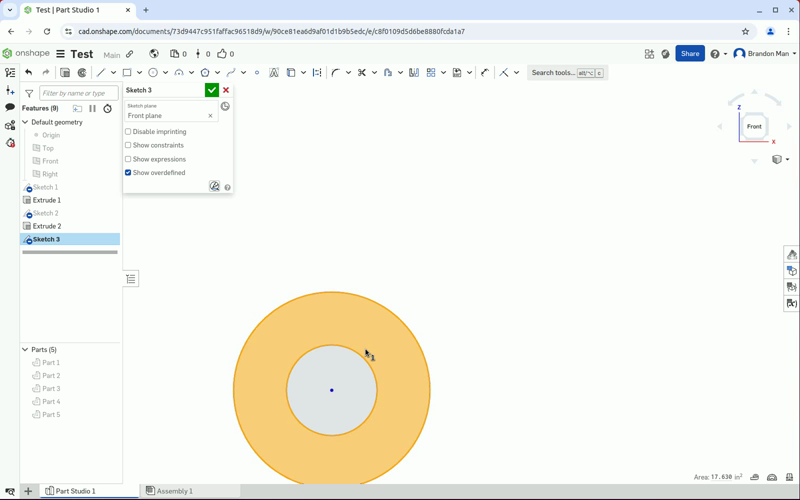
scroll(-6)
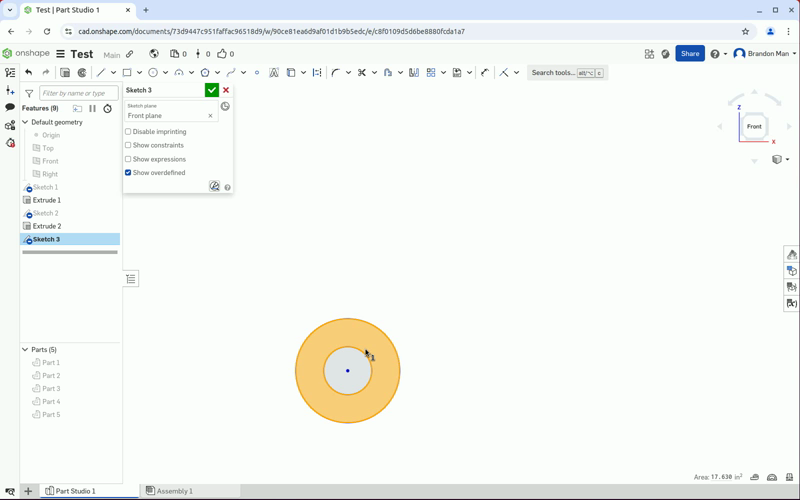
scroll(-6)
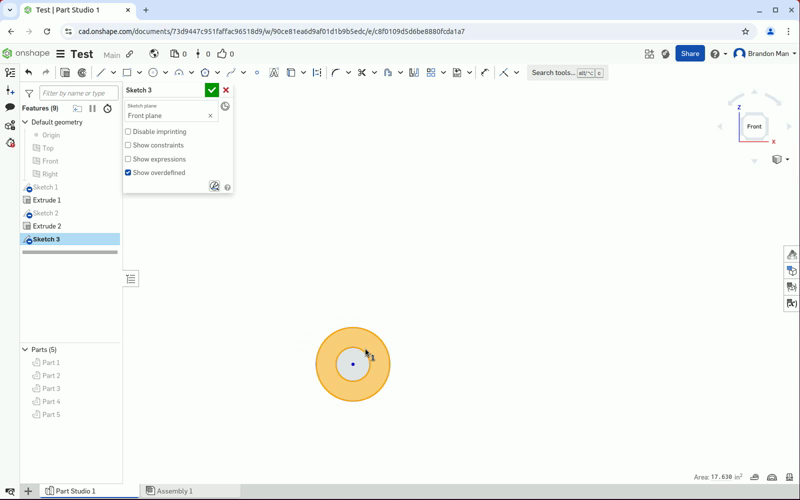
scroll(-6)
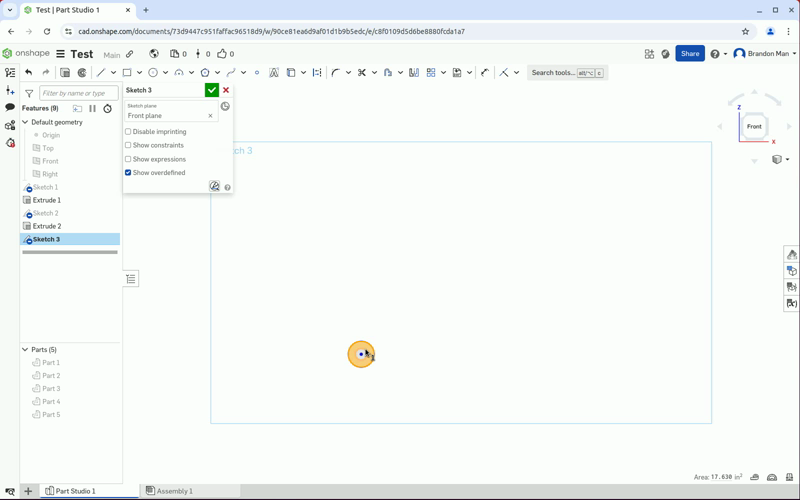
mouse_move(73, 352)
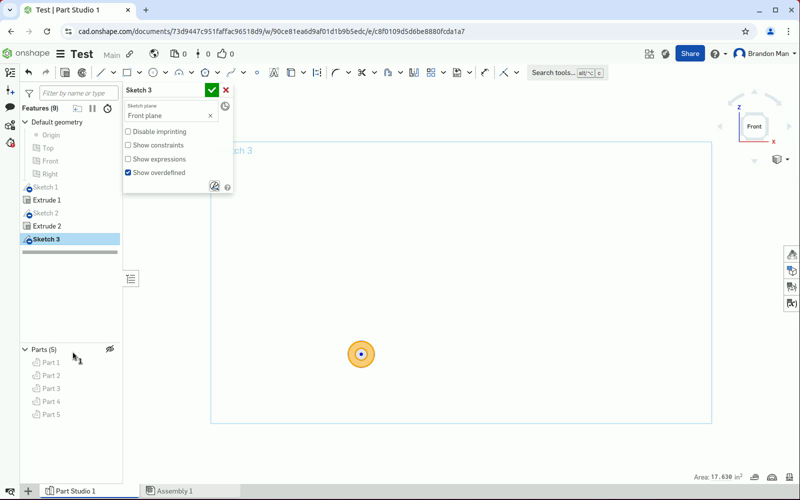
key(shift+y)
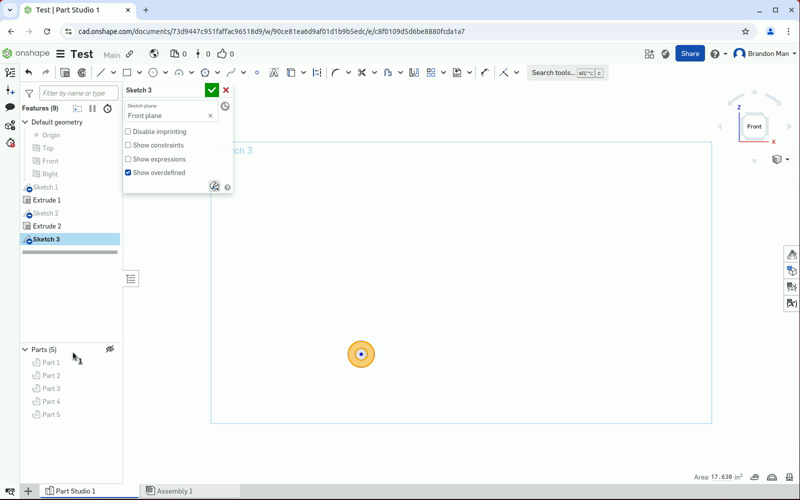
key(shift+e)
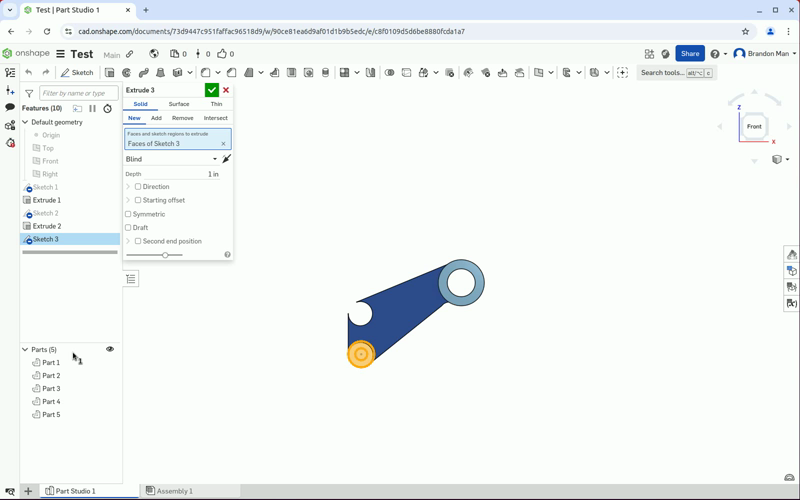
mouse_move(143, 106)
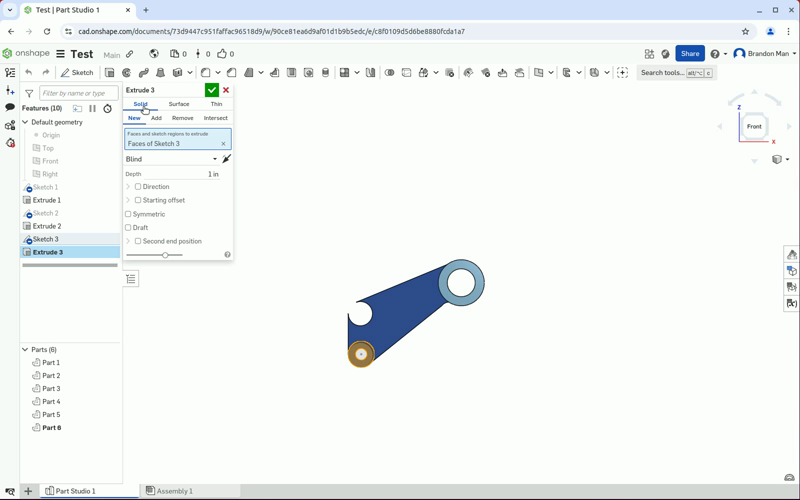
click(143, 106)
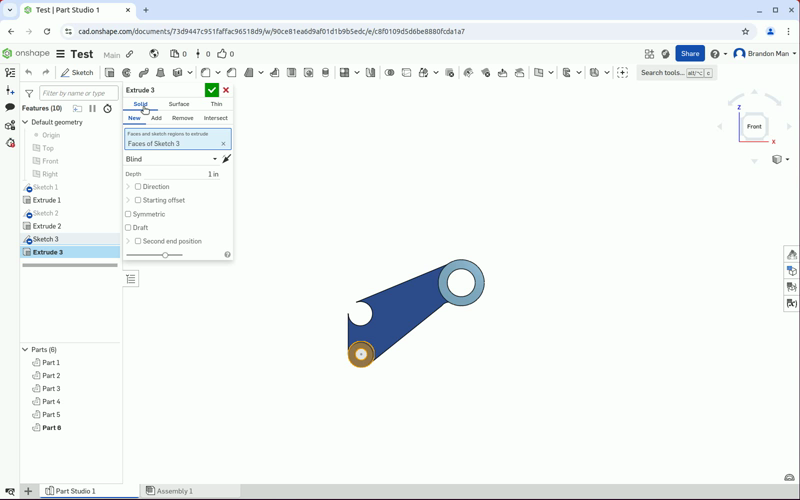
mouse_move(137, 120)
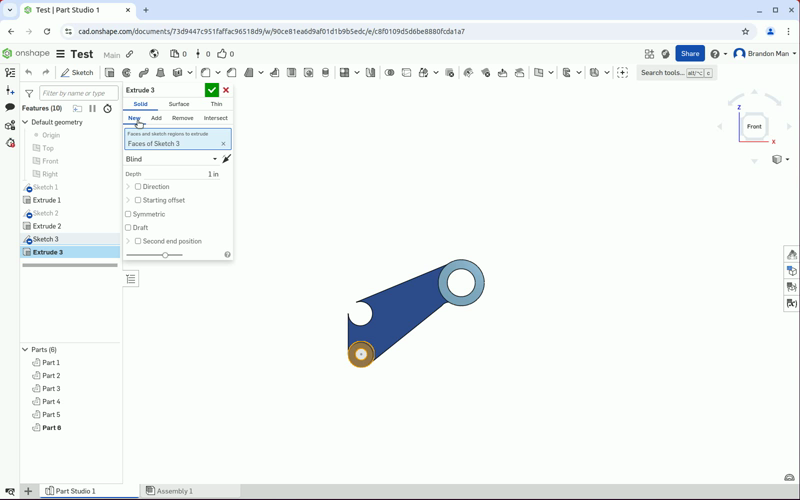
click(137, 120)
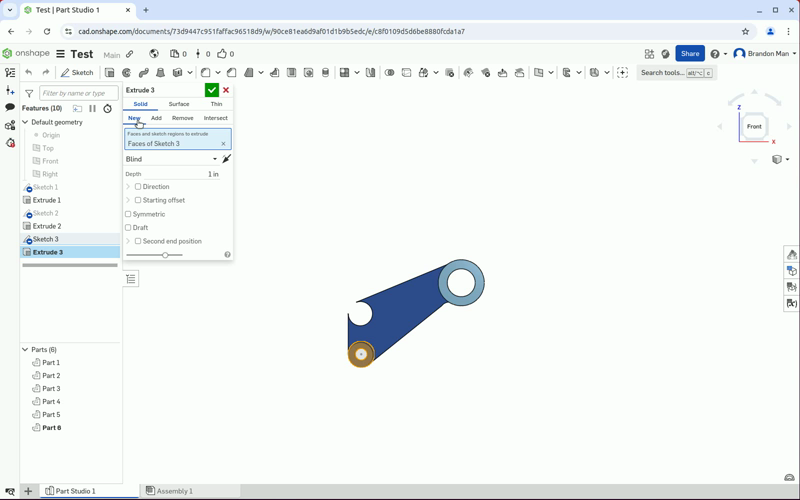
key(tab, 4)
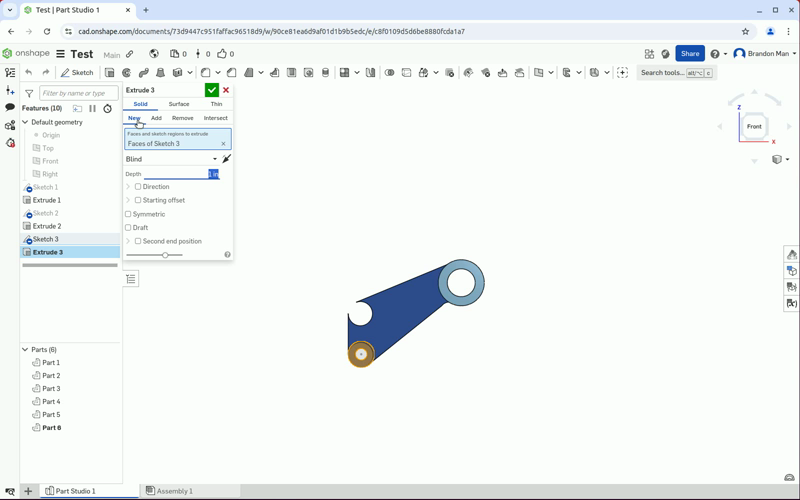
text(5.296)
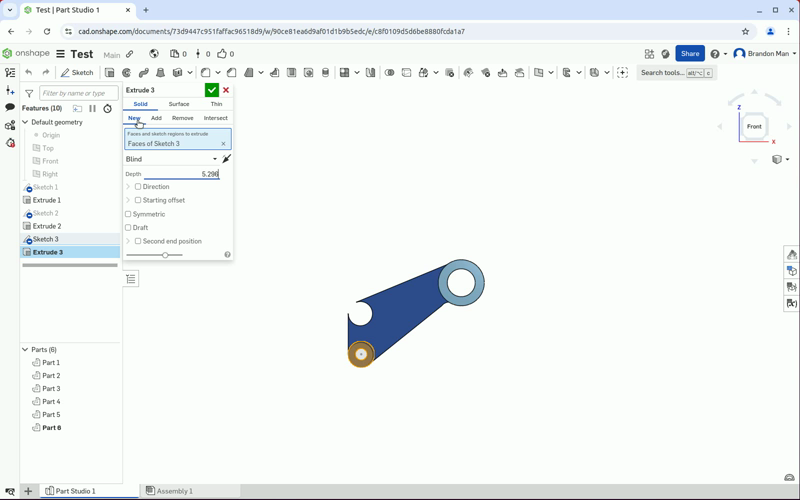
key(tab, 3)
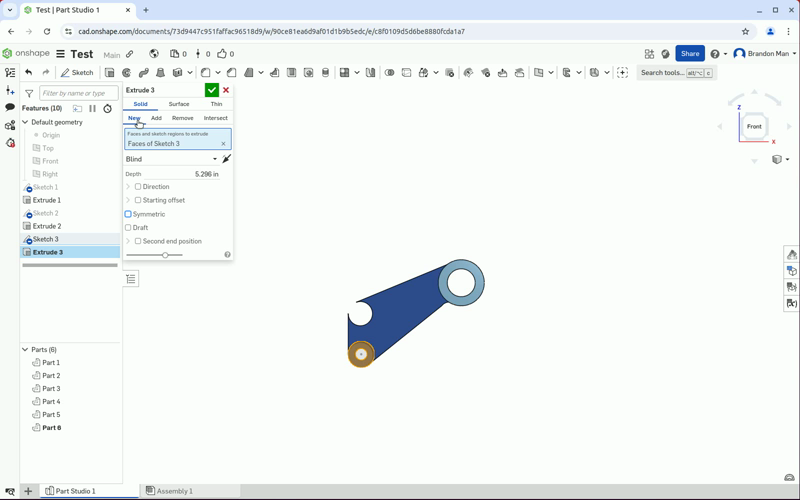
key(space)
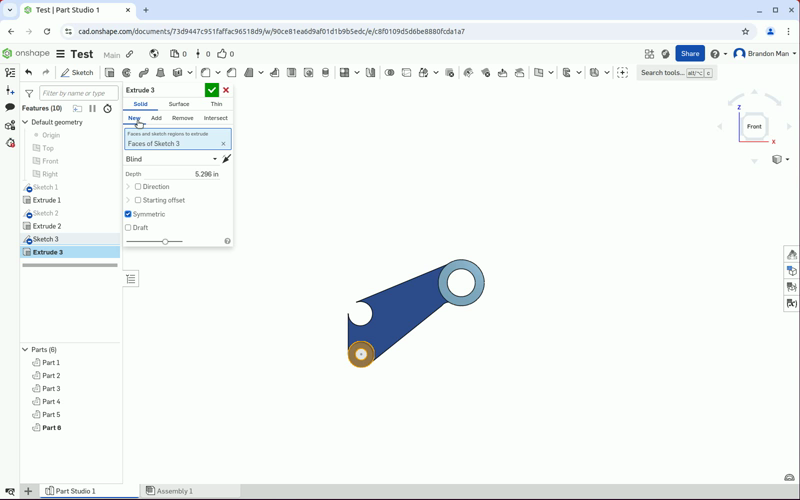
key(enter)
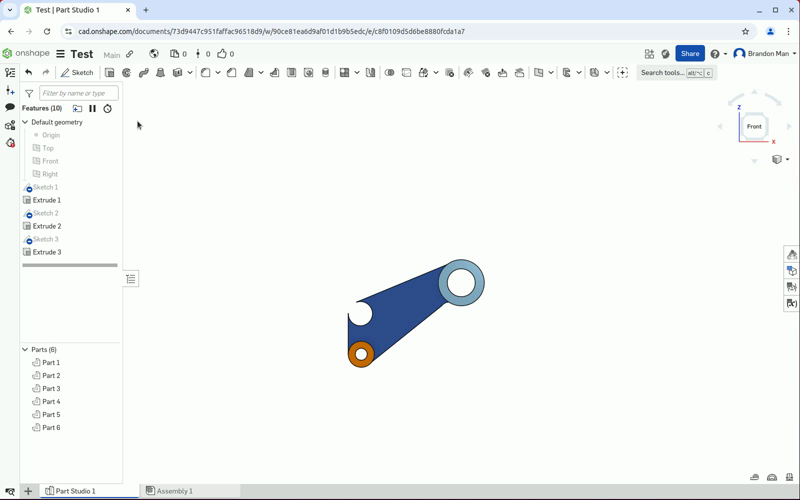
key(shift+h)
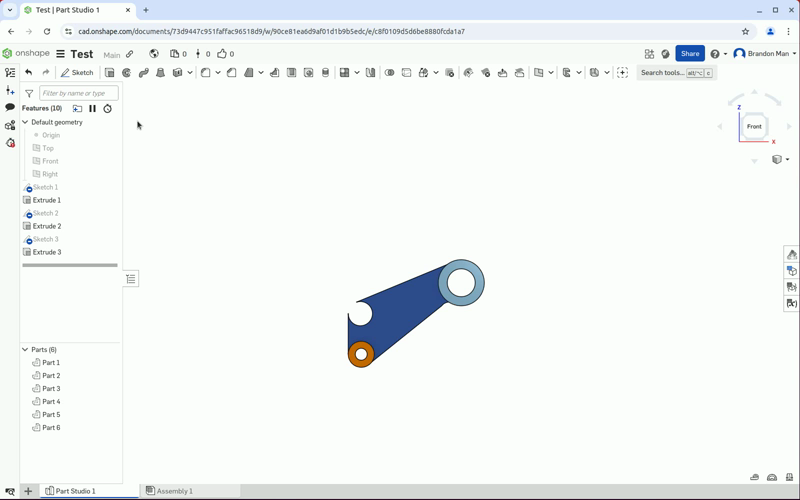
key(shift+h)
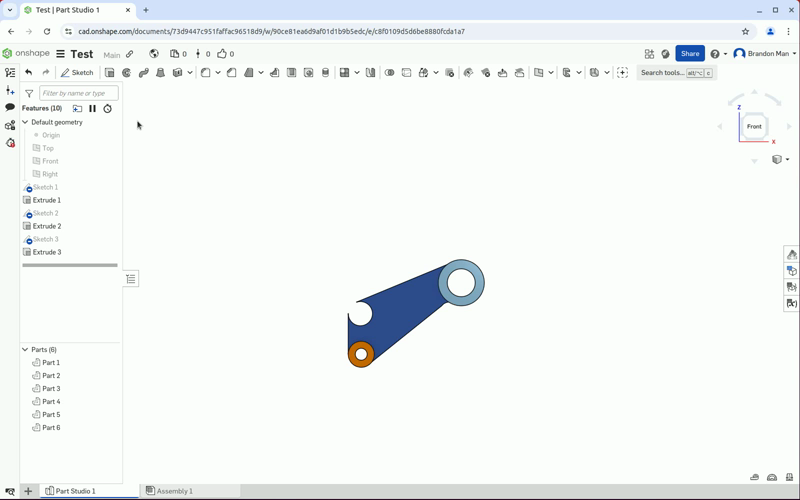
mouse_move(73, 189)
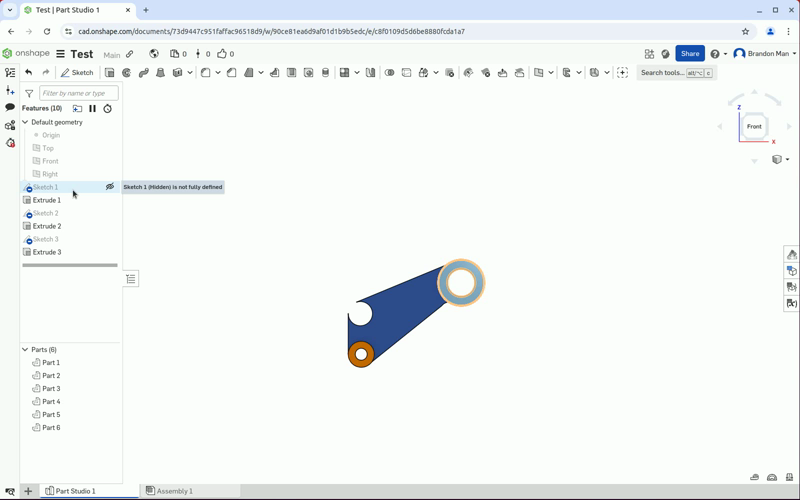
click(73, 189)
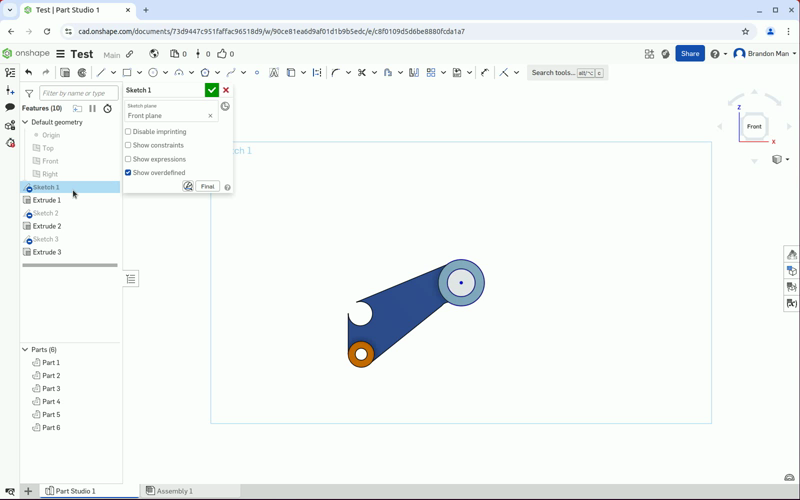
mouse_move(229, 92)
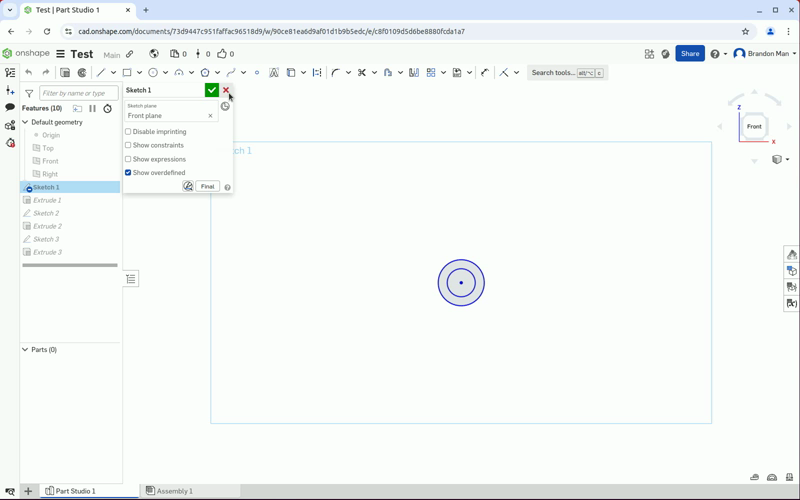
click(229, 92)
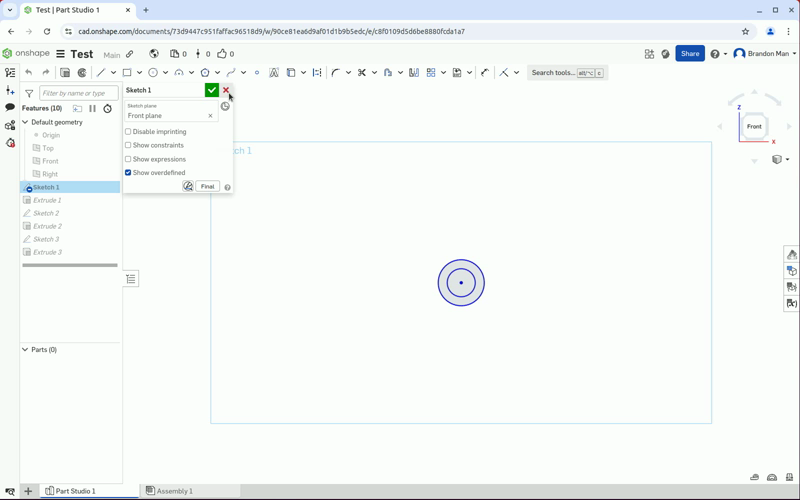
key(shift+s)
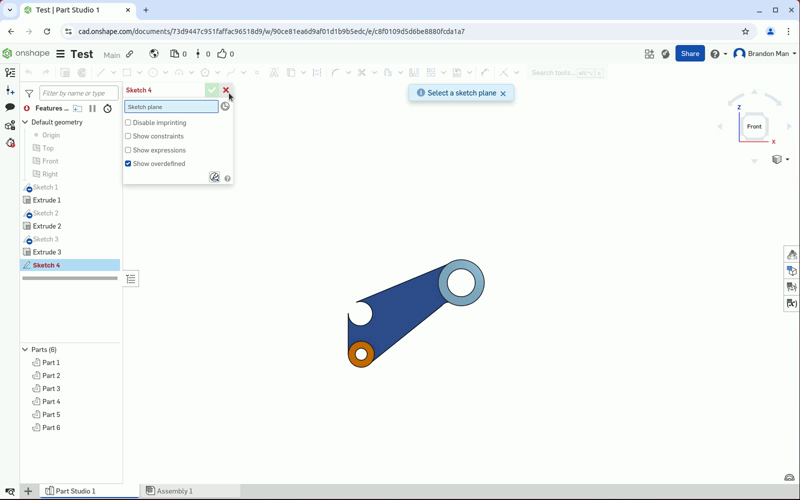
mouse_move(73, 163)
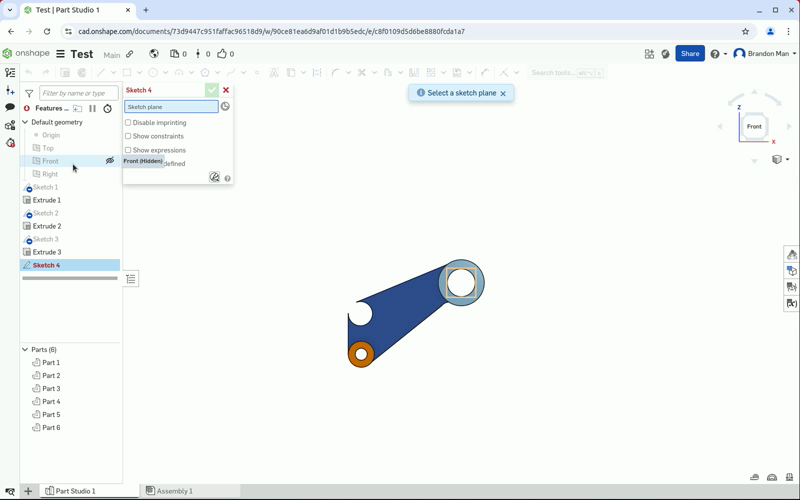
click(73, 163)
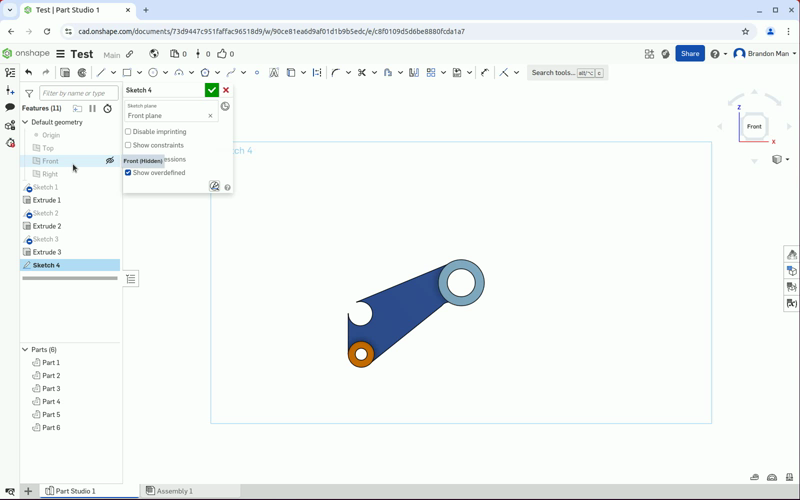
mouse_move(73, 352)
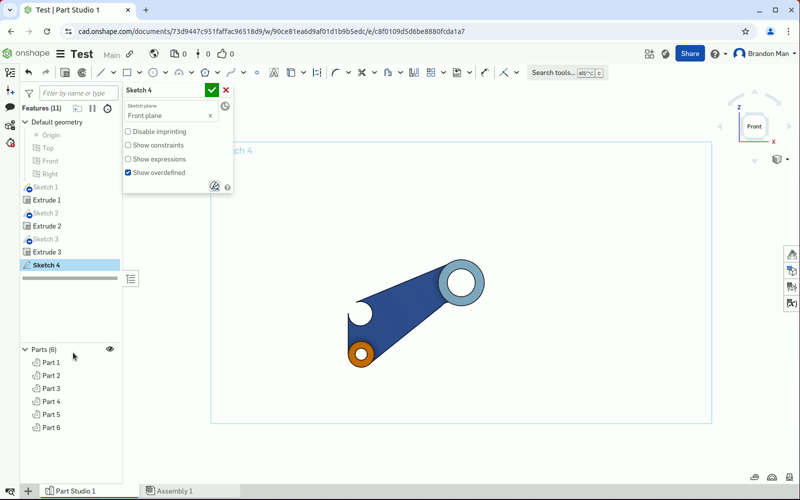
key(y)
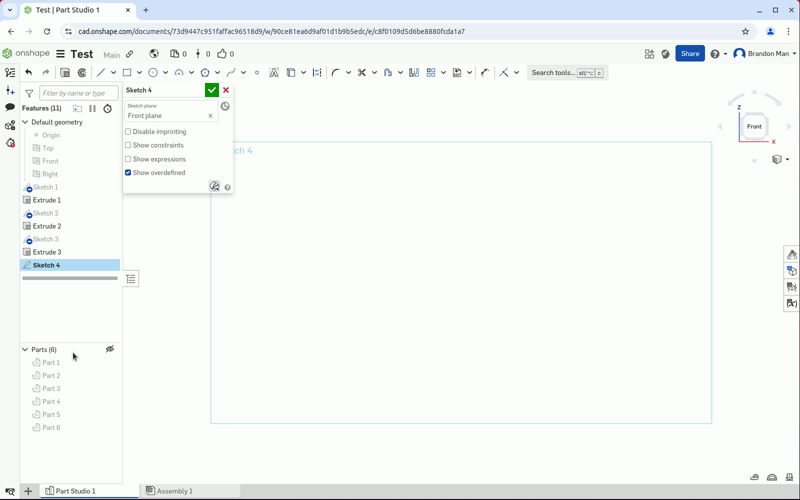
key(c)
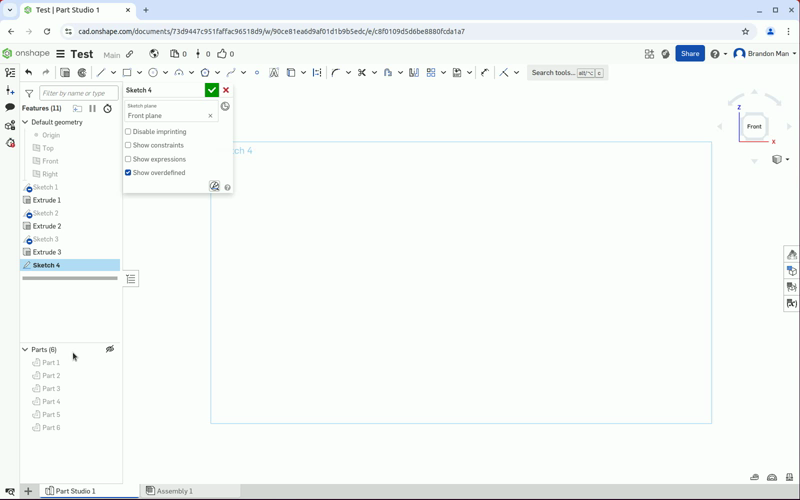
key_down(shift)
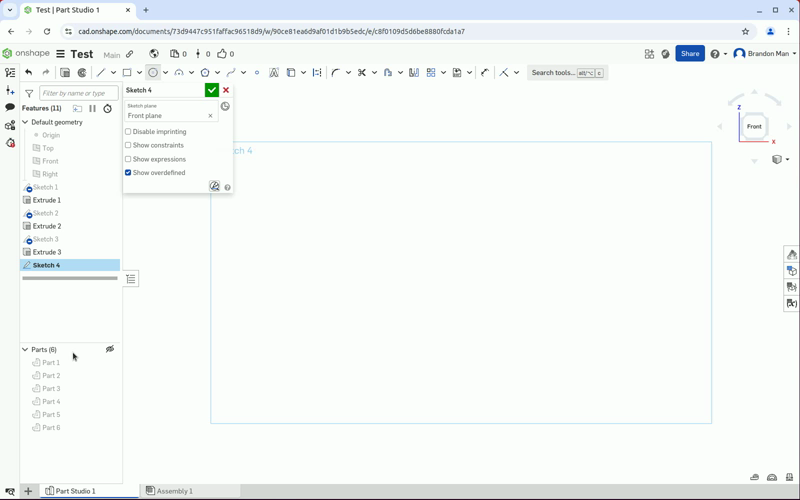
mouse_move(361, 313)
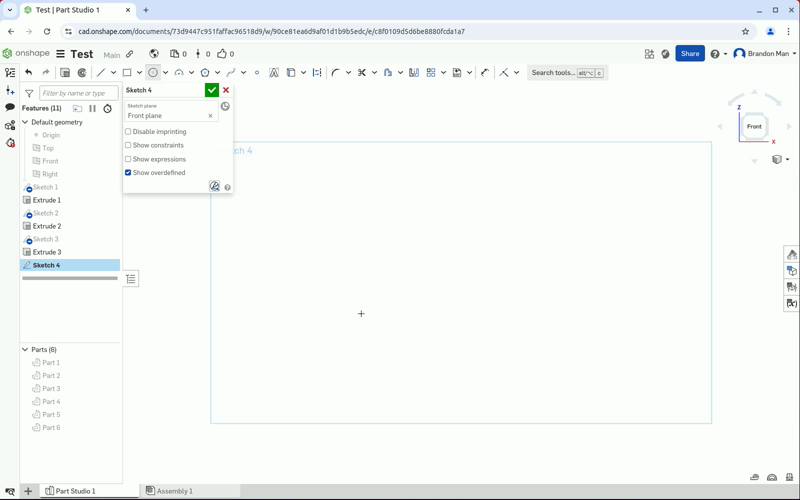
click(361, 313)
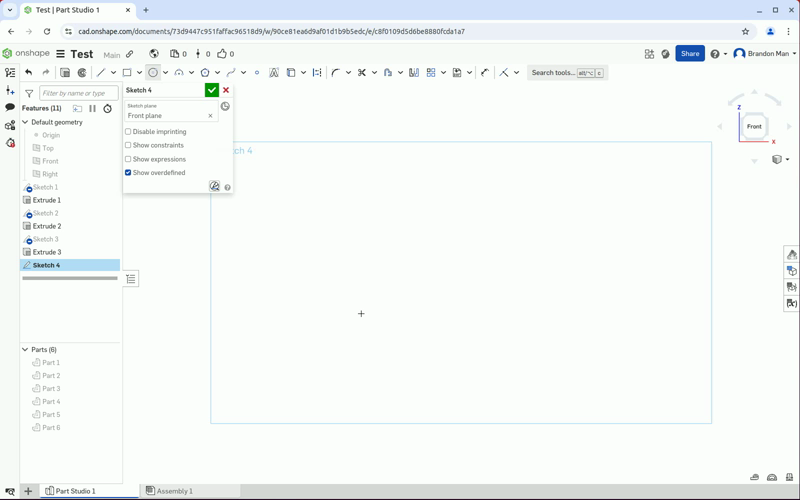
key_up(shift)
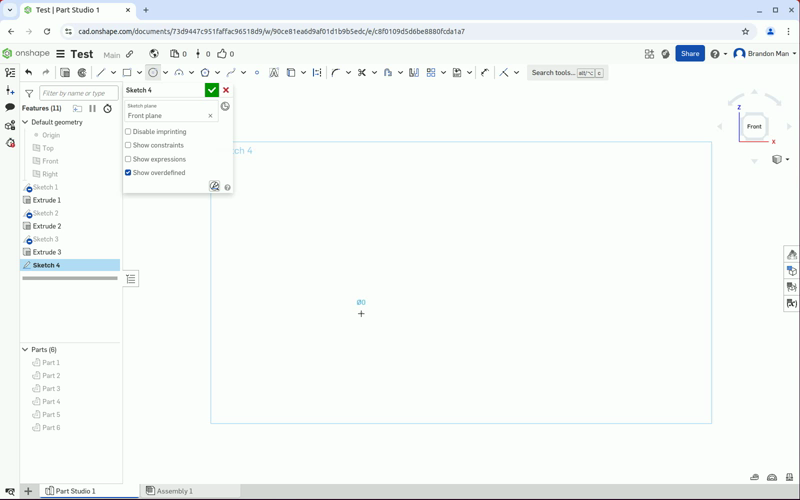
mouse_move(374, 313)
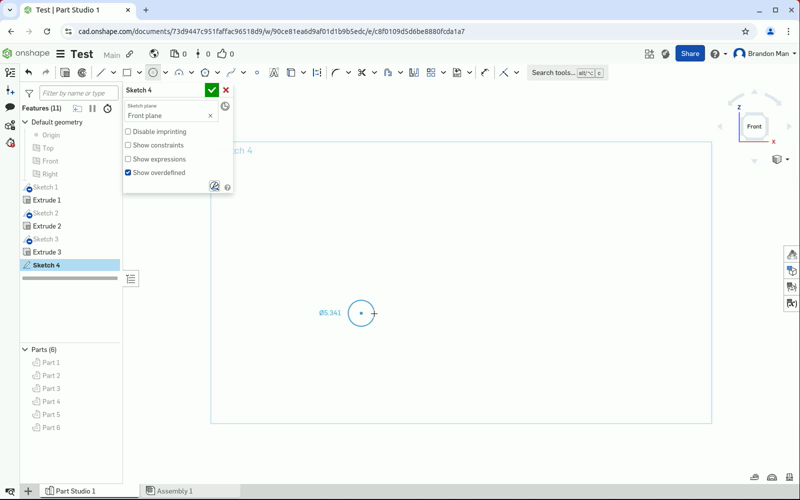
click(374, 313)
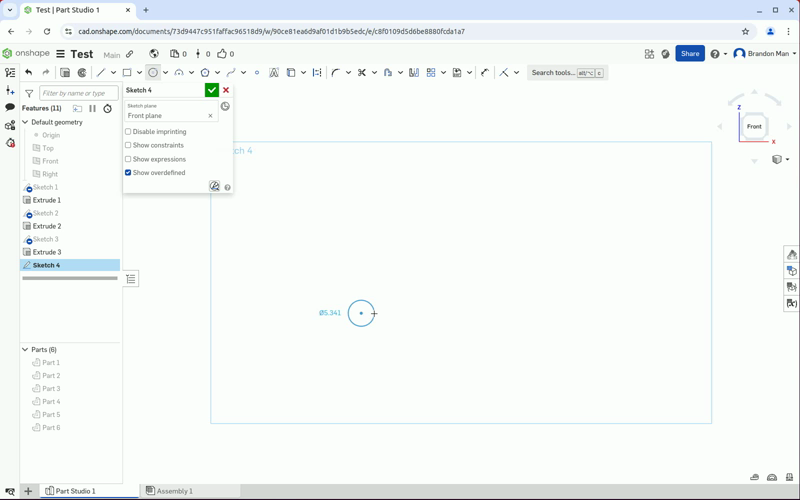
key(esc)
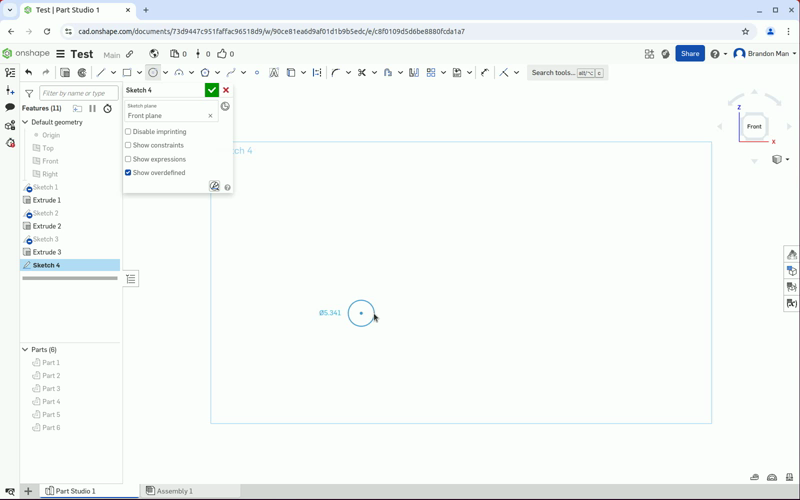
key(c)
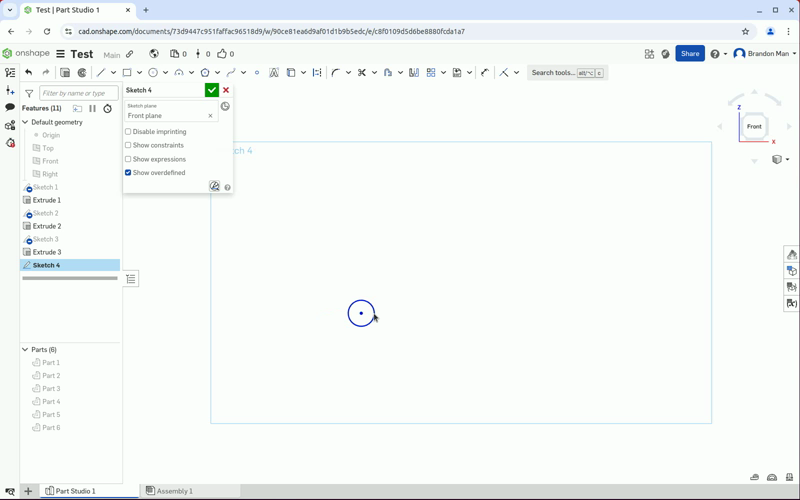
key_down(shift)
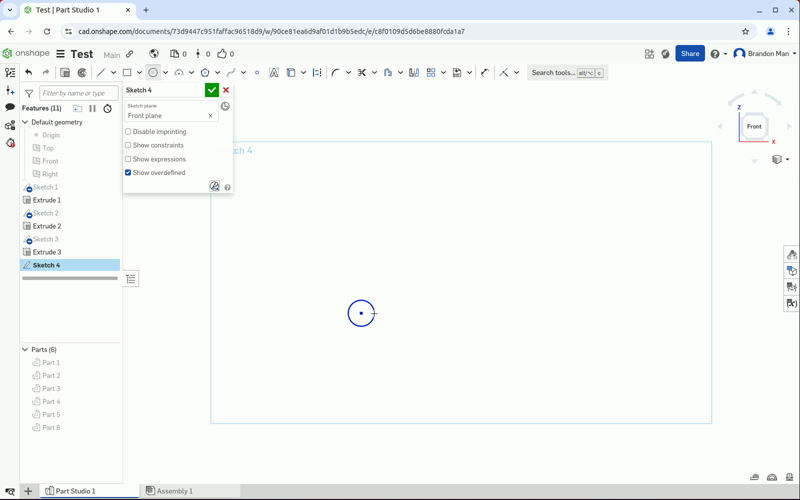
mouse_move(361, 313)
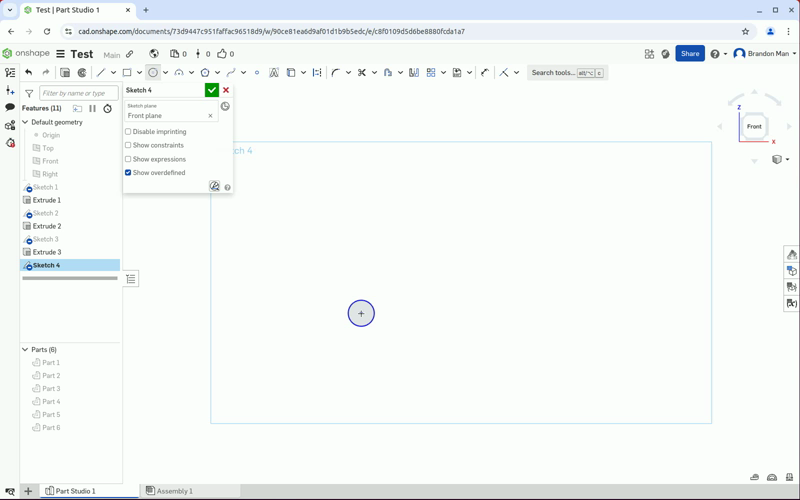
click(361, 313)
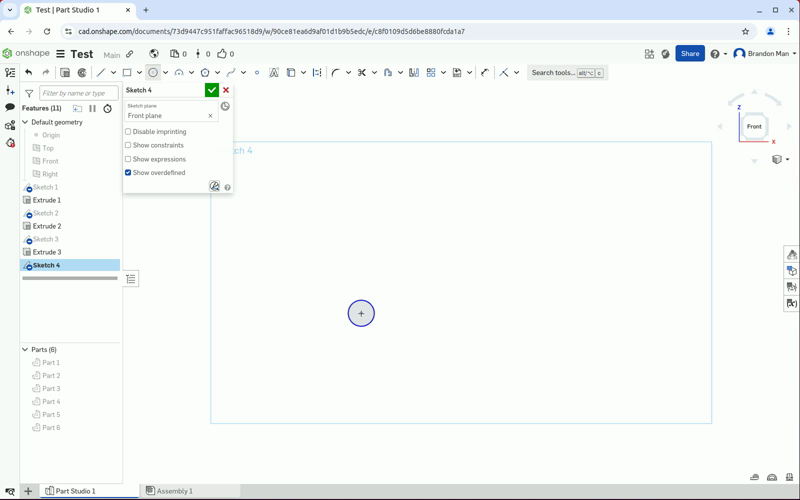
key_up(shift)
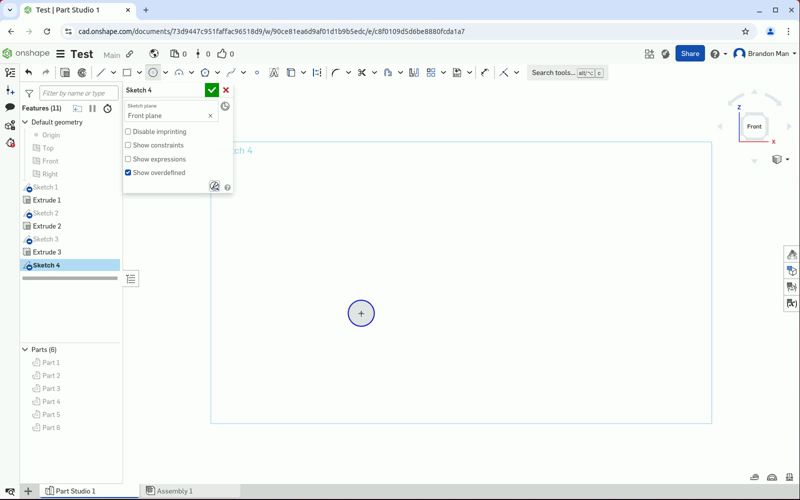
mouse_move(367, 313)
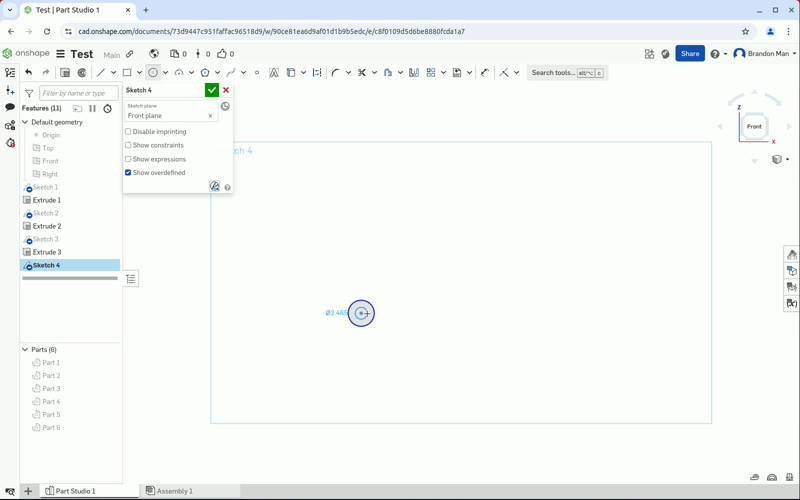
click(367, 313)
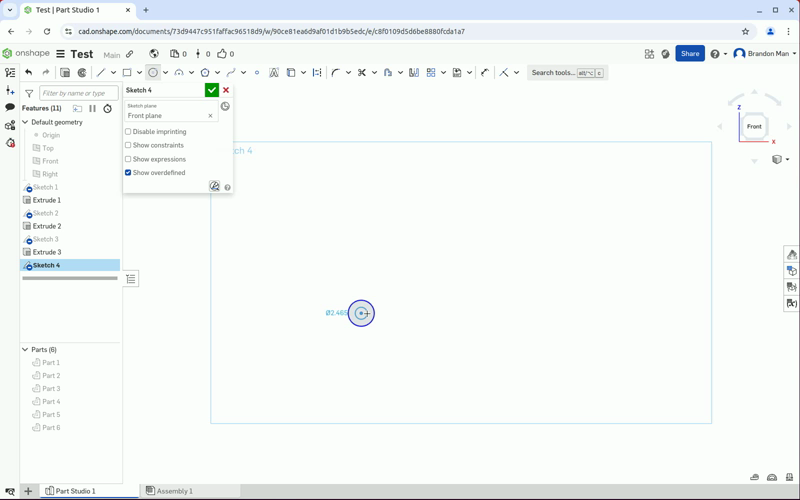
key(esc)
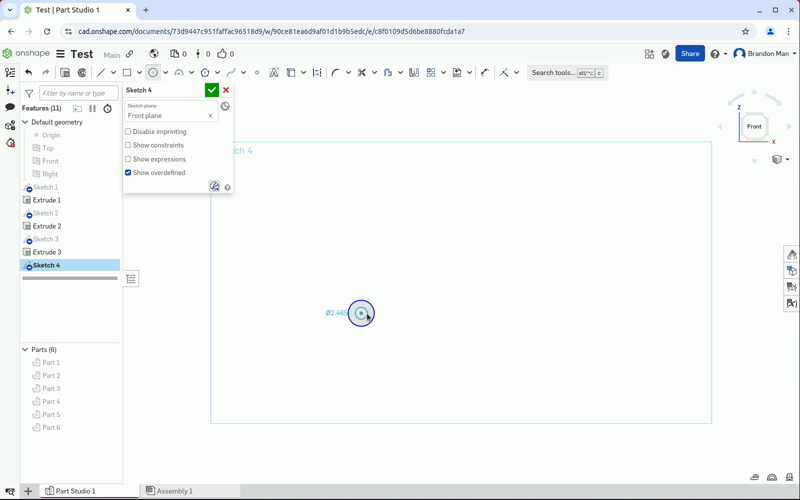
mouse_move(365, 319)
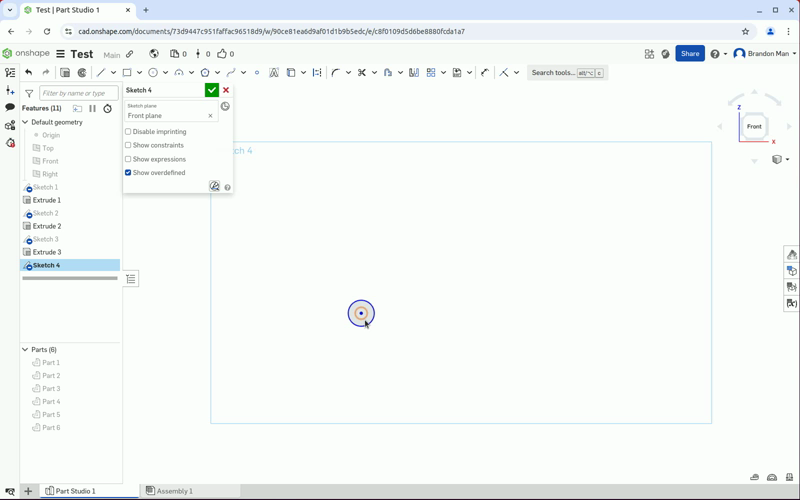
scroll(6)
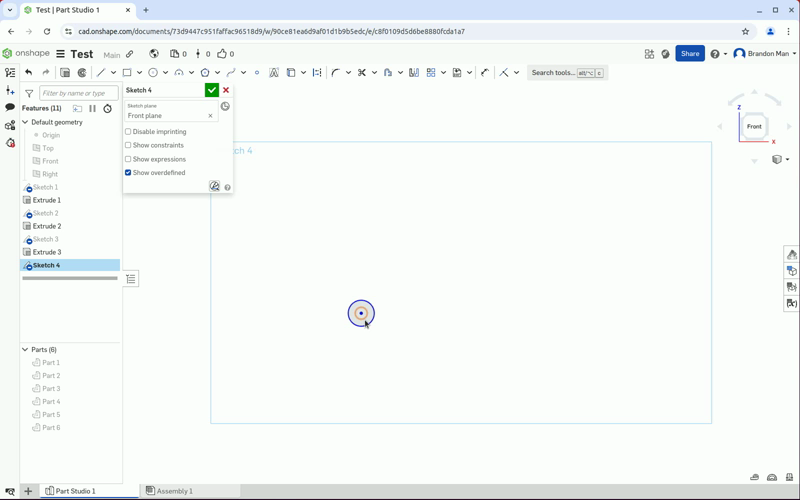
scroll(6)
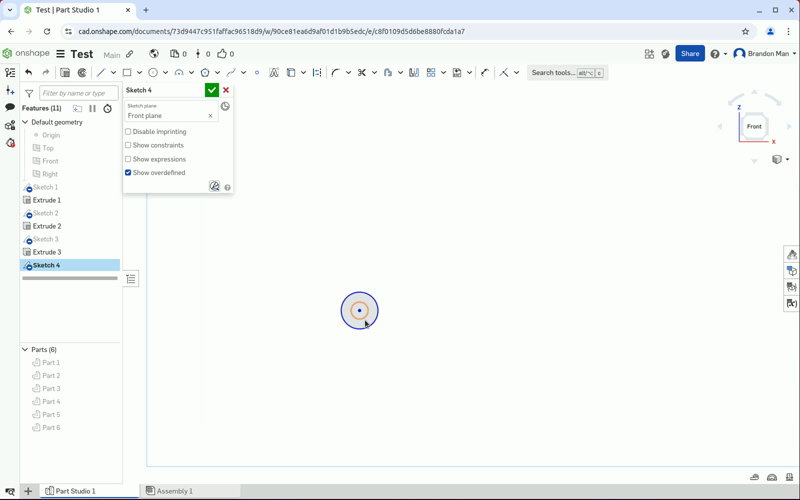
scroll(6)
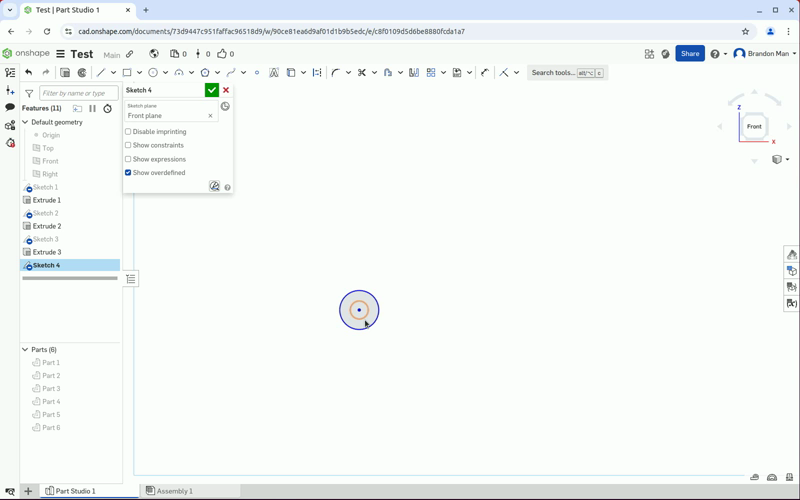
scroll(6)
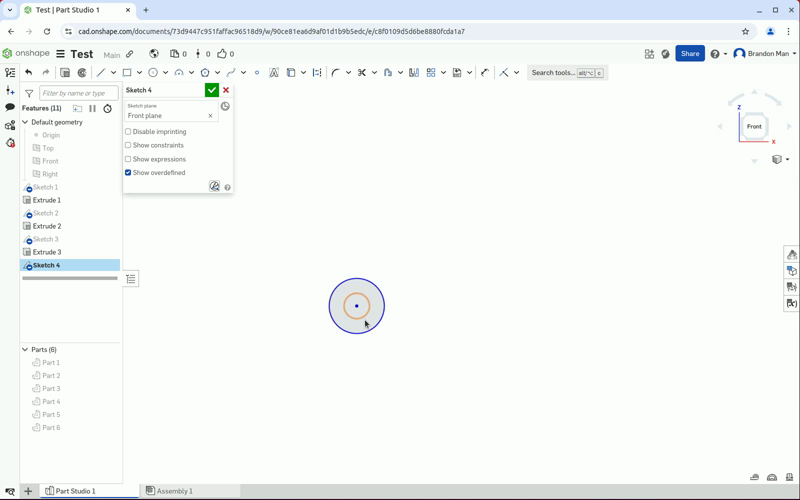
scroll(6)
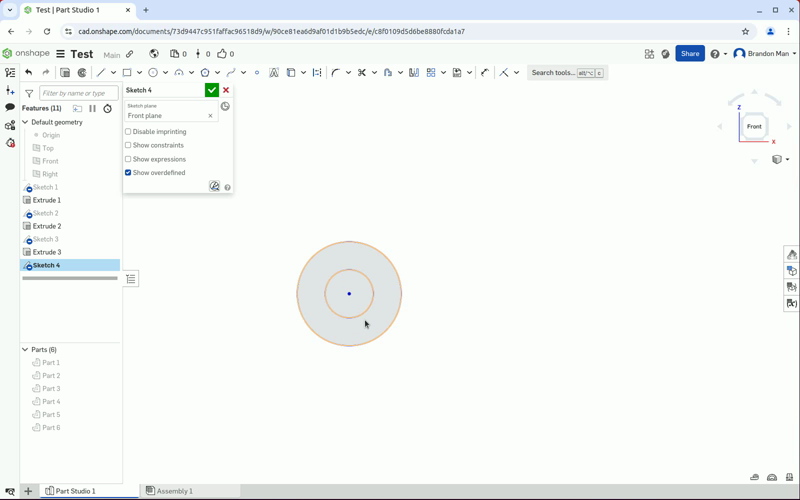
scroll(6)
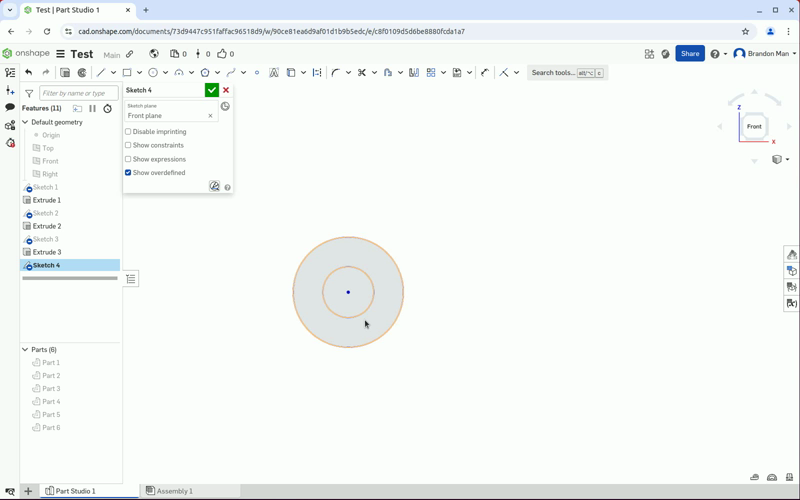
scroll(6)
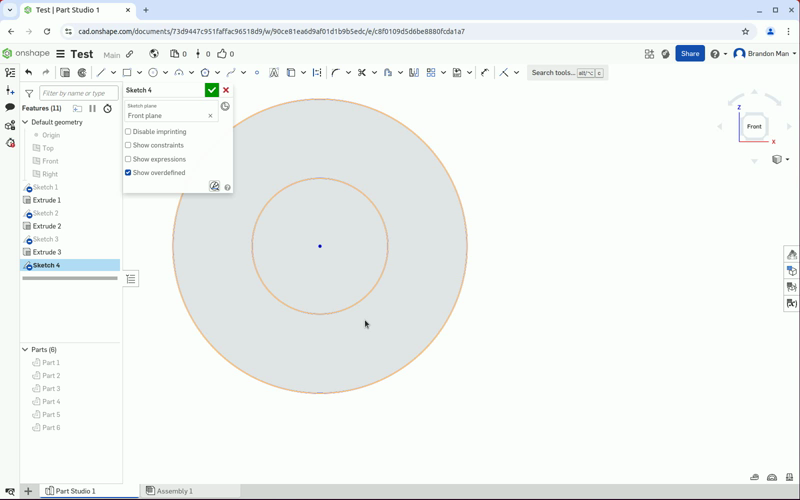
click(365, 319)
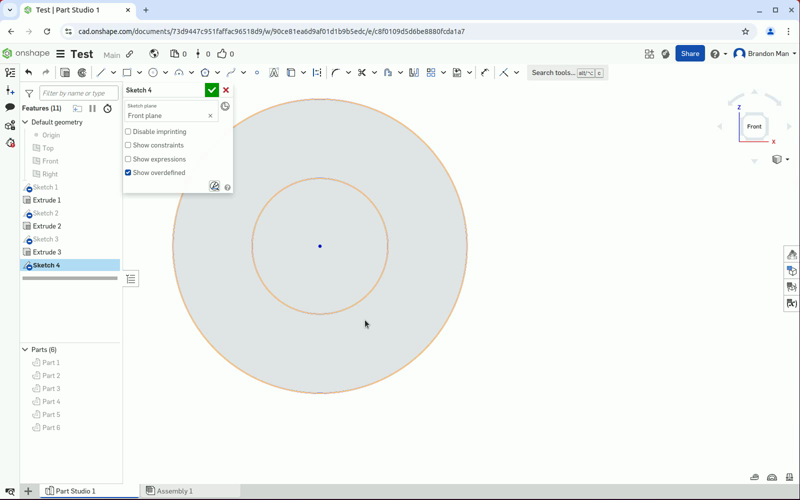
scroll(-6)
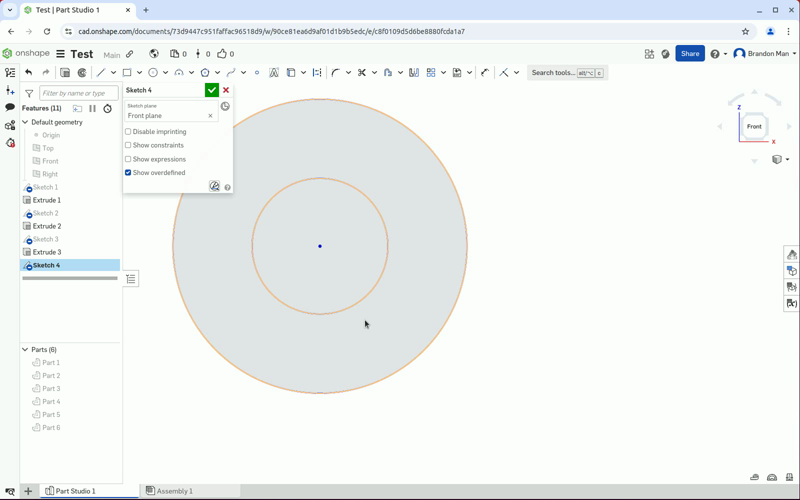
scroll(-6)
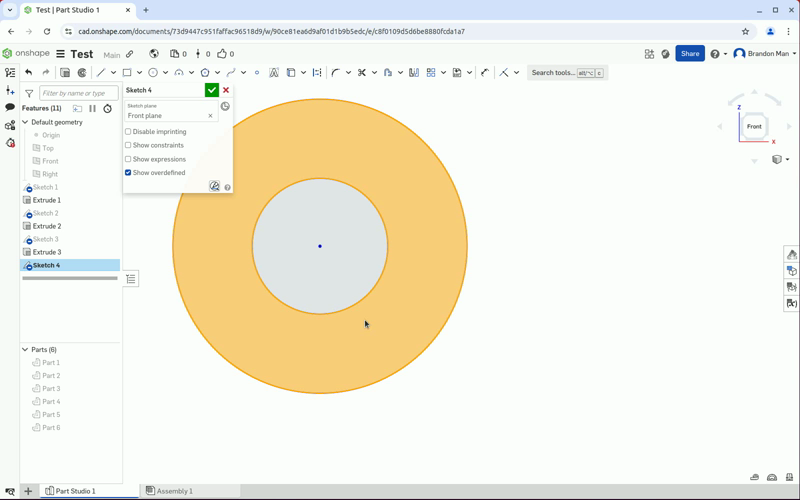
scroll(-6)
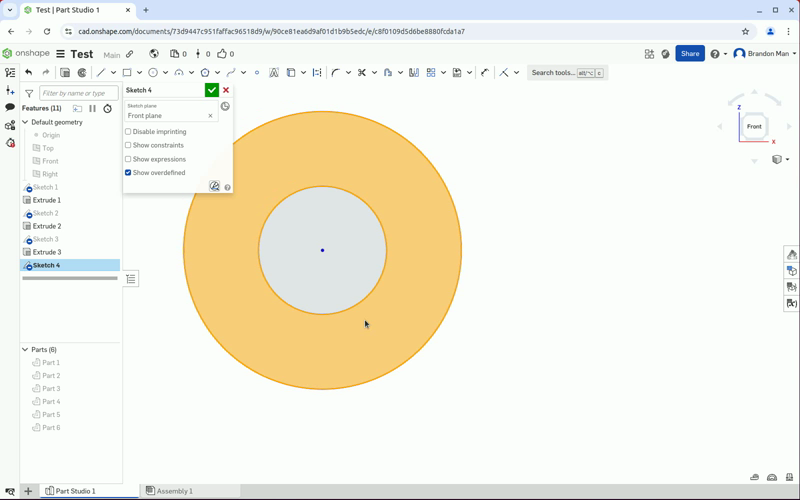
scroll(-6)
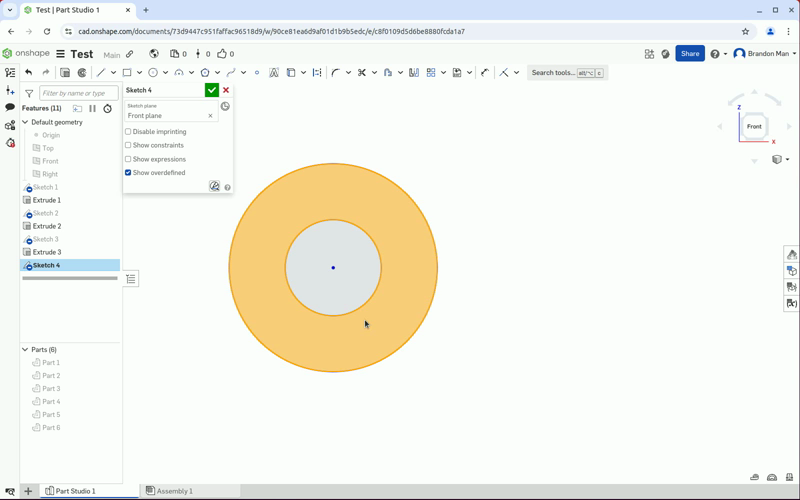
scroll(-6)
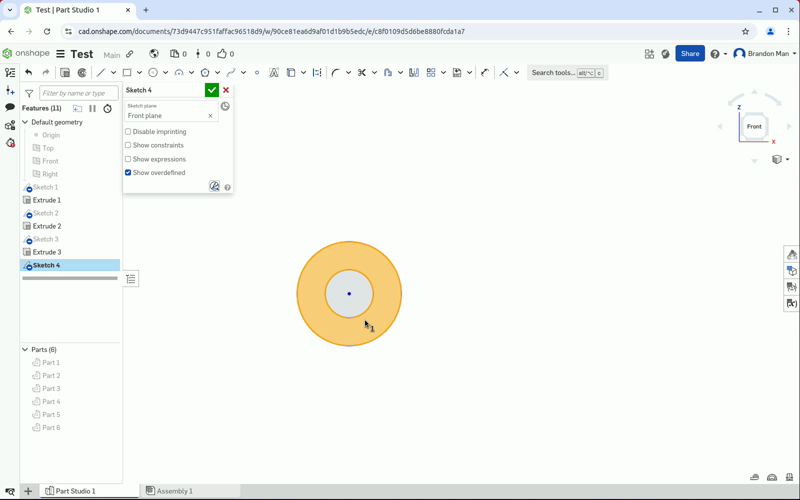
scroll(-6)
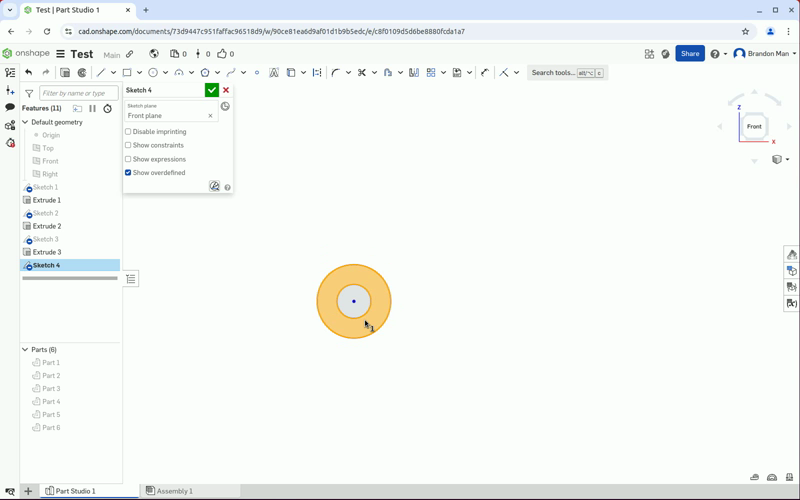
scroll(-6)
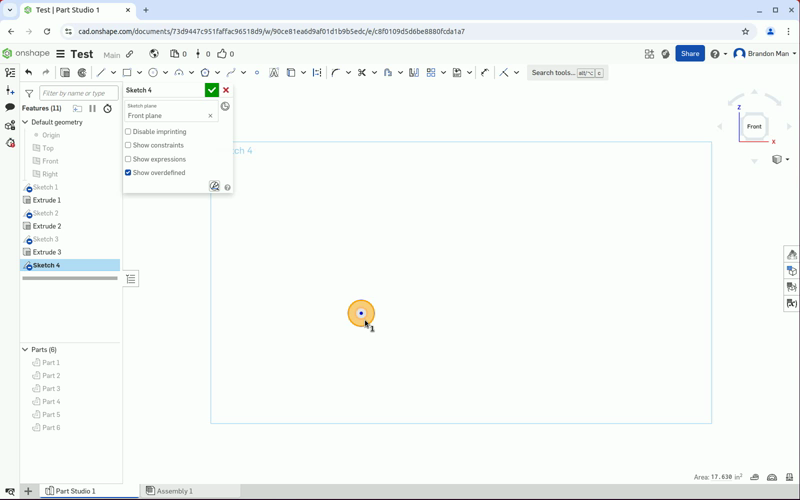
mouse_move(73, 352)
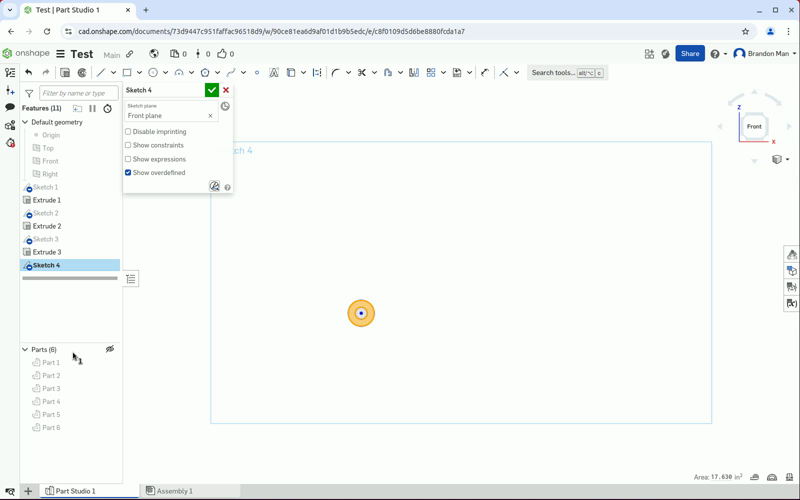
key(shift+y)
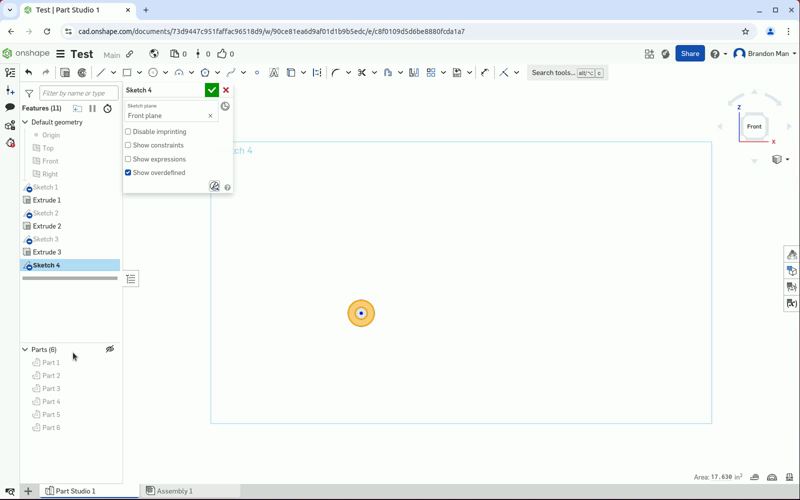
key(shift+e)
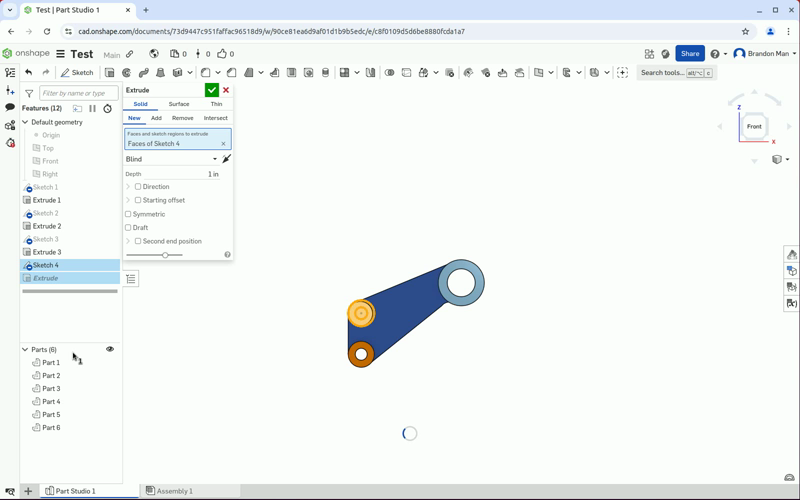
mouse_move(143, 106)
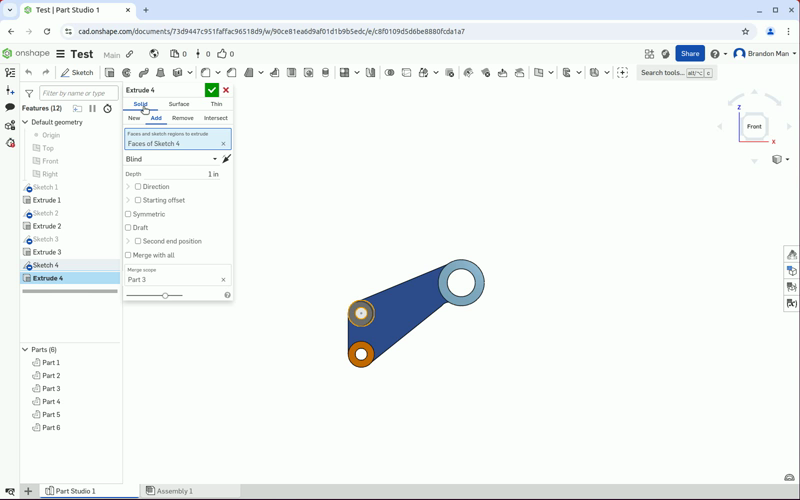
click(143, 106)
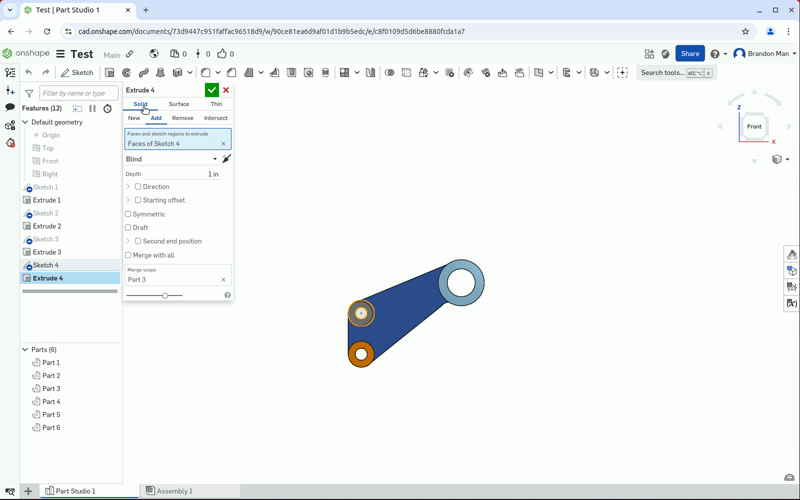
mouse_move(137, 120)
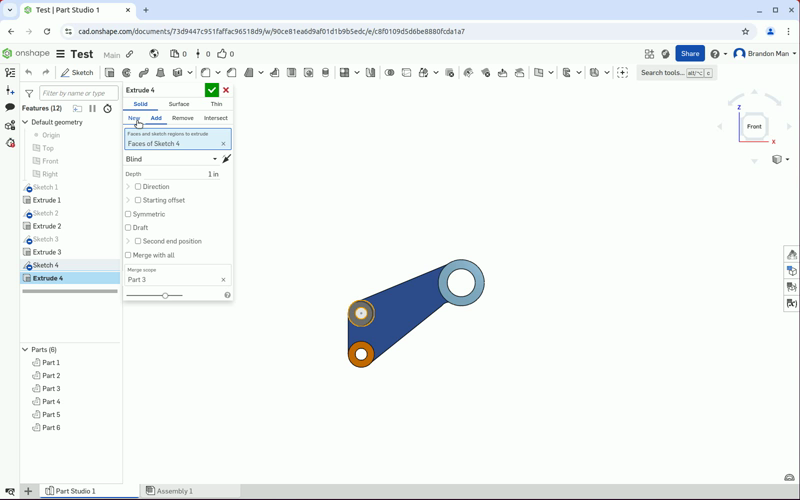
click(137, 120)
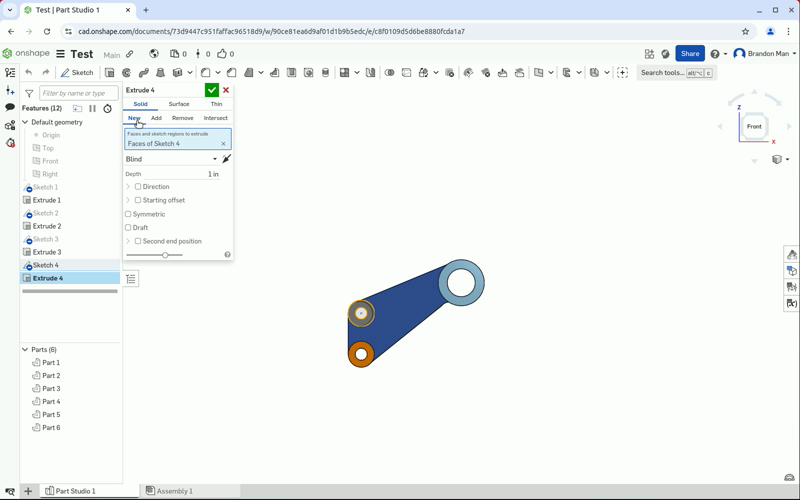
key(tab, 4)
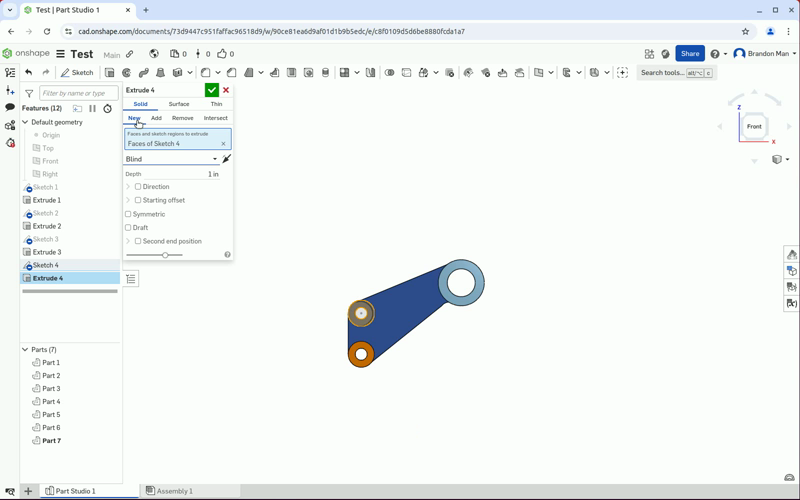
text(5.296)
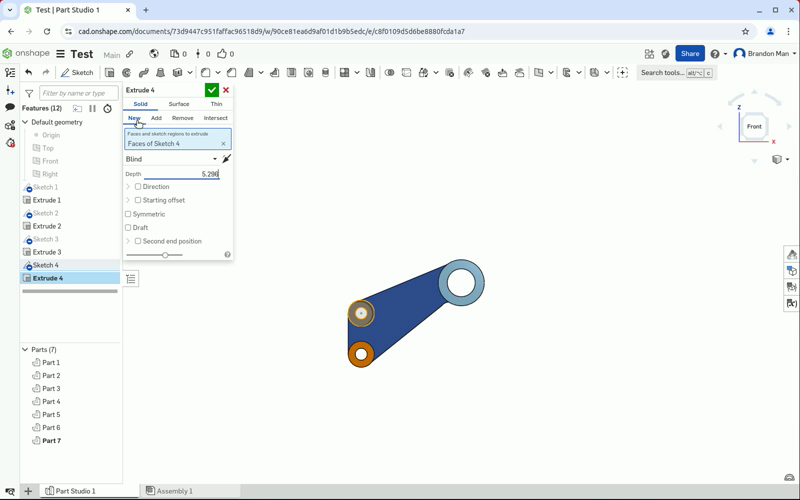
key(tab, 3)
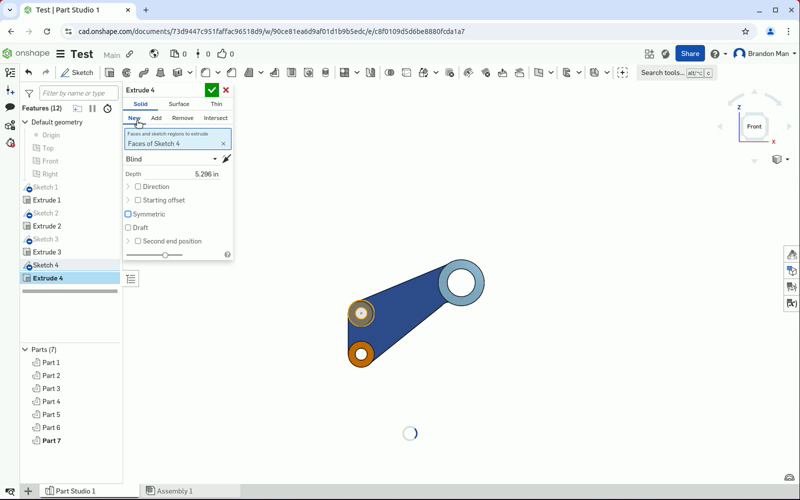
key(space)
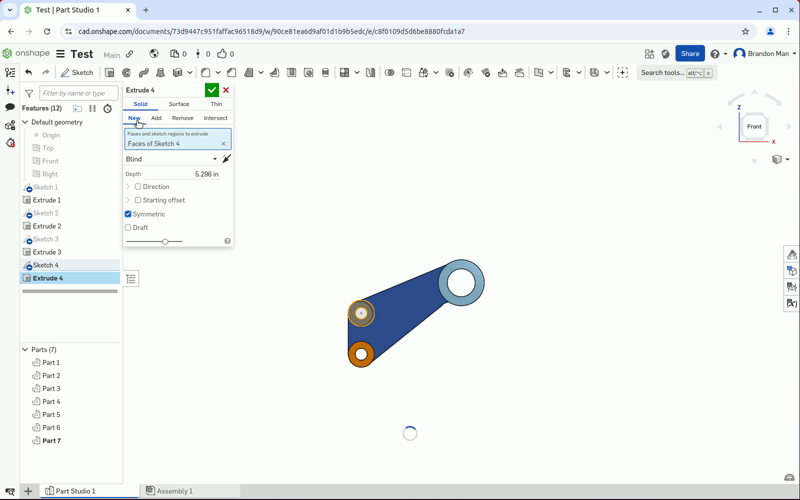
key(enter)
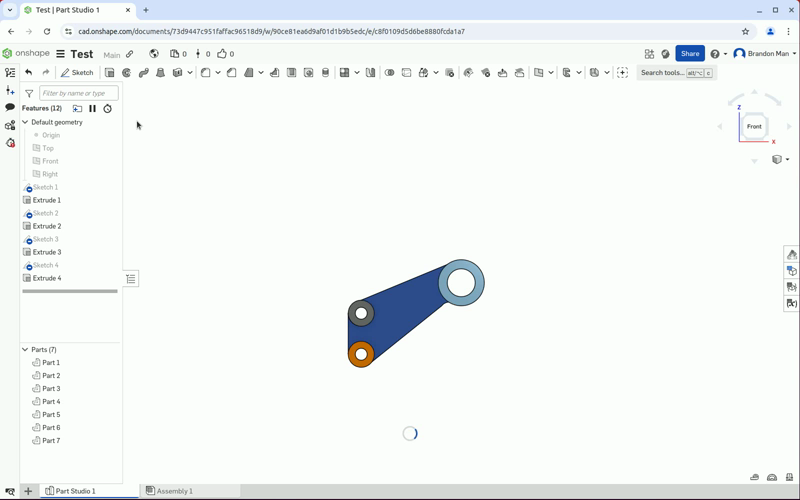
key(shift+h)
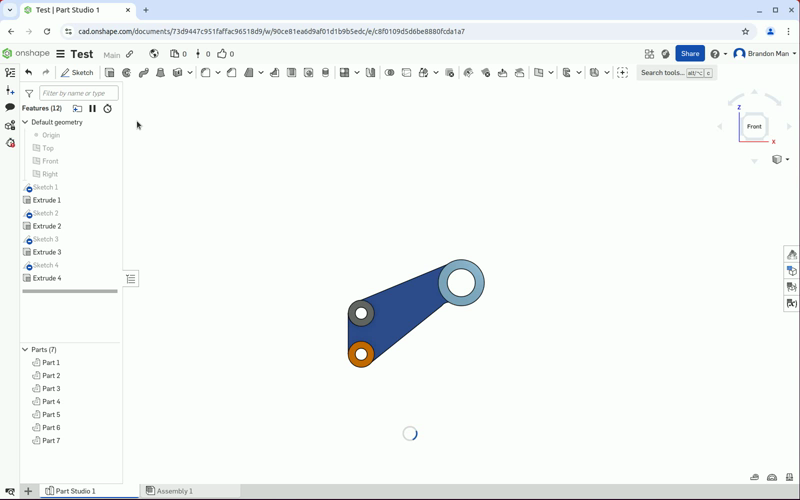
key(shift+h)
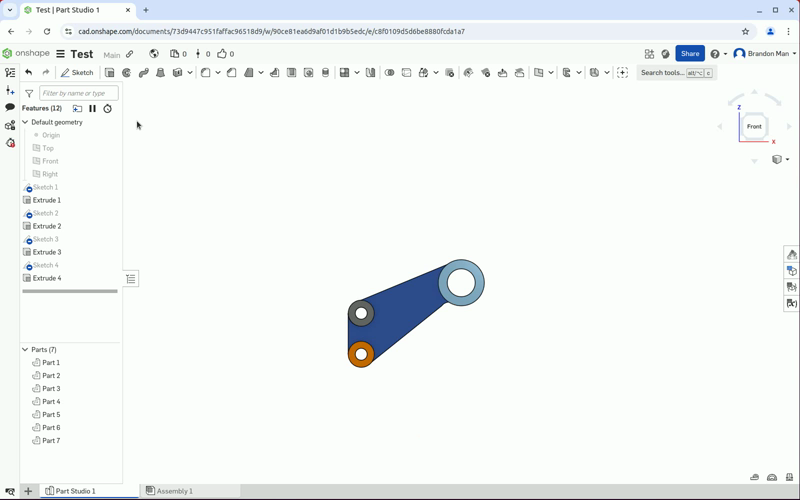
key(shift+7)
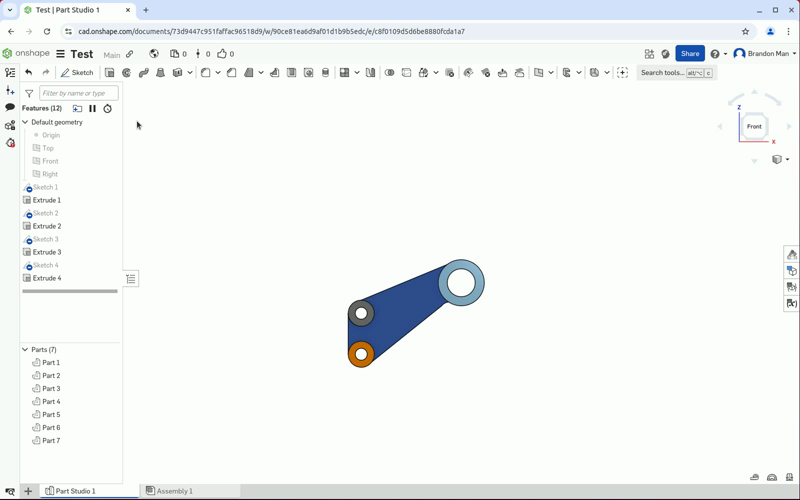
key(left, 2)
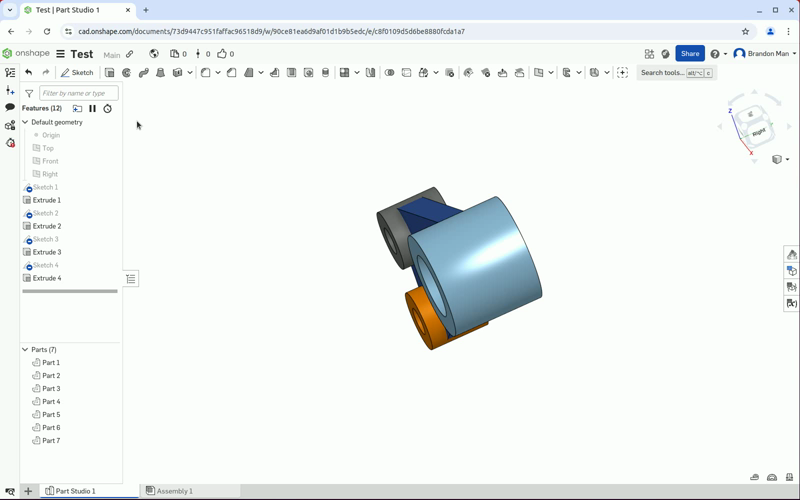
key(down, 2)
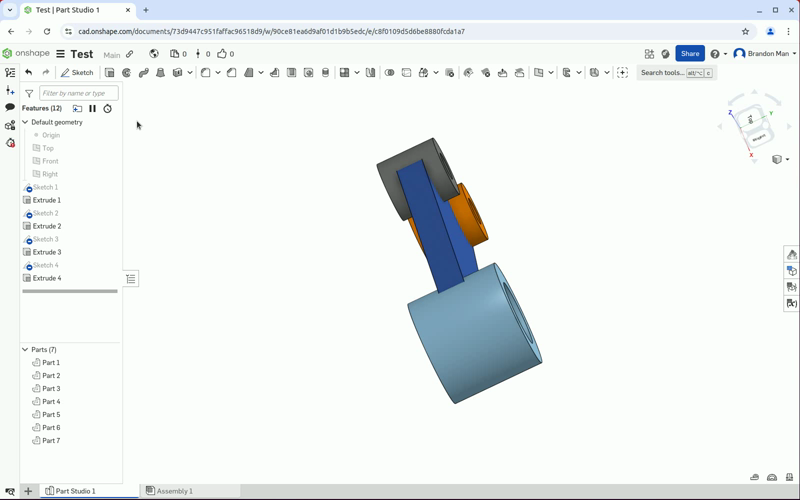
key(up, 2)
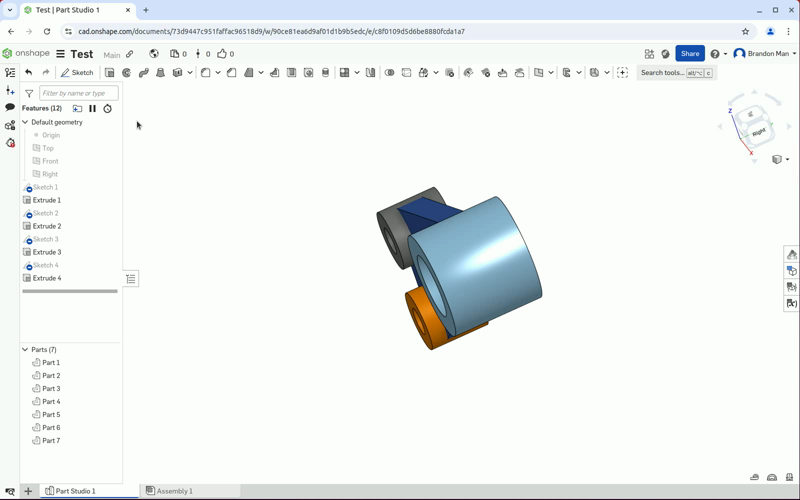
key(right, 2)
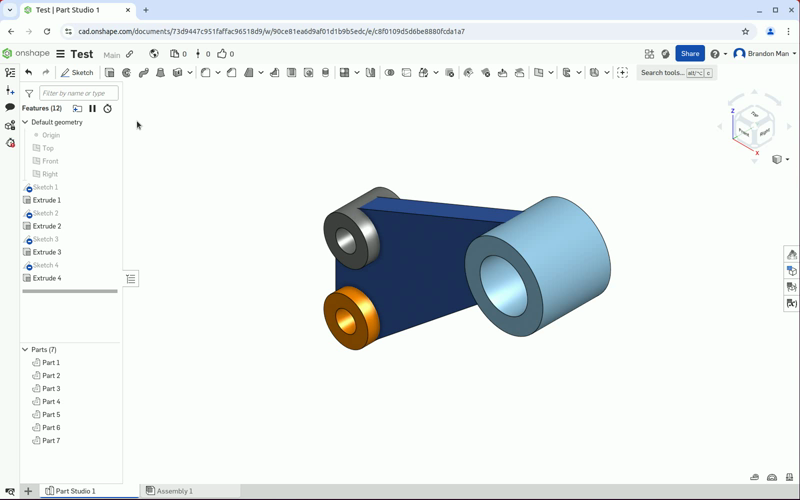
mouse_move(73, 189)
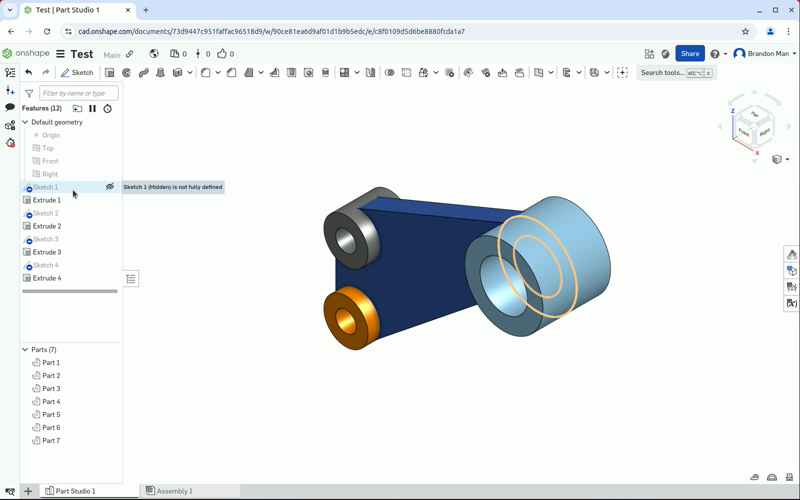
click(73, 189)